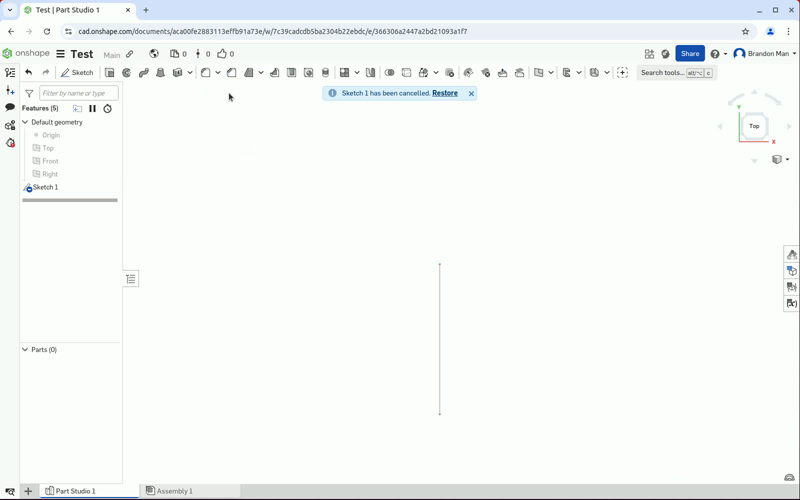
key(shift+h)
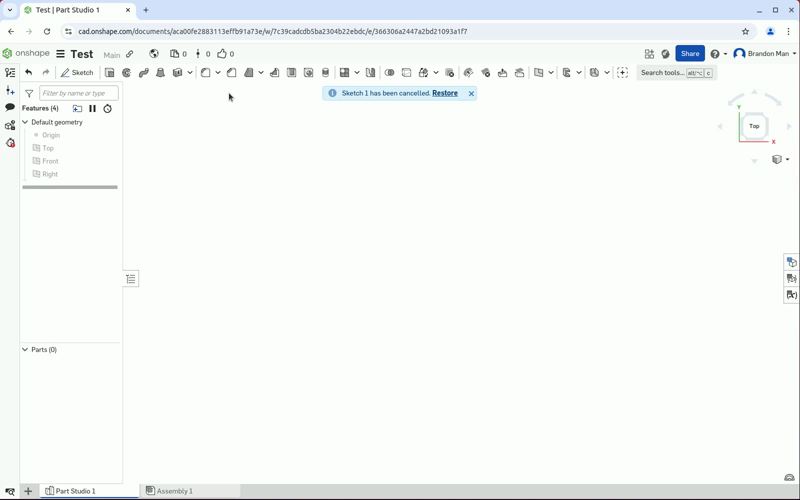
mouse_move(73, 352)
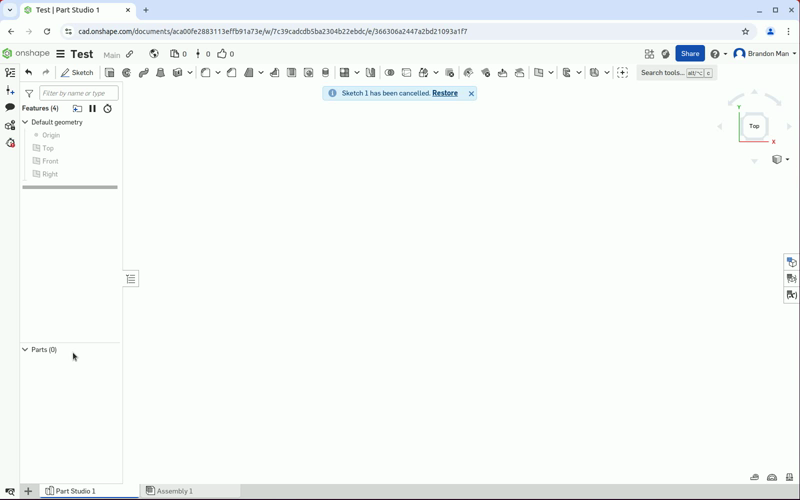
key(y)
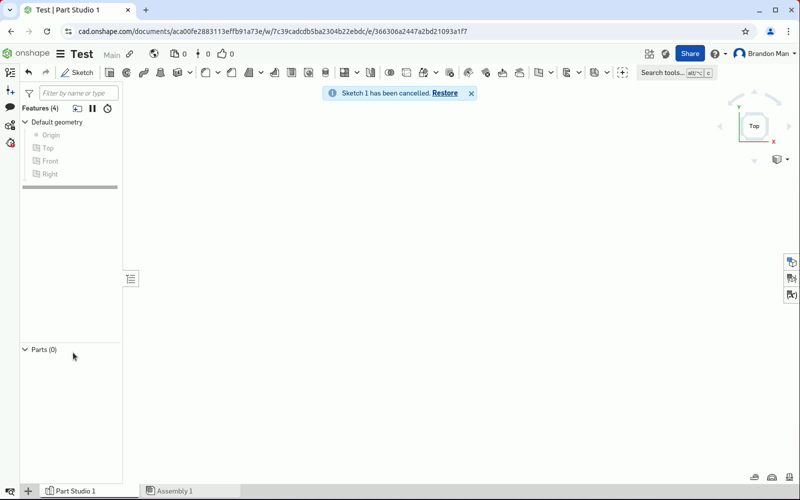
key(shift+p)
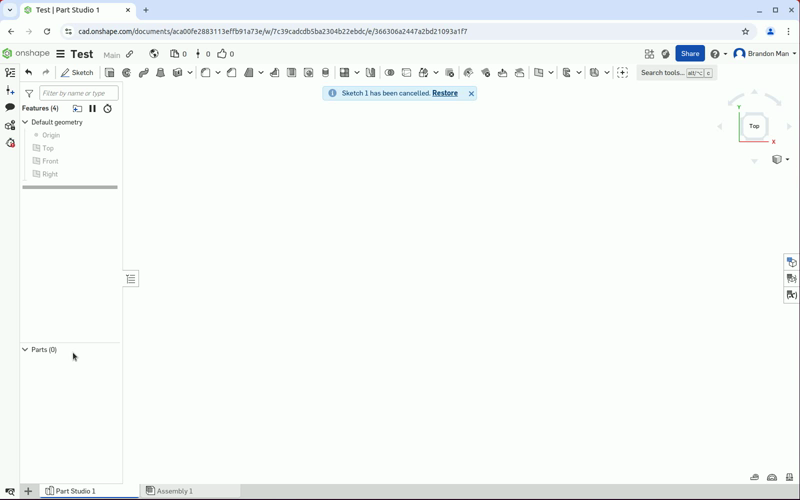
key(space)
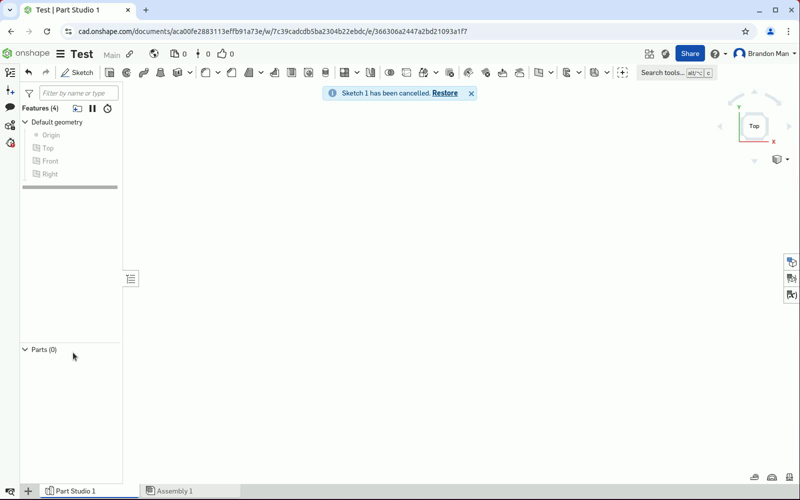
key_down(shift)
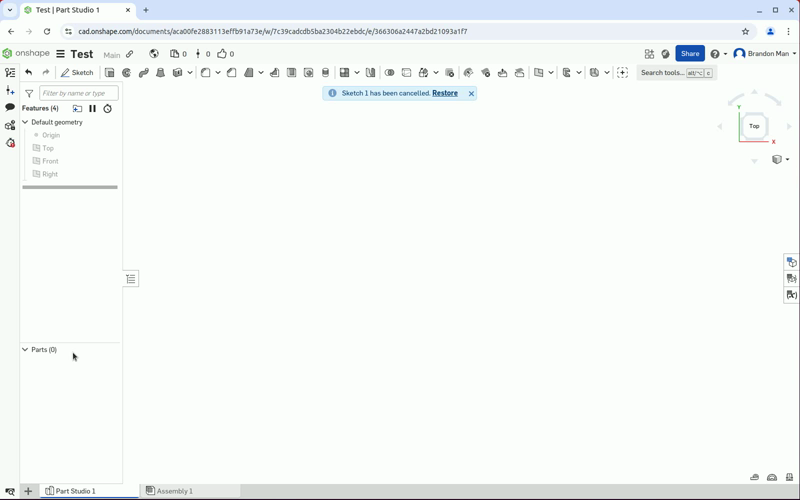
key(up)
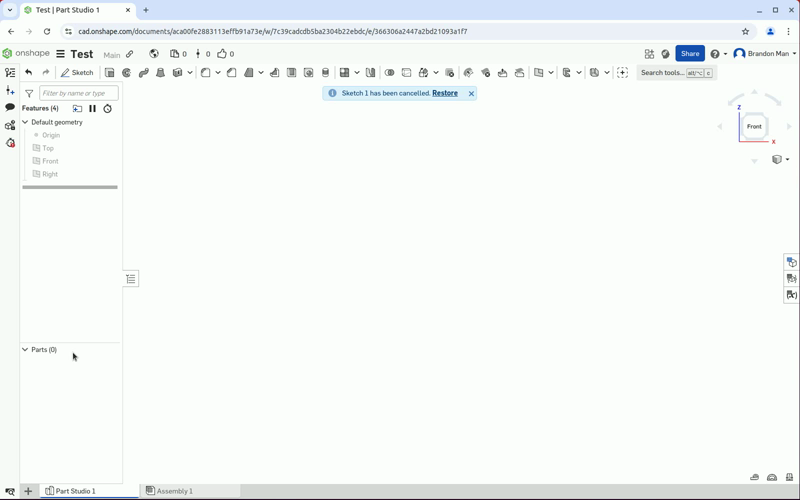
key_up(shift)
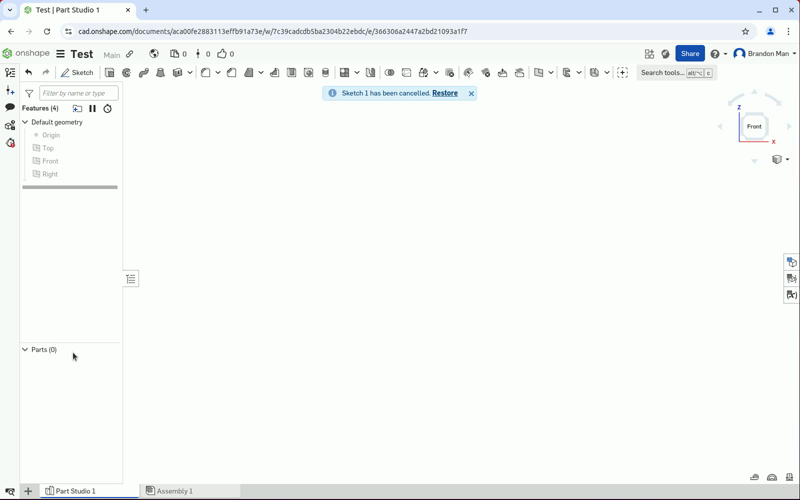
mouse_move(73, 352)
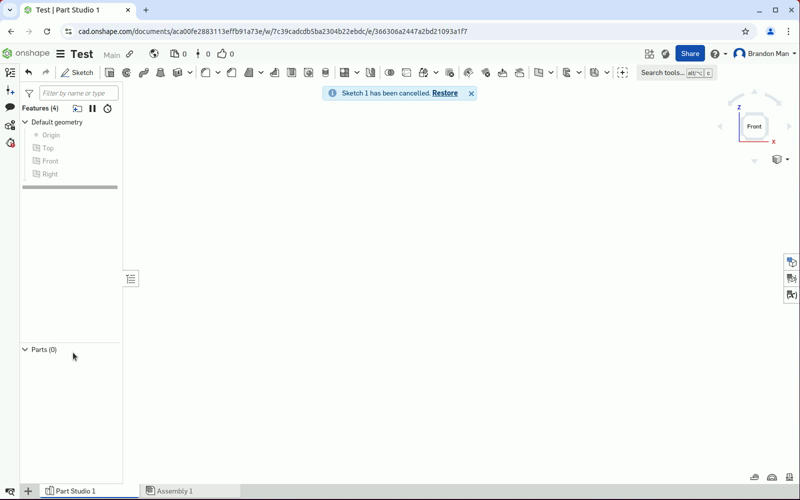
key(shift+y)
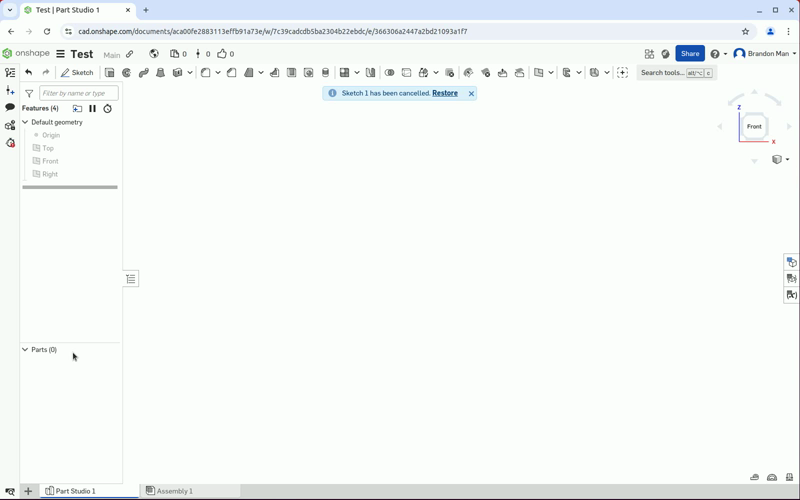
key(shift+s)
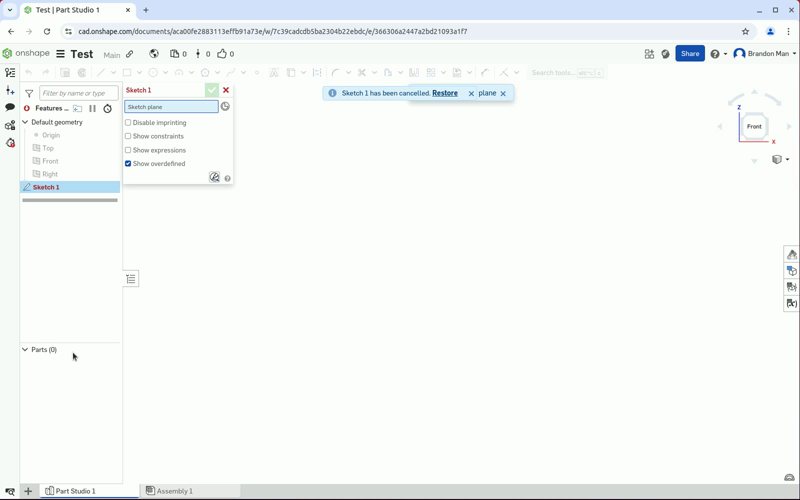
mouse_move(73, 163)
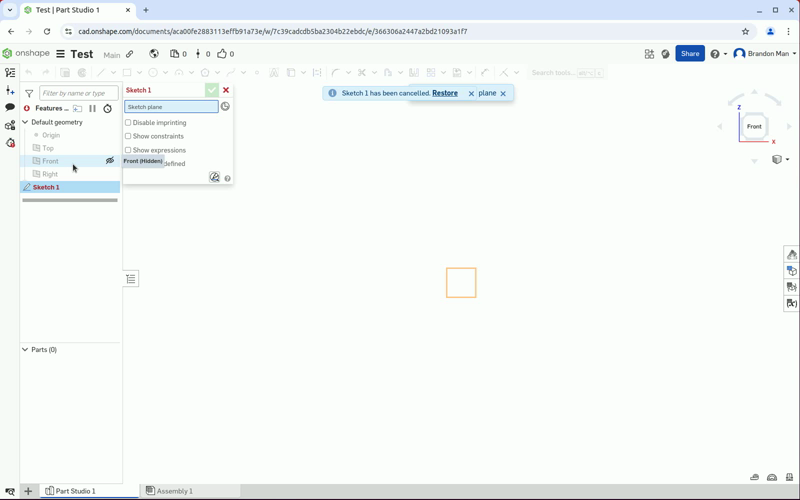
click(73, 163)
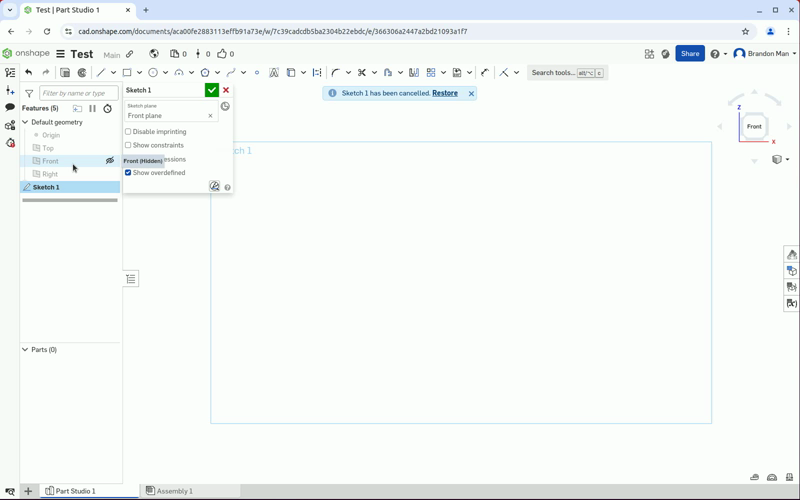
mouse_move(73, 352)
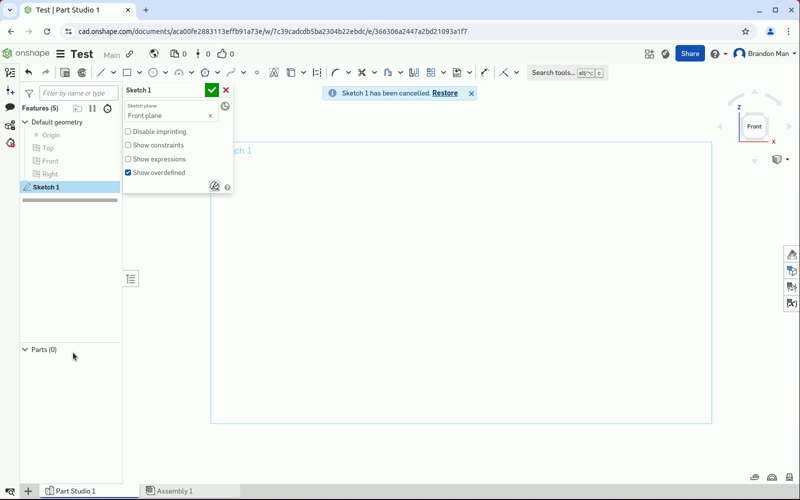
key(y)
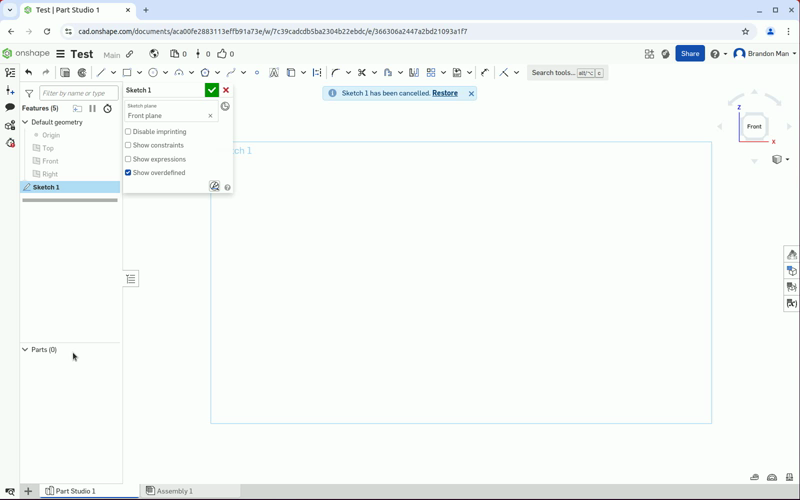
key(l)
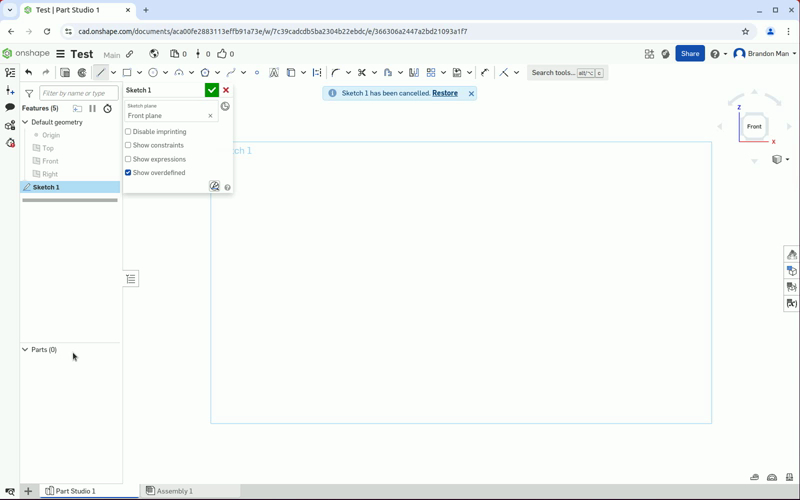
key_down(shift)
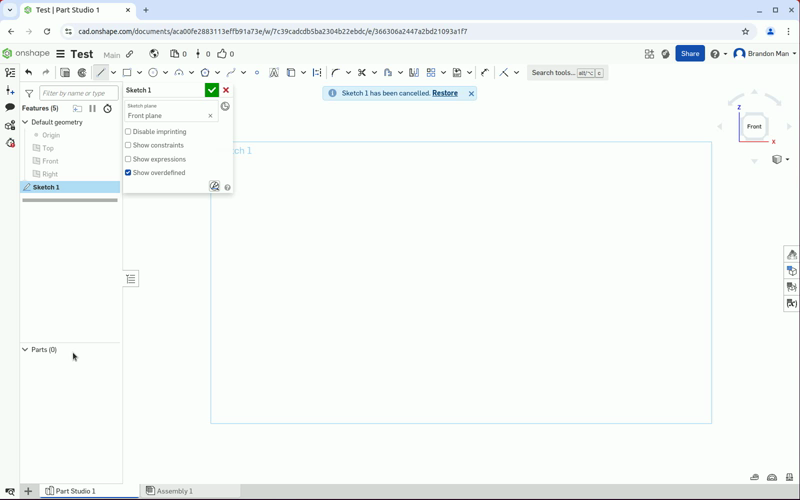
mouse_move(459, 282)
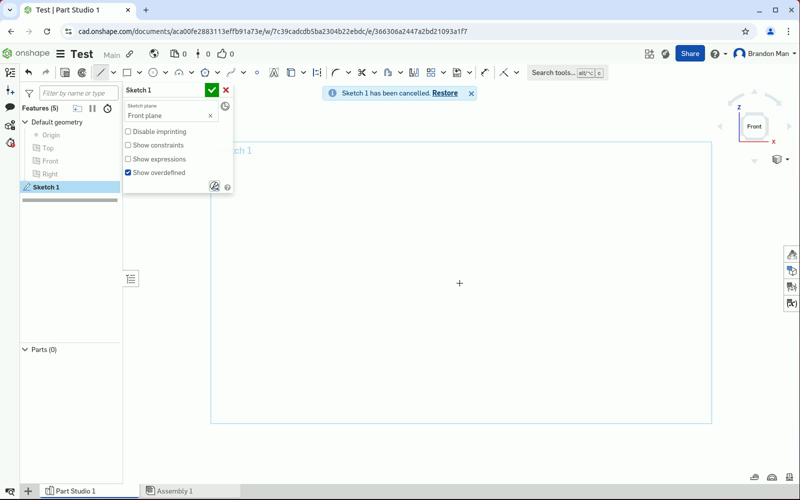
click(459, 282)
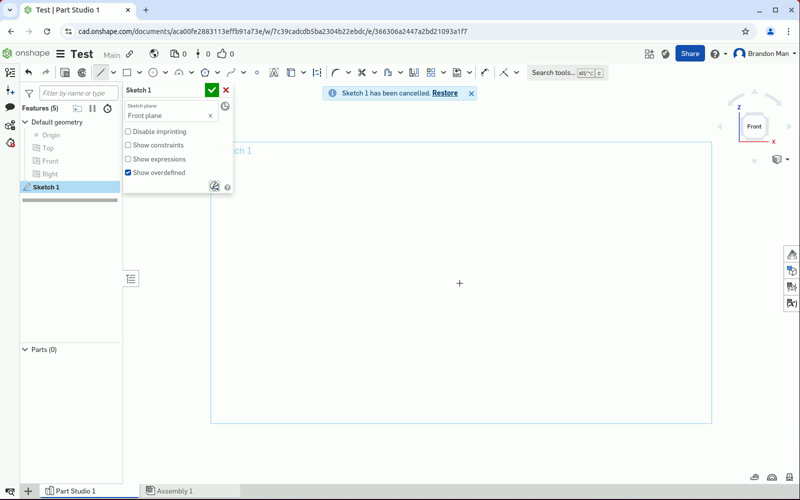
key_up(shift)
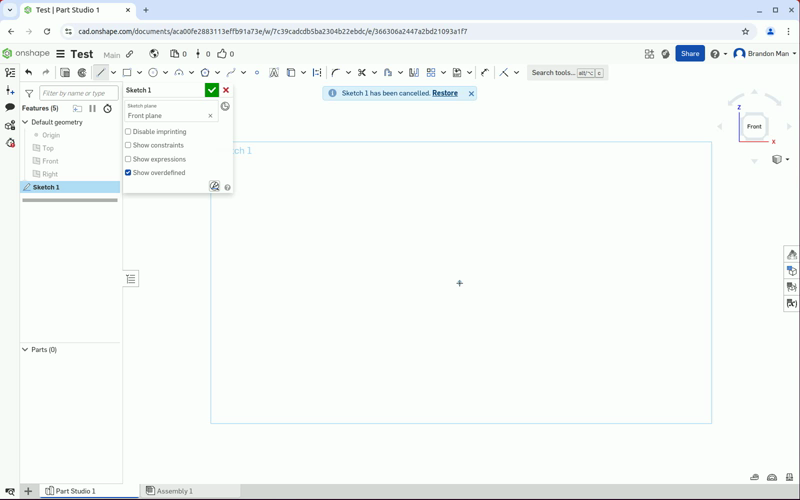
key_down(shift)
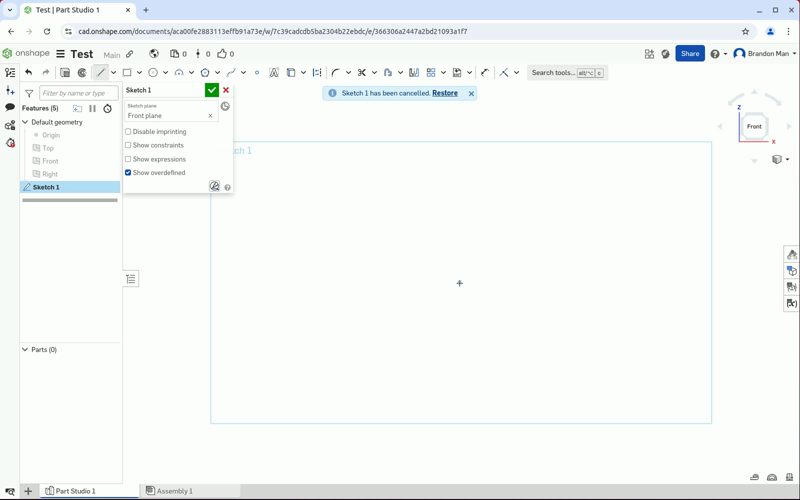
mouse_move(489, 282)
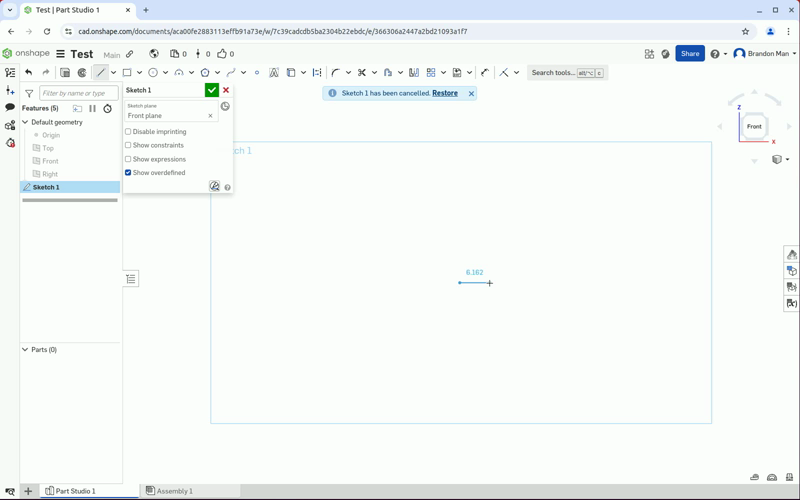
mouse_move(460, 282)
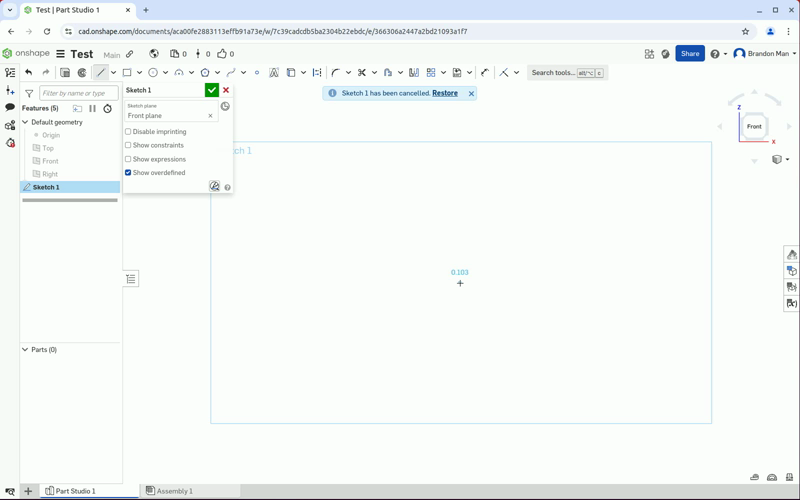
scroll(6)
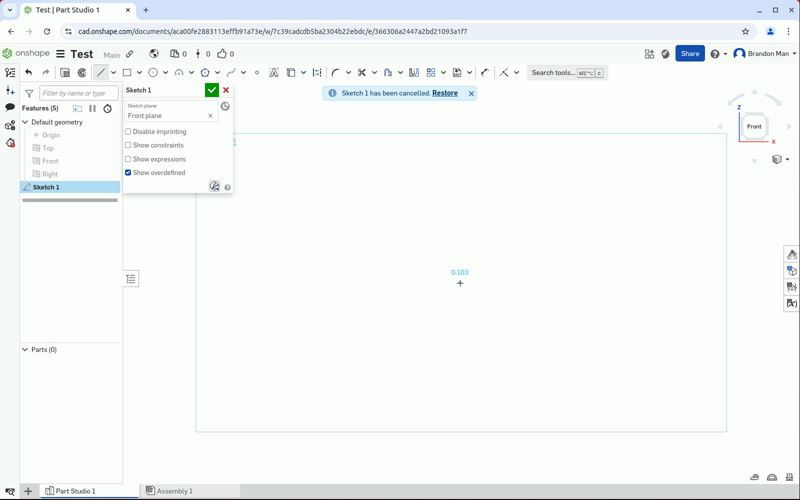
scroll(6)
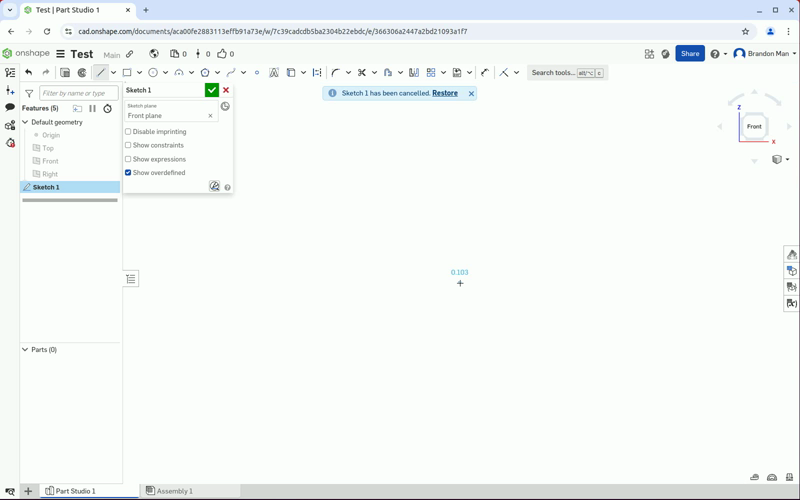
scroll(6)
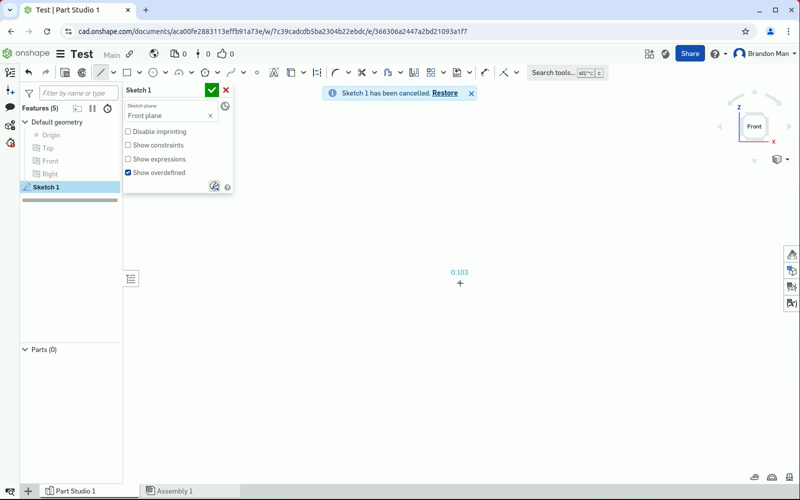
scroll(6)
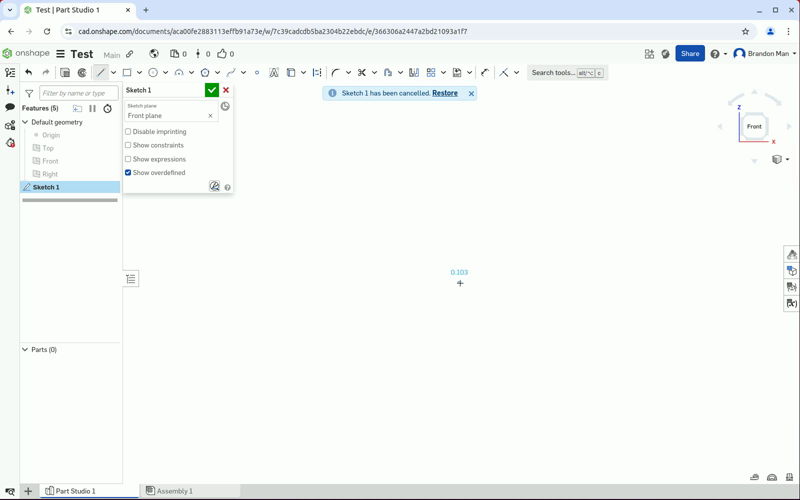
scroll(6)
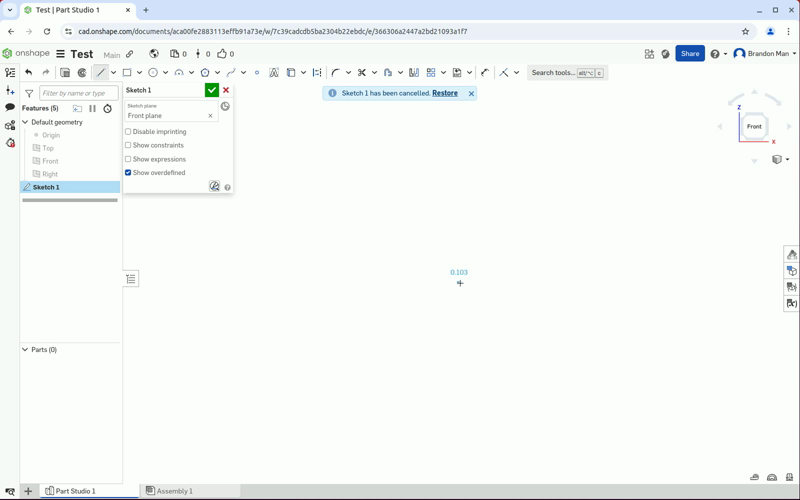
scroll(6)
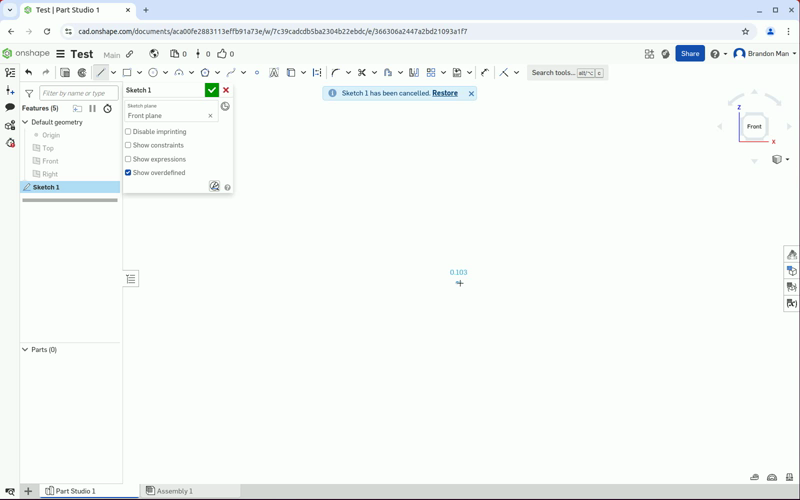
scroll(6)
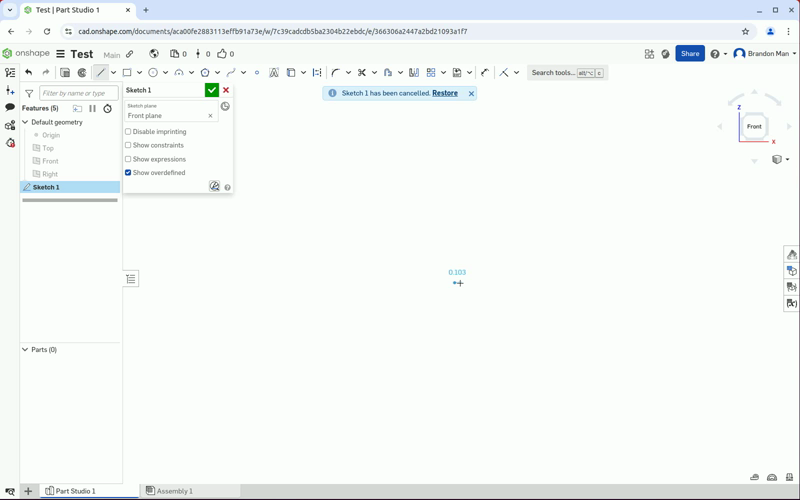
click(460, 282)
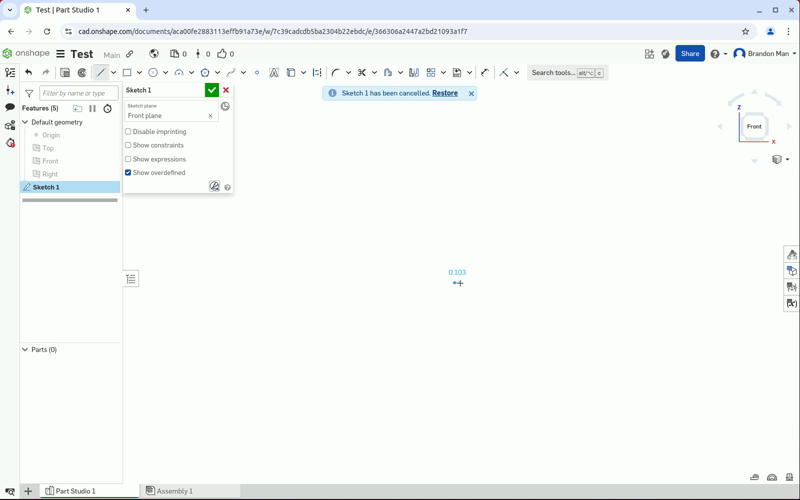
scroll(-6)
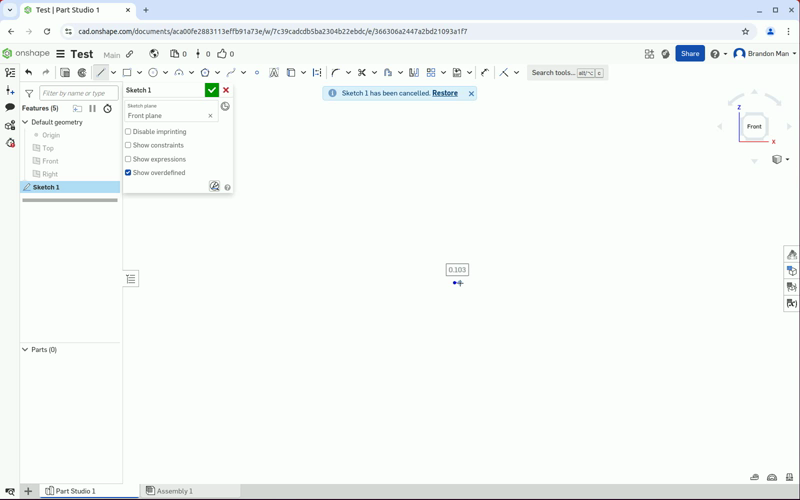
scroll(-6)
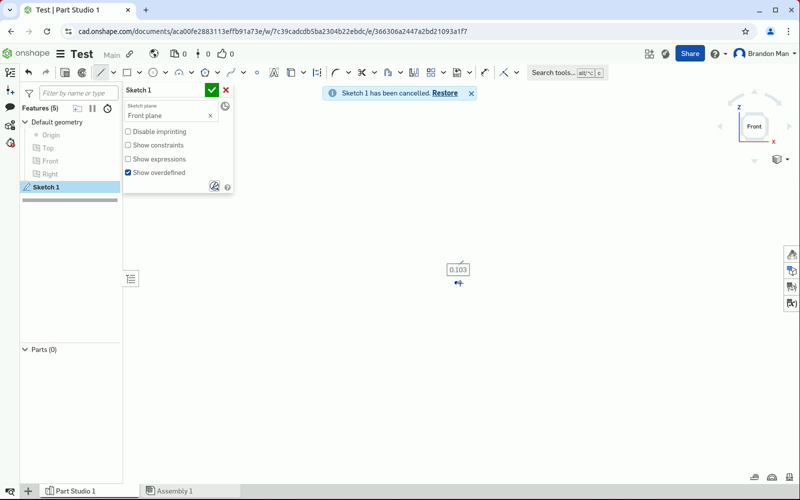
scroll(-6)
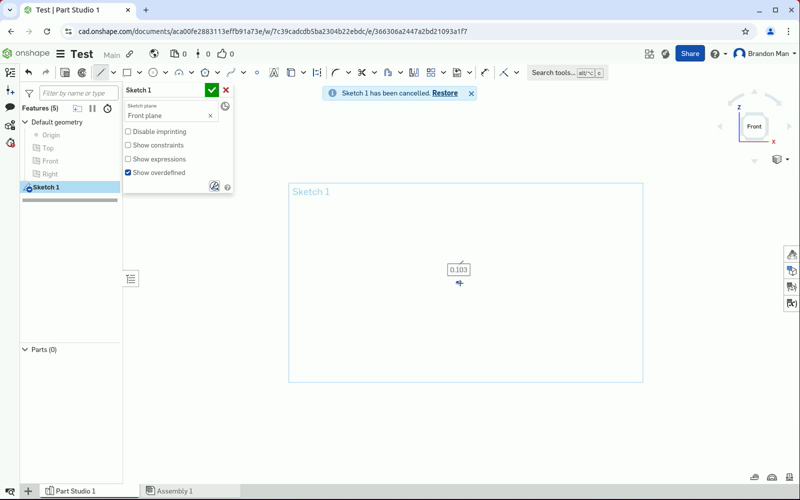
scroll(-6)
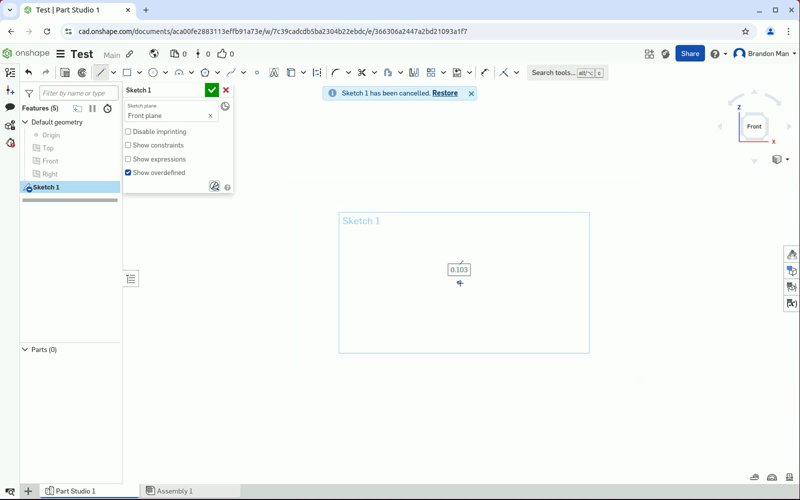
scroll(-6)
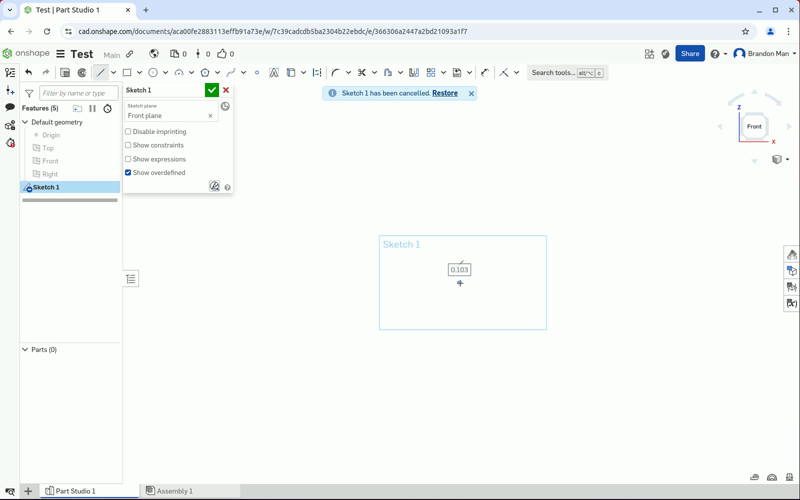
scroll(-6)
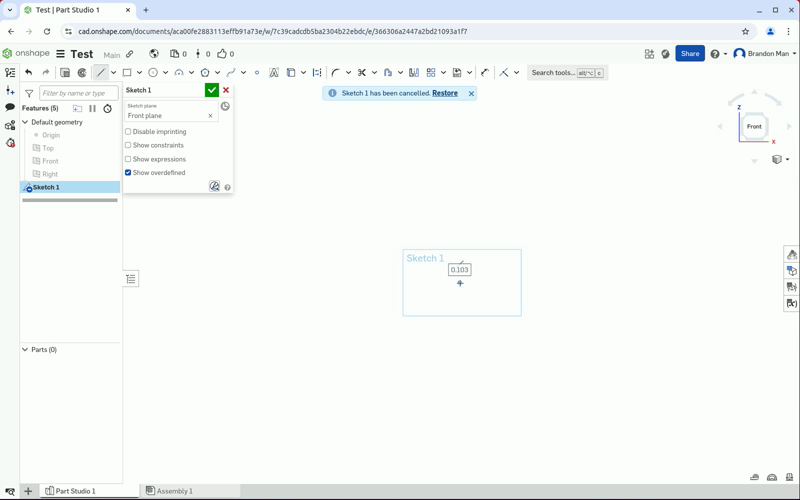
scroll(-6)
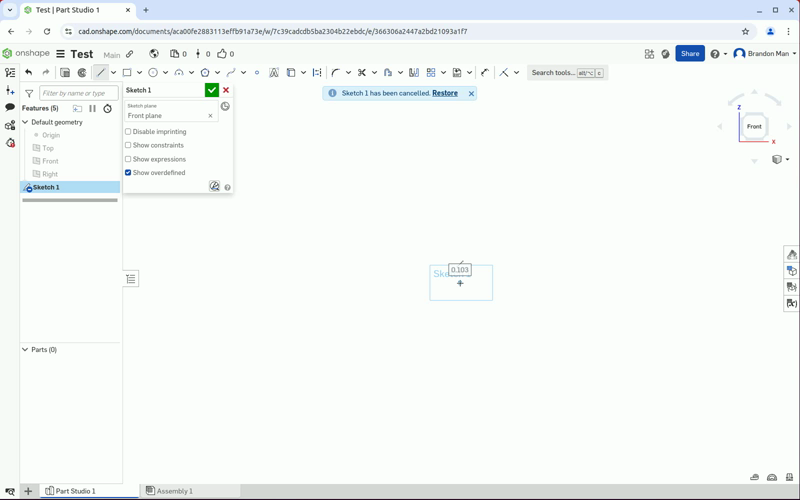
key_up(shift)
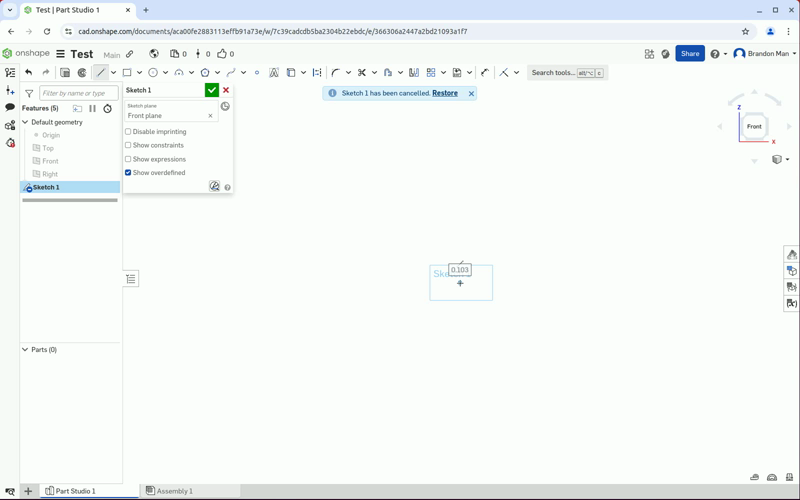
key_down(shift)
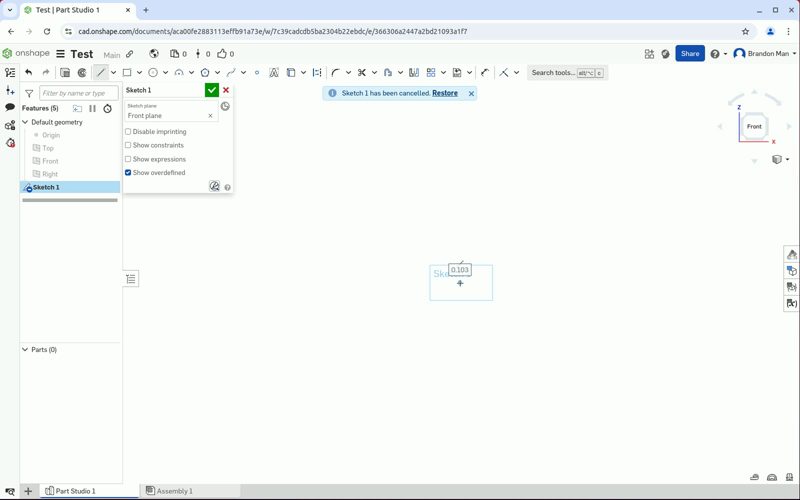
mouse_move(460, 205)
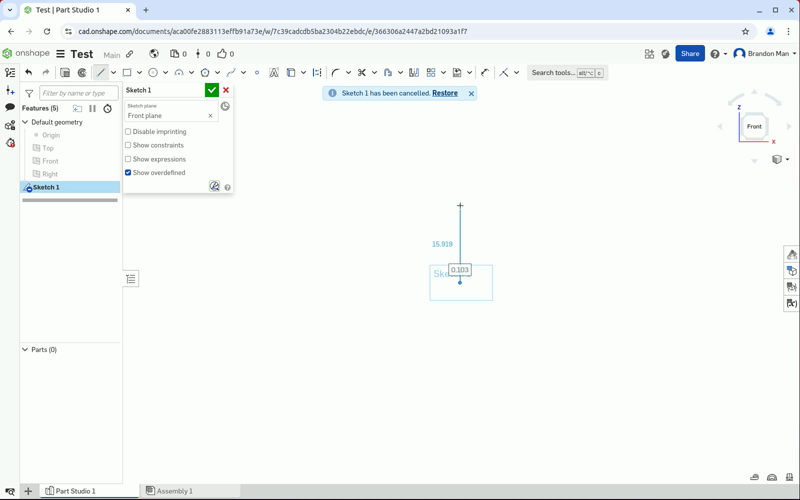
click(460, 205)
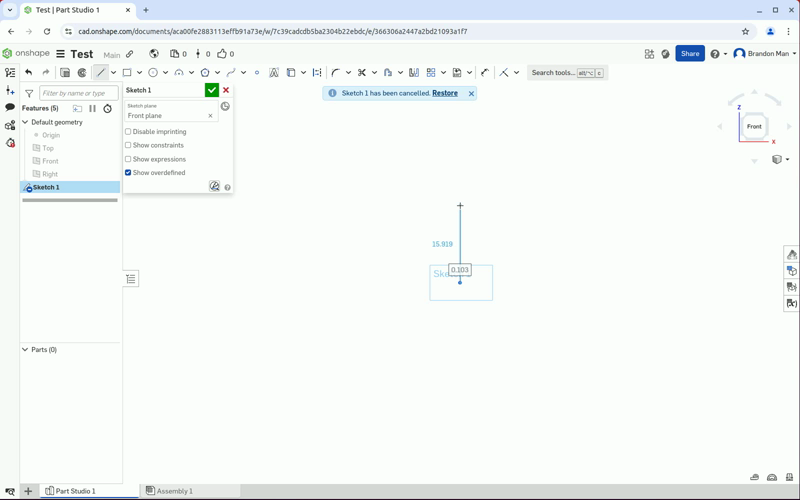
key_up(shift)
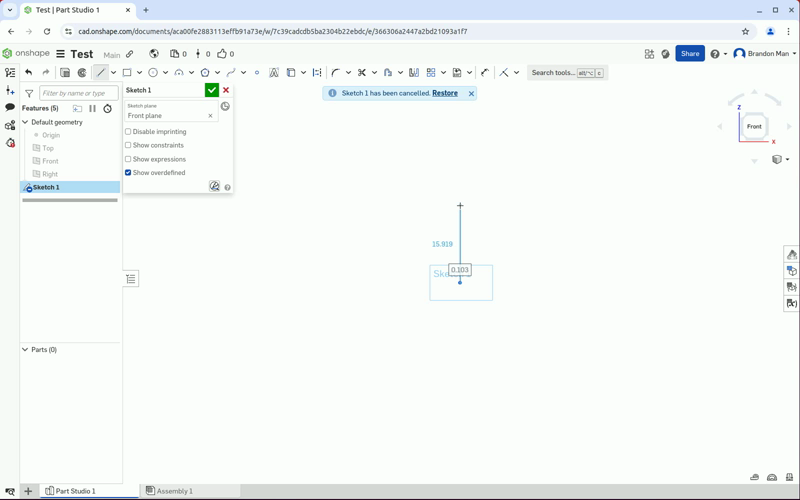
key_down(shift)
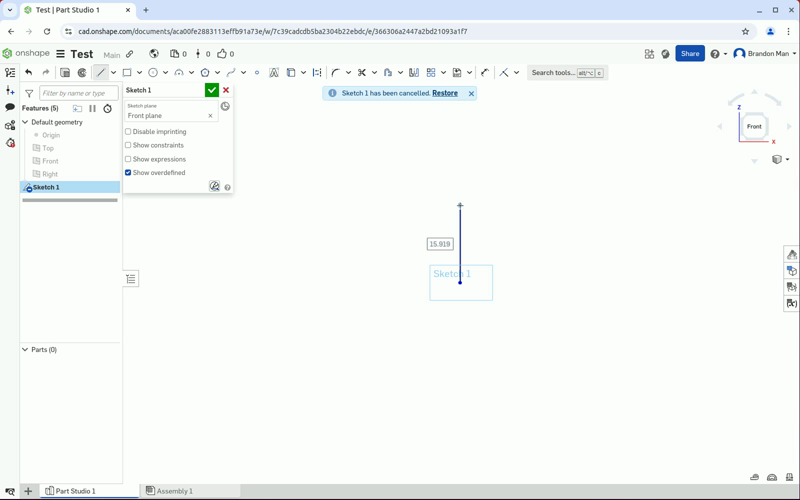
mouse_move(490, 205)
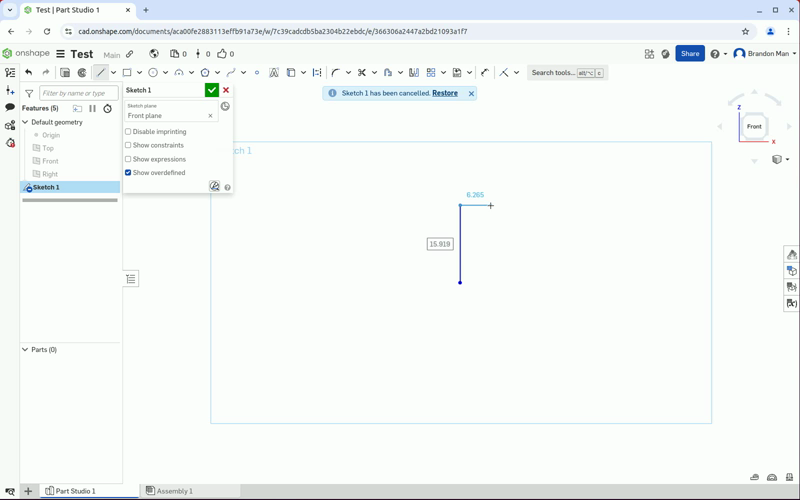
mouse_move(459, 205)
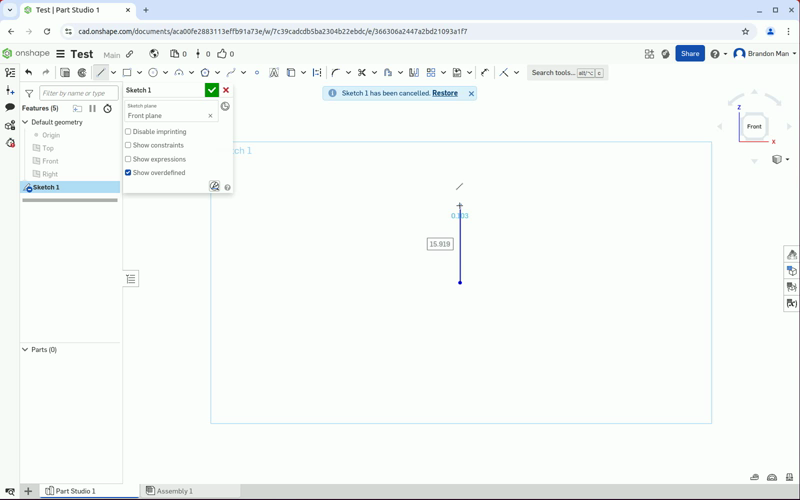
scroll(6)
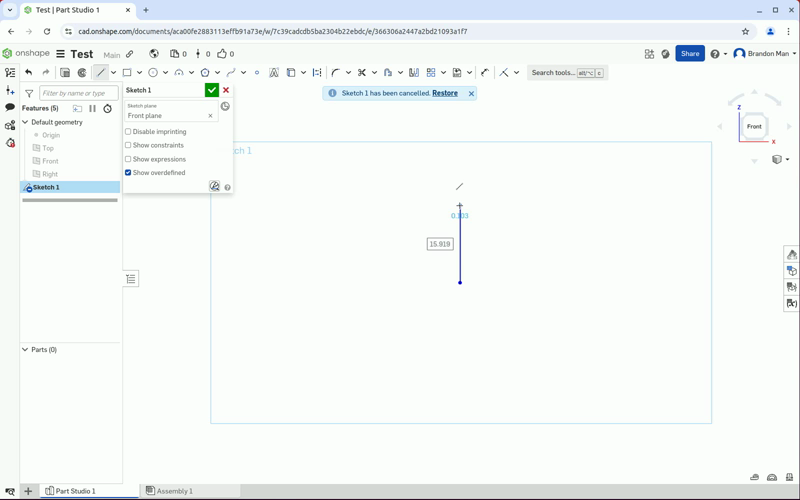
scroll(6)
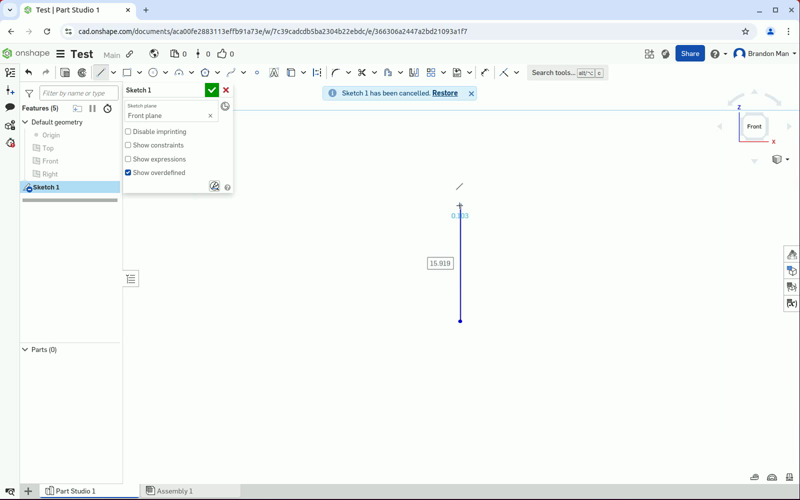
scroll(6)
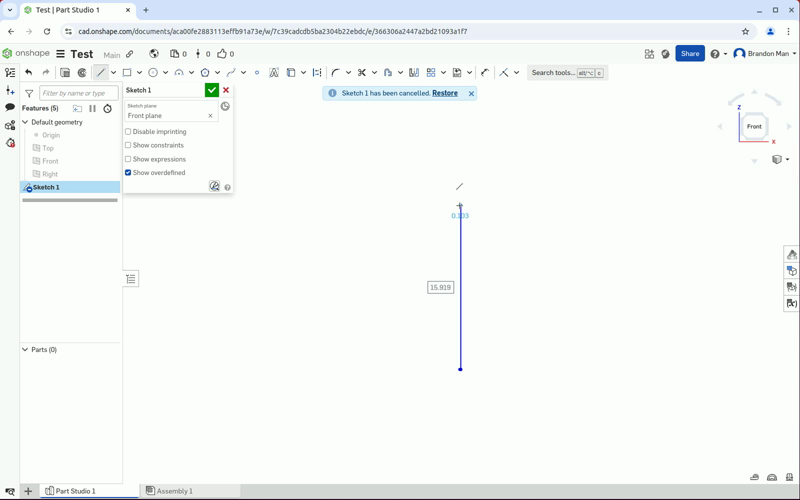
scroll(6)
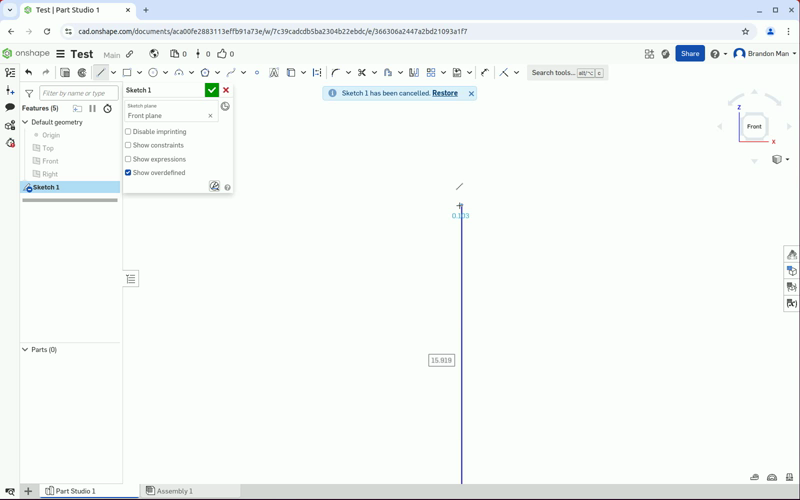
scroll(6)
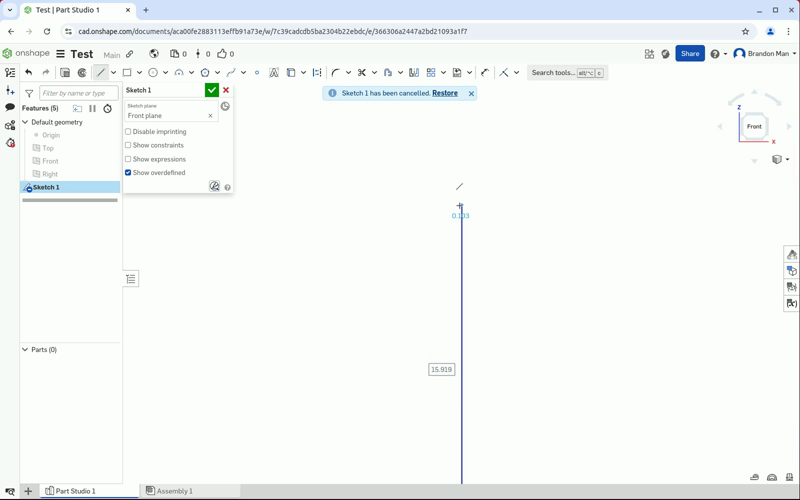
scroll(6)
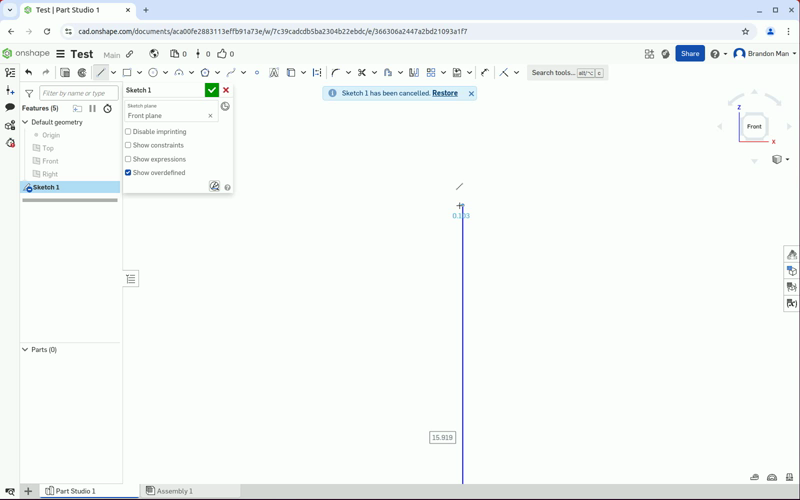
scroll(6)
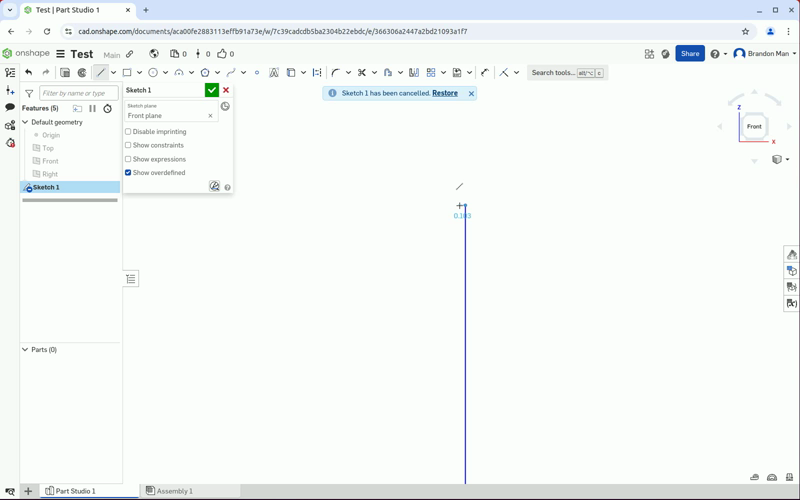
click(459, 205)
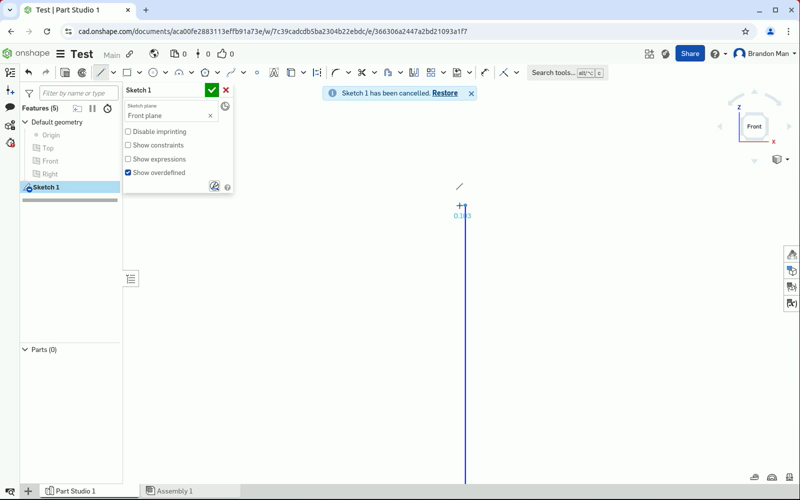
scroll(-6)
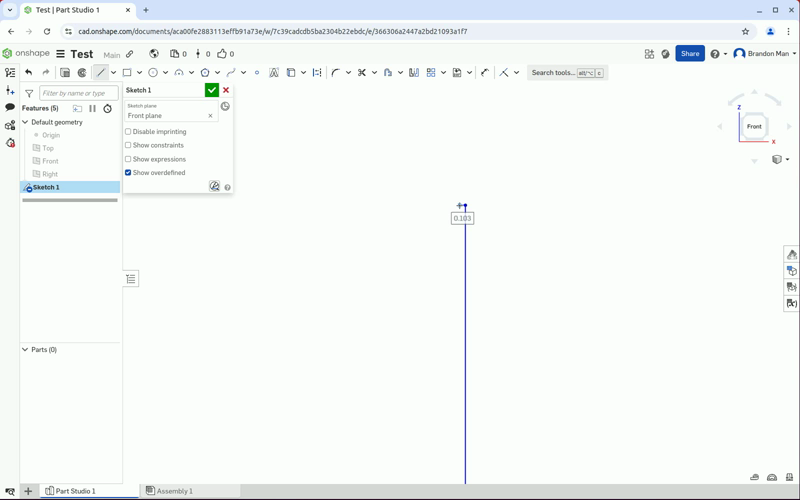
scroll(-6)
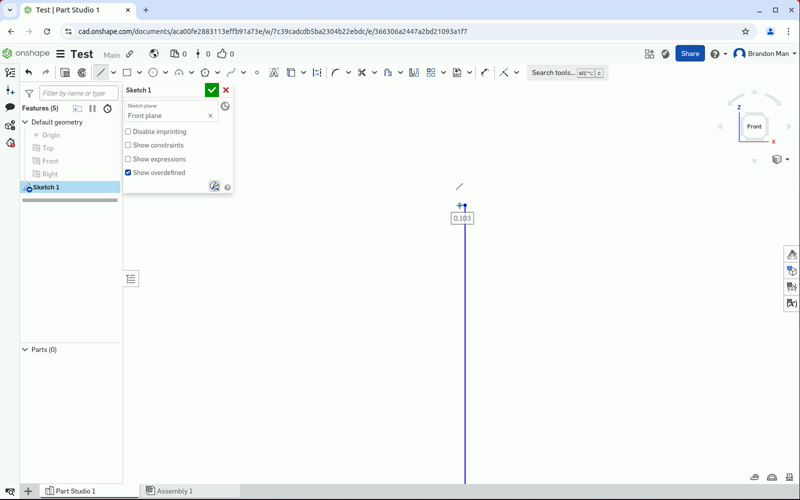
scroll(-6)
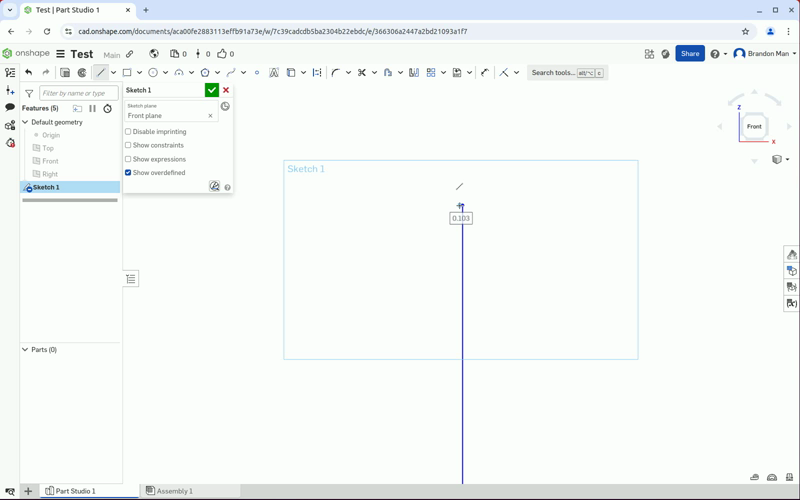
scroll(-6)
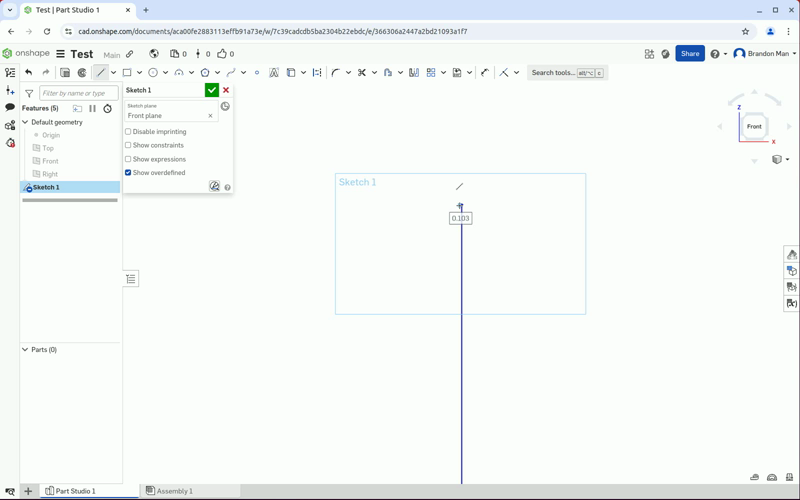
scroll(-6)
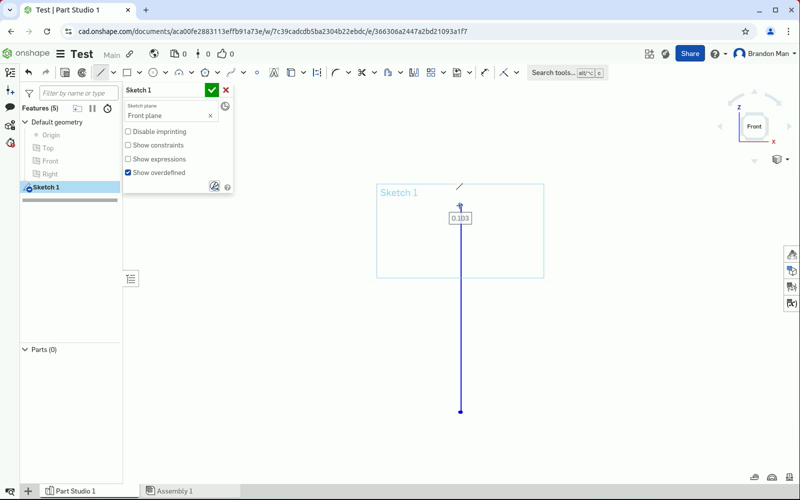
scroll(-6)
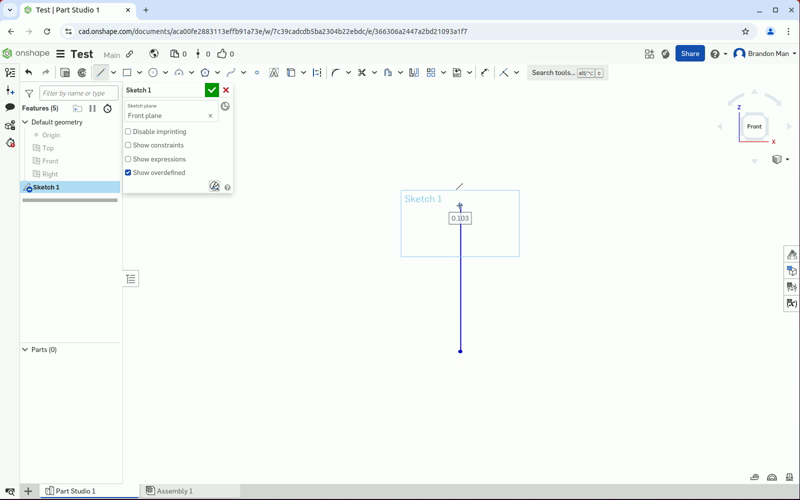
scroll(-6)
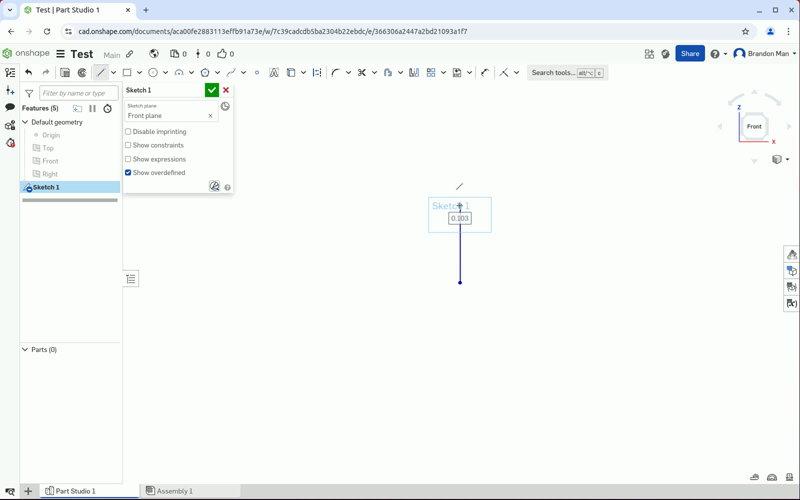
key_up(shift)
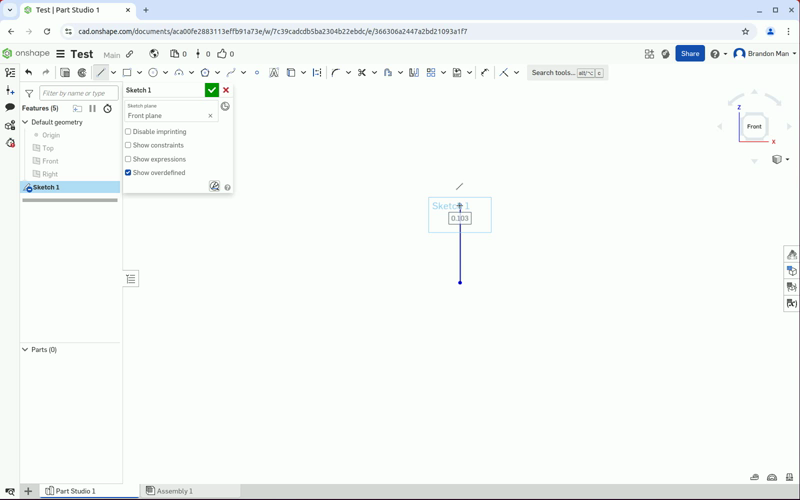
key_down(shift)
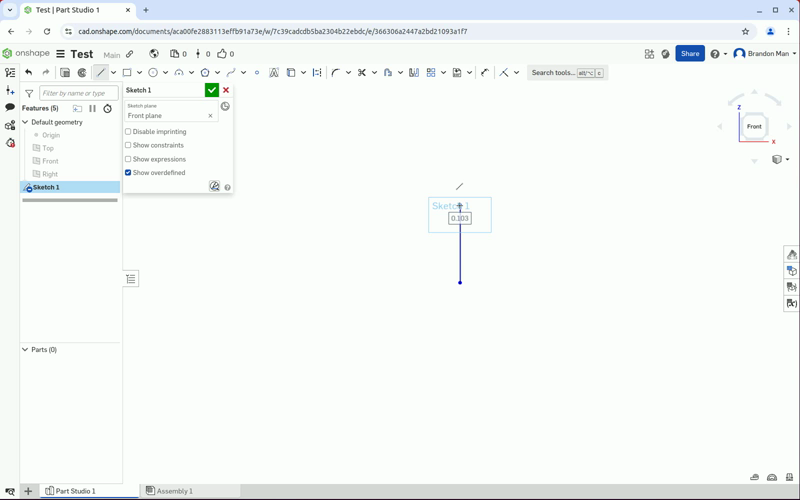
mouse_move(459, 282)
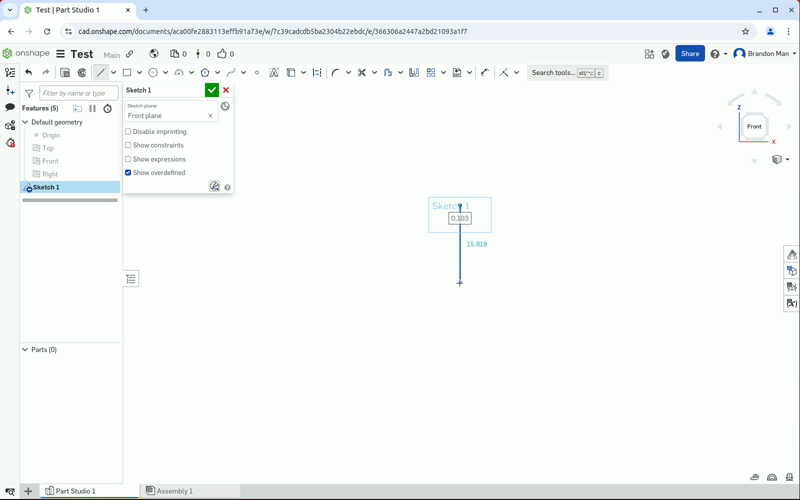
scroll(6)
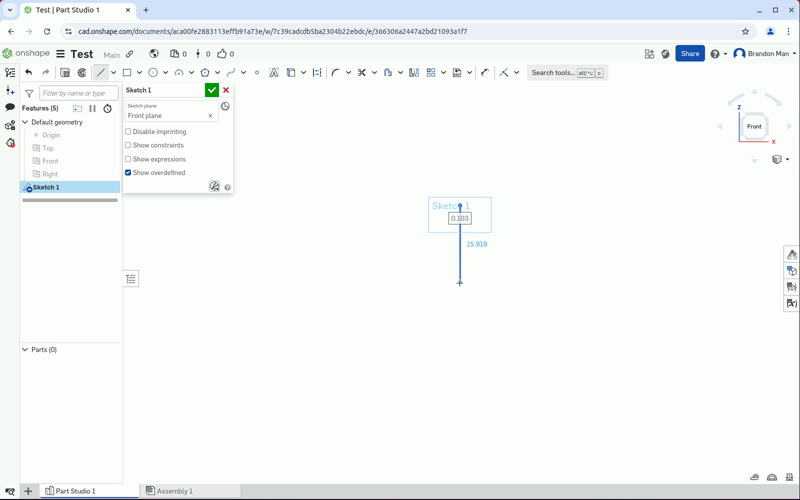
scroll(6)
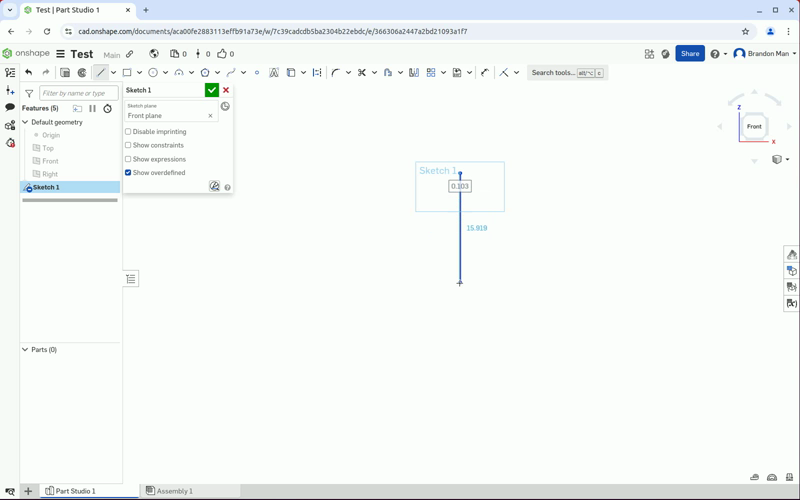
scroll(6)
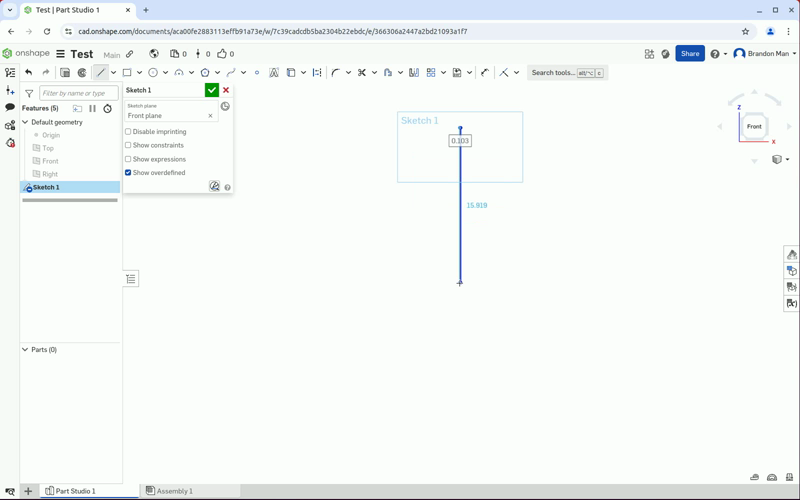
scroll(6)
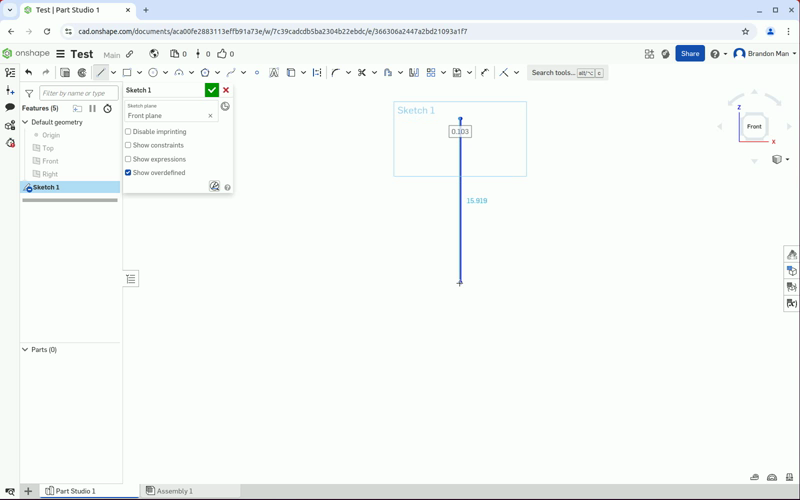
scroll(6)
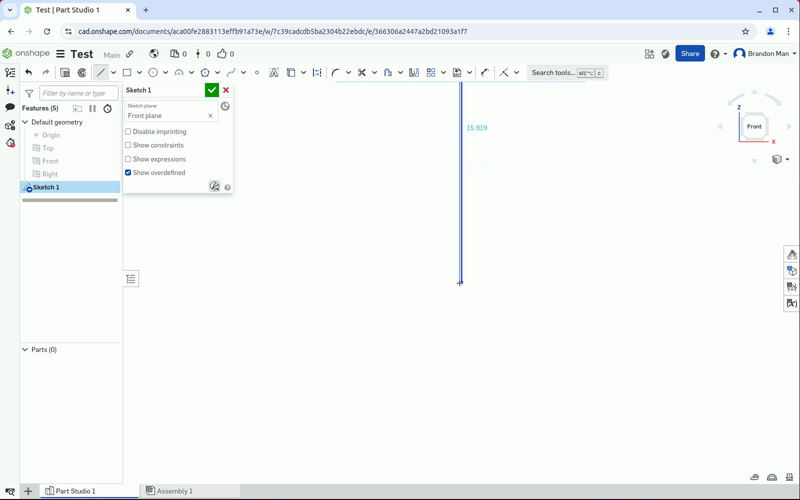
scroll(6)
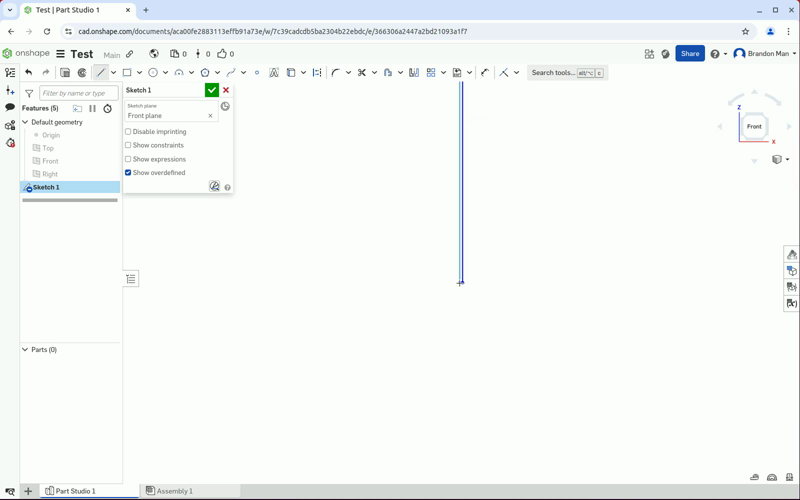
scroll(6)
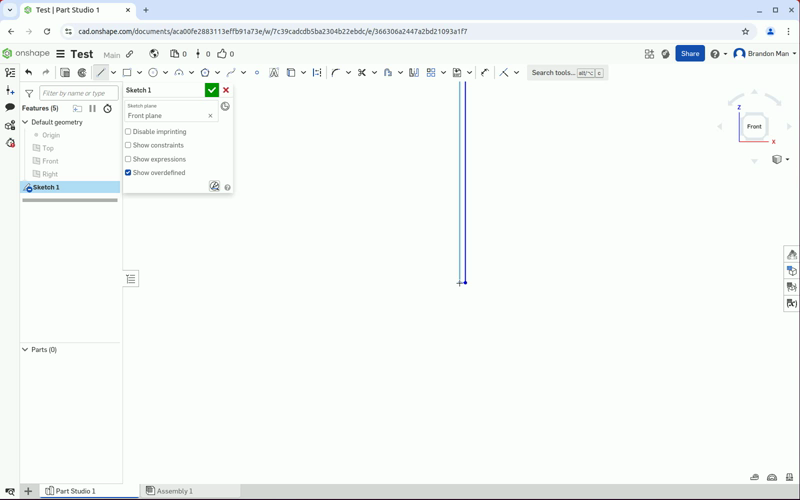
key_up(shift)
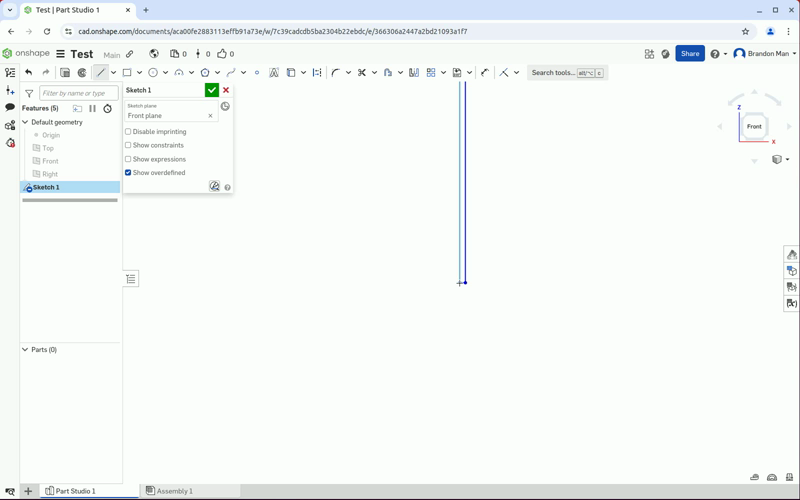
click(459, 282)
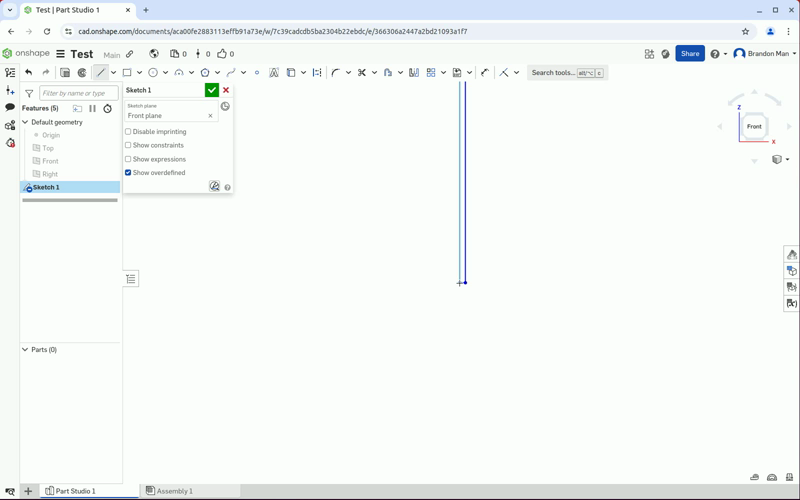
scroll(-6)
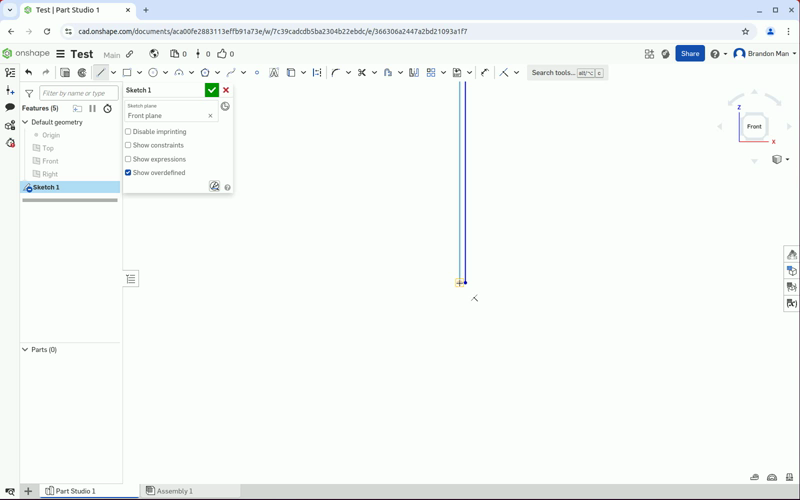
scroll(-6)
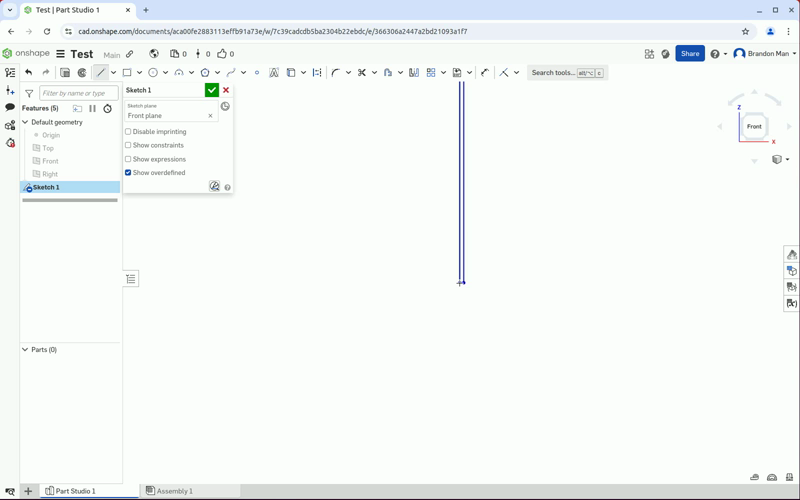
scroll(-6)
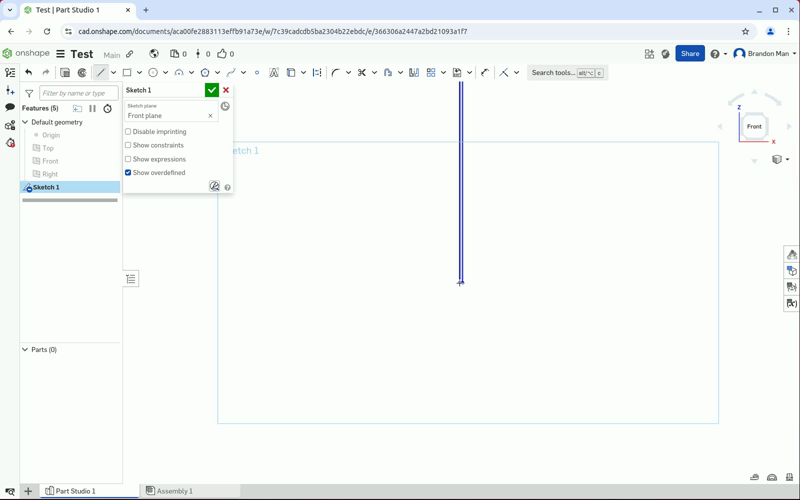
scroll(-6)
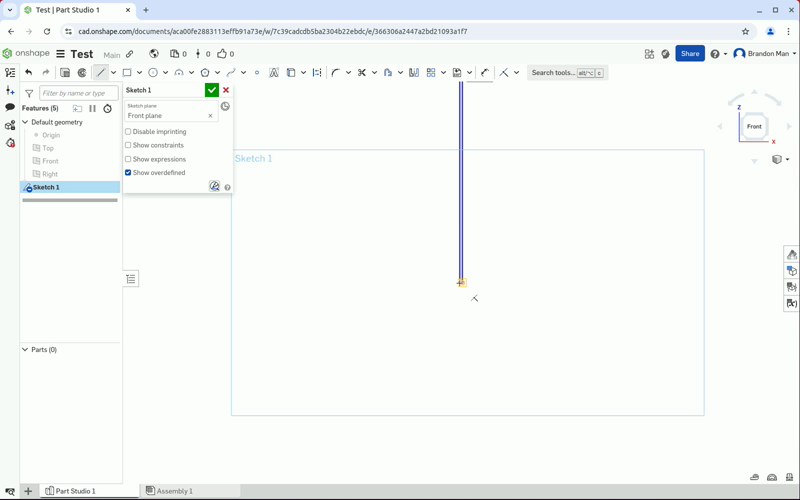
scroll(-6)
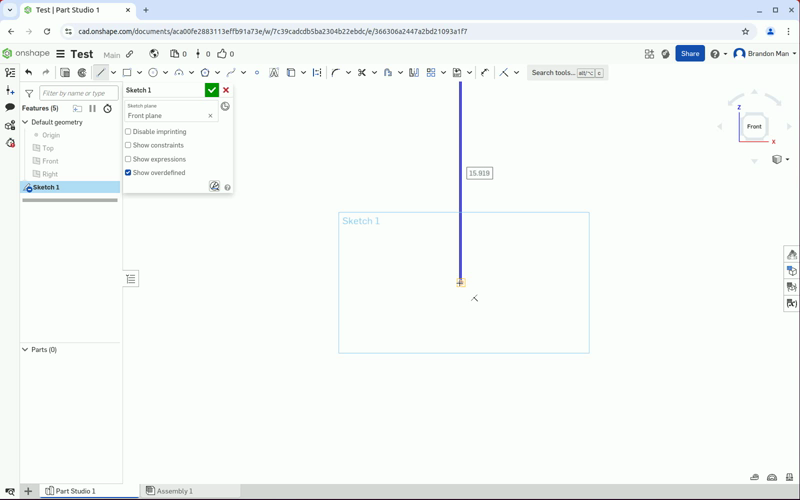
scroll(-6)
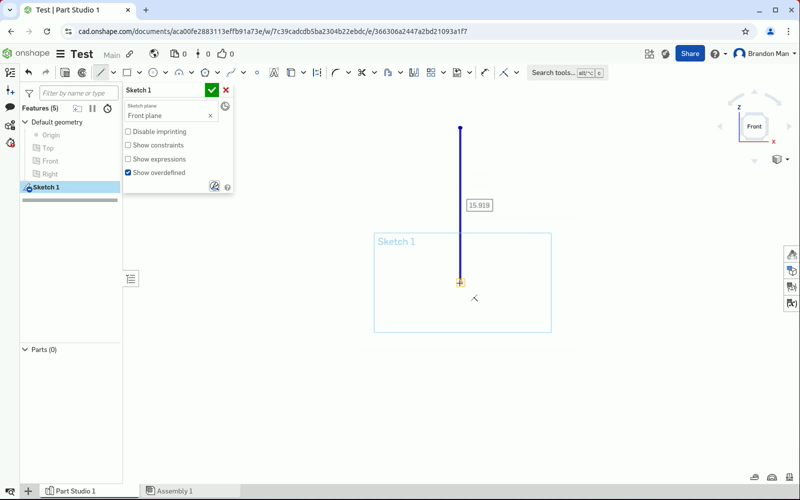
scroll(-6)
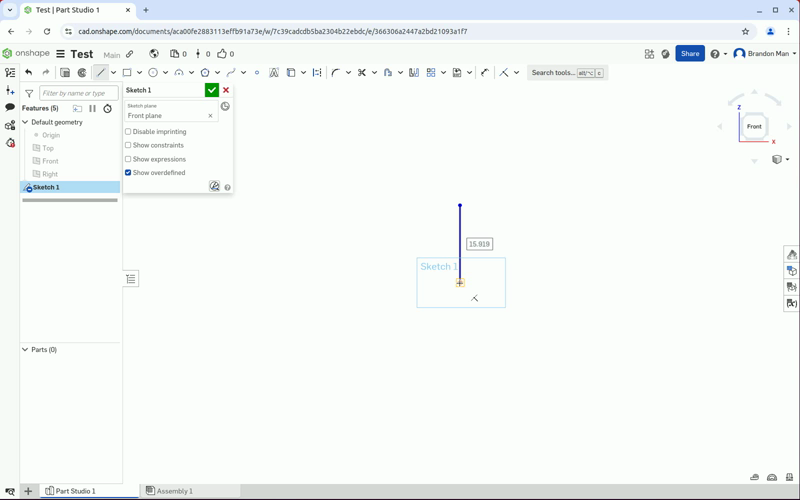
key(esc)
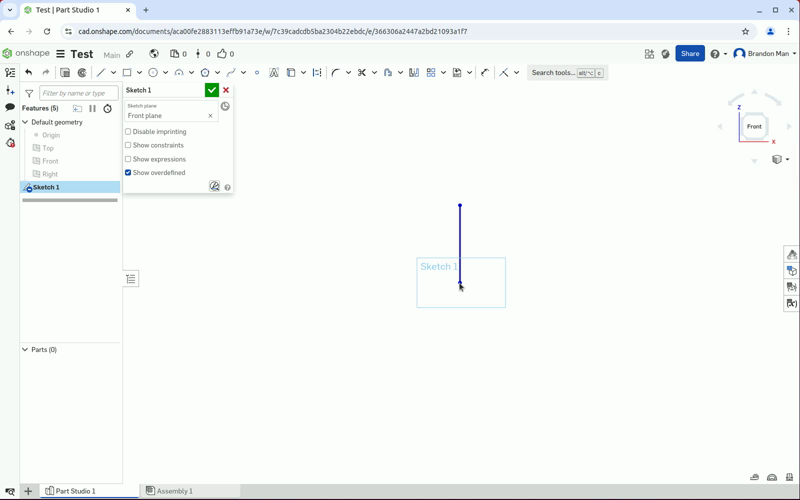
mouse_move(460, 208)
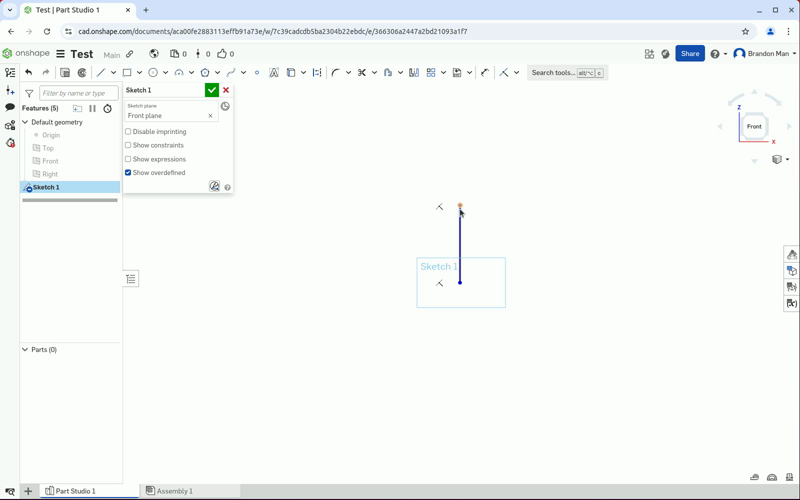
scroll(6)
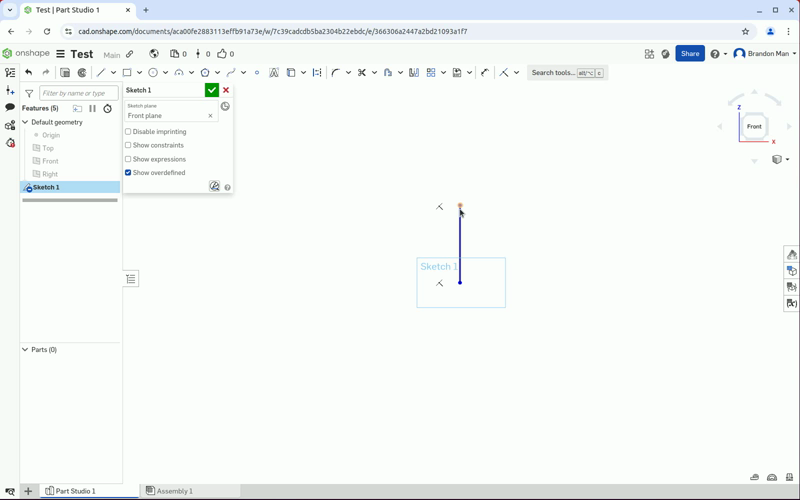
scroll(6)
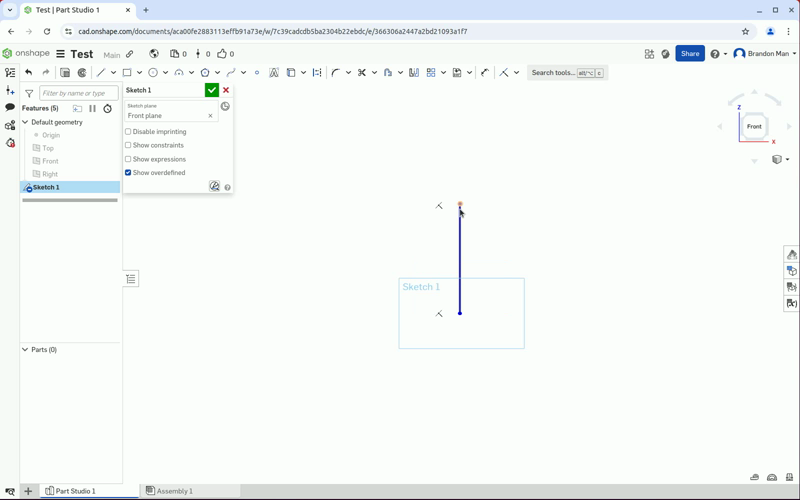
scroll(6)
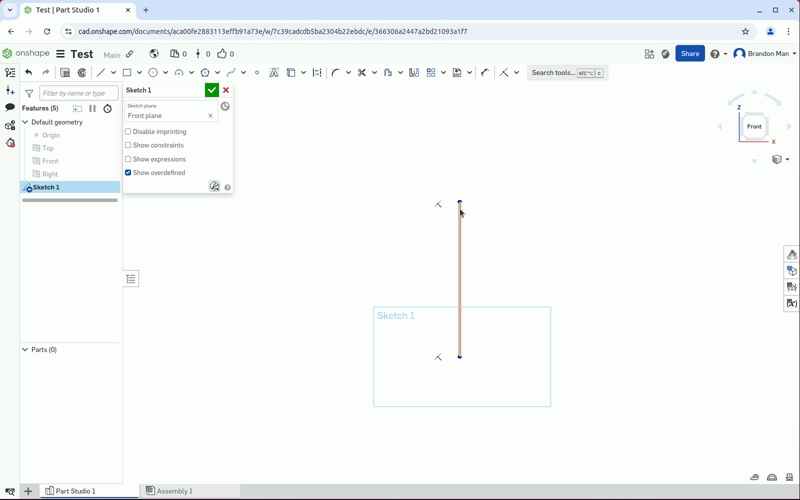
scroll(6)
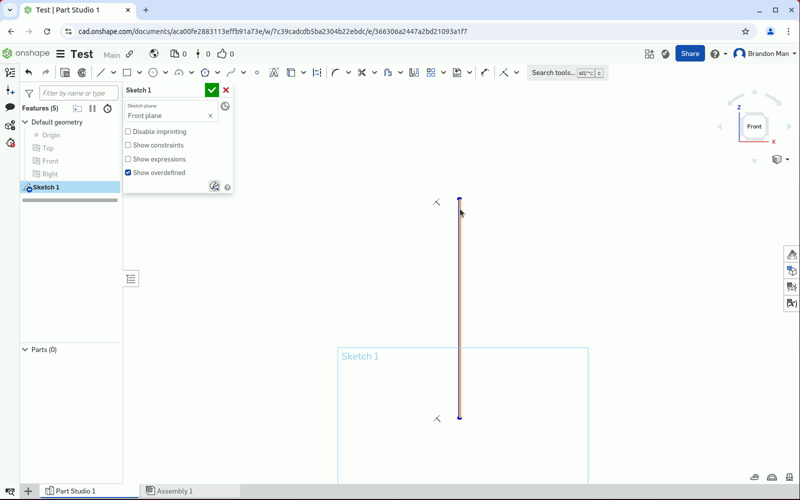
scroll(6)
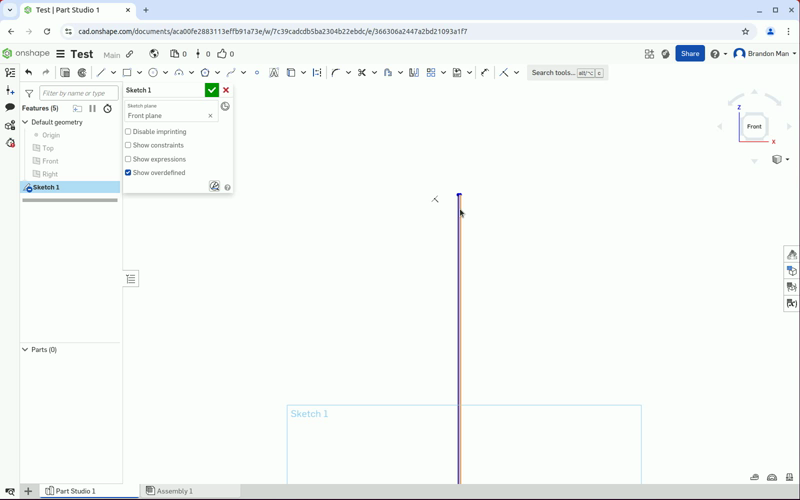
scroll(6)
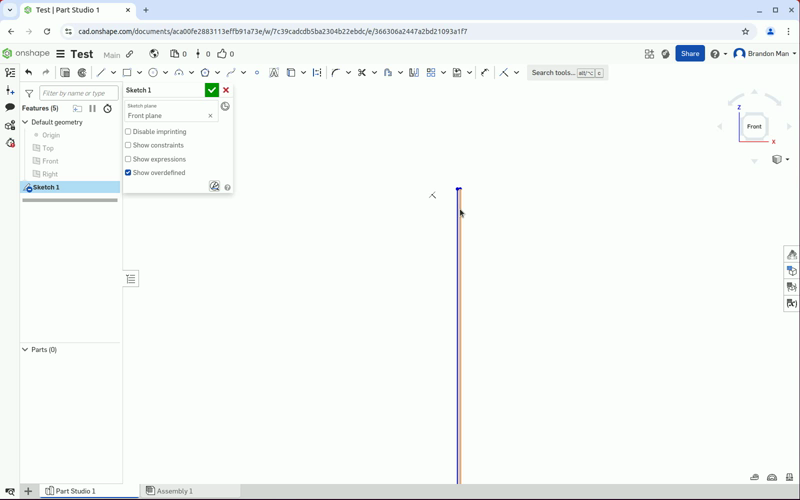
scroll(6)
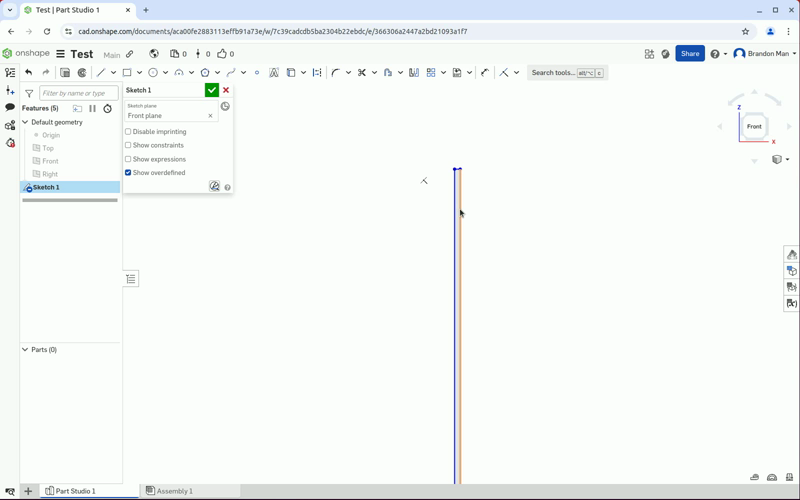
click(460, 208)
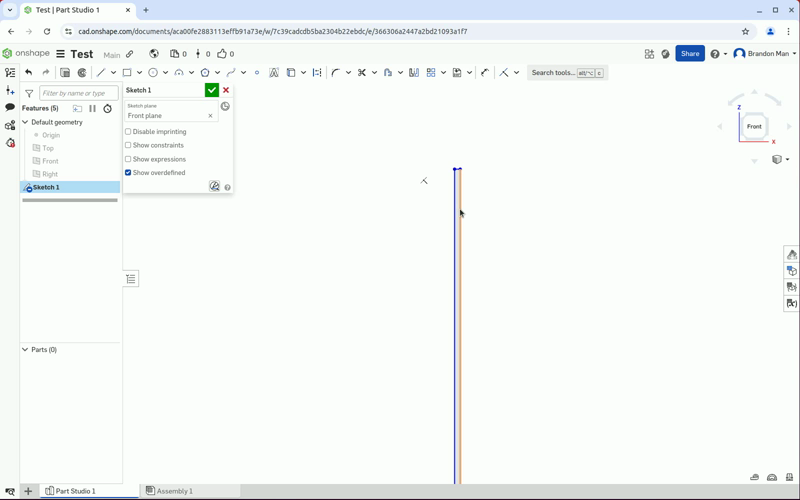
scroll(-6)
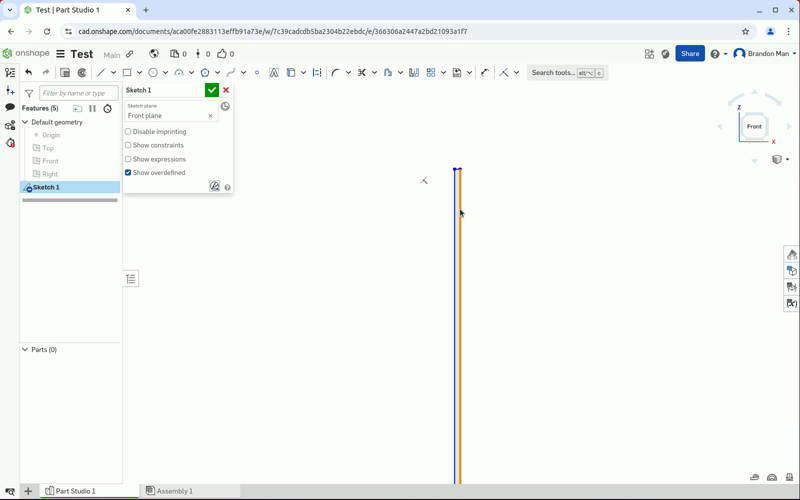
scroll(-6)
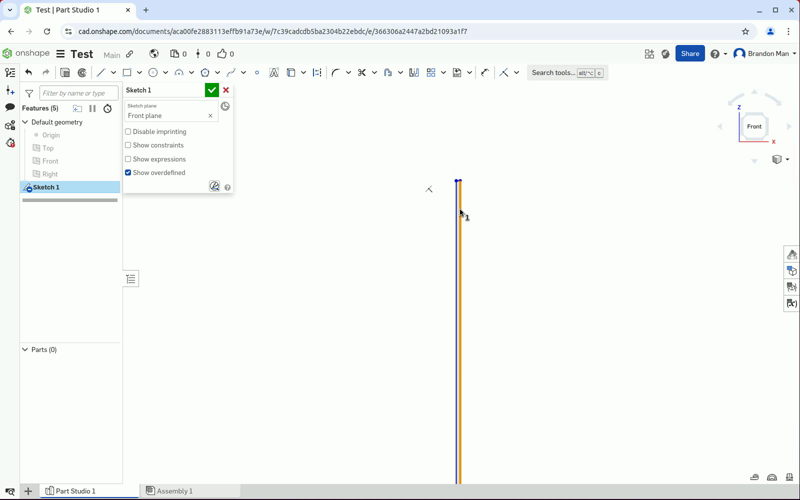
scroll(-6)
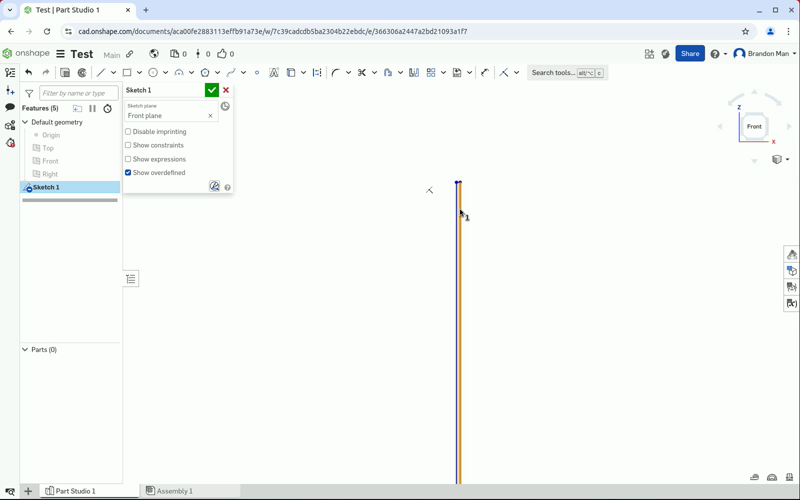
scroll(-6)
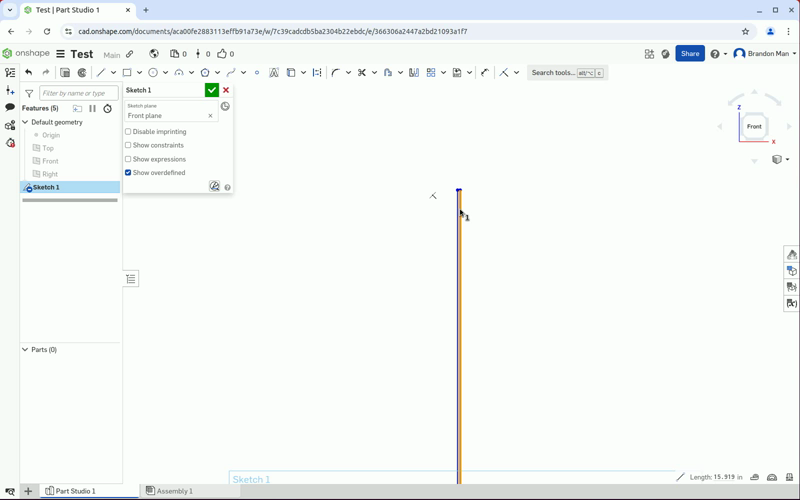
scroll(-6)
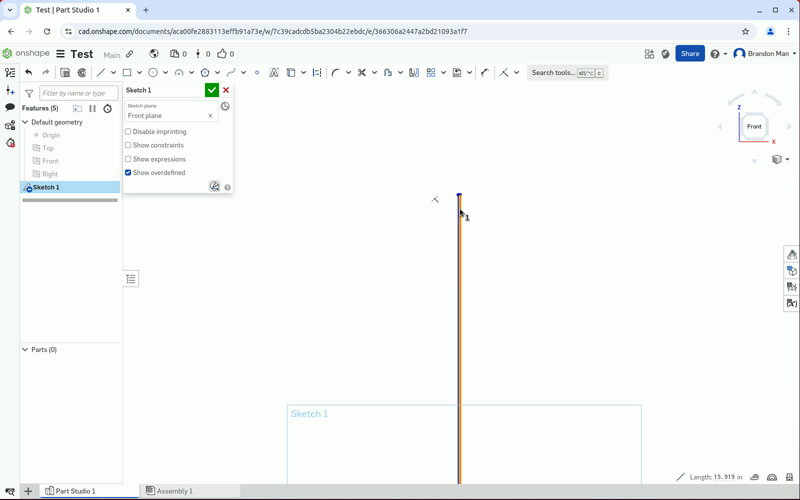
scroll(-6)
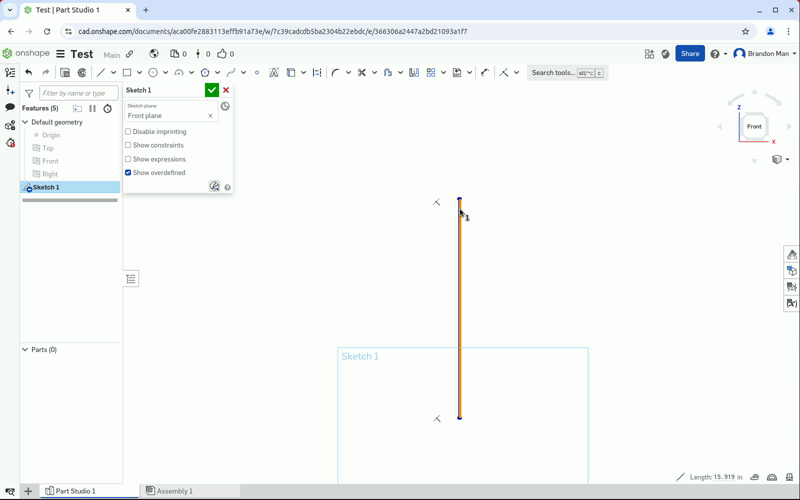
scroll(-6)
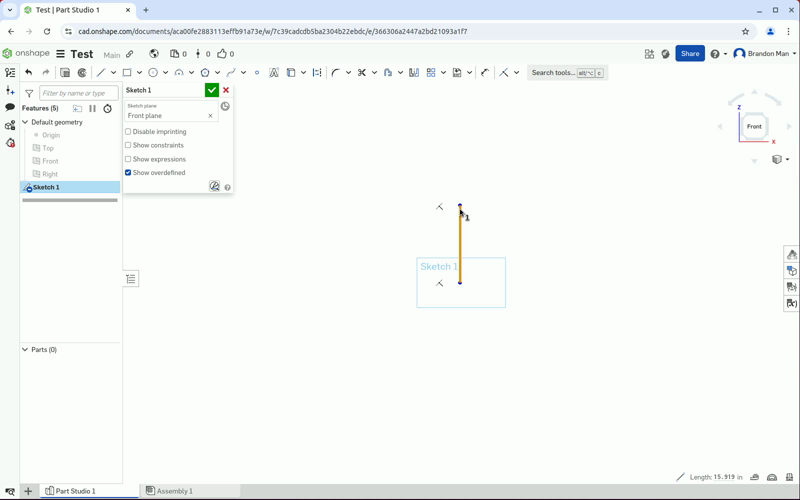
mouse_move(73, 352)
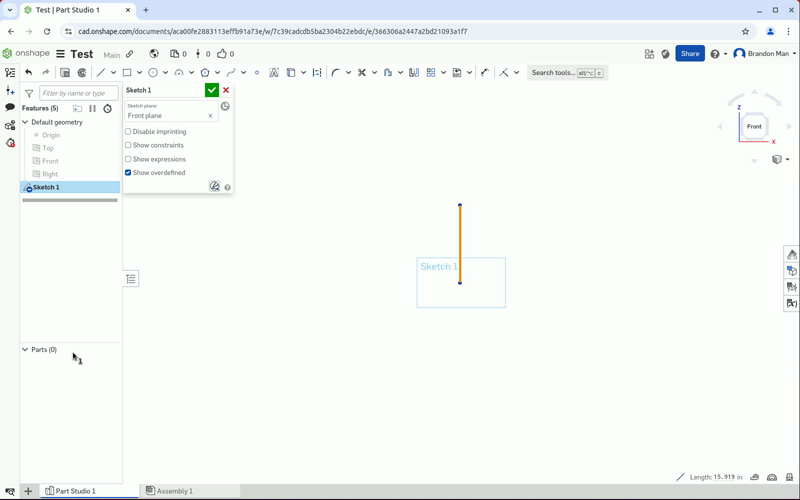
key(shift+y)
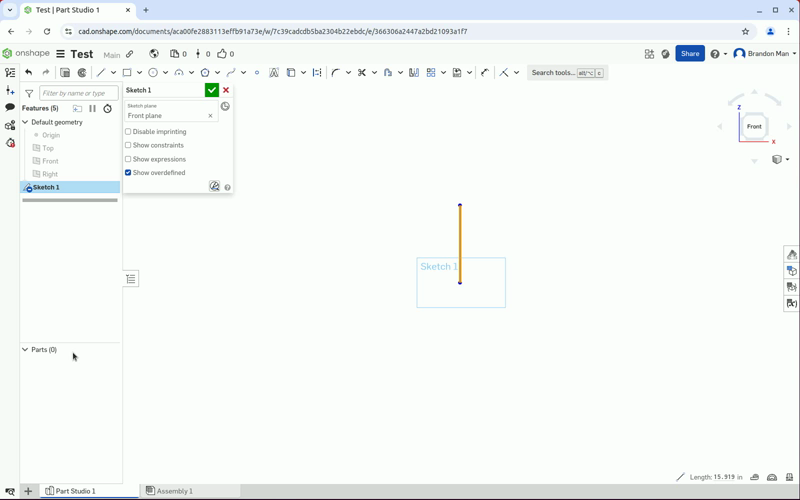
key(shift+e)
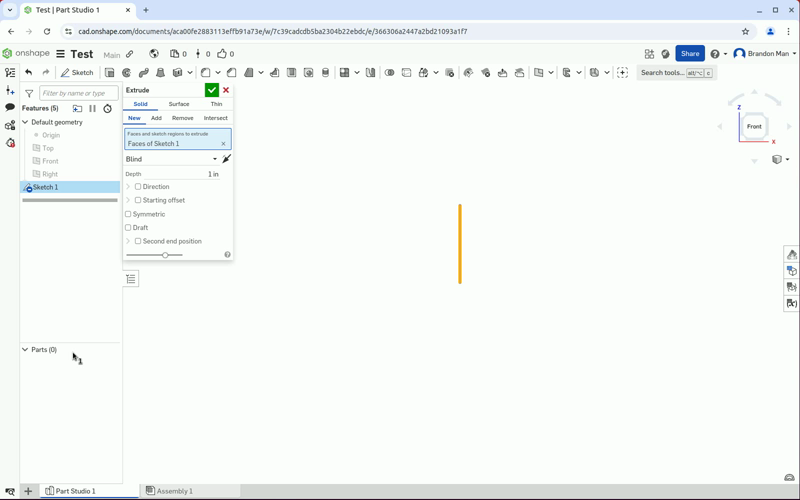
mouse_move(143, 106)
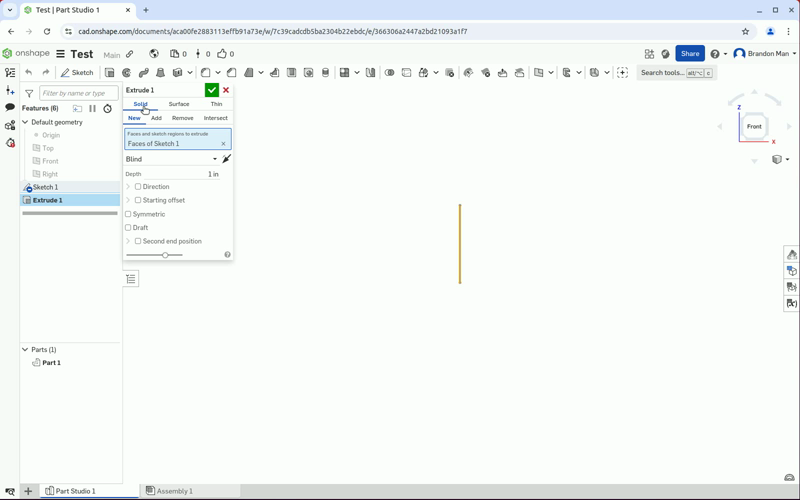
click(143, 106)
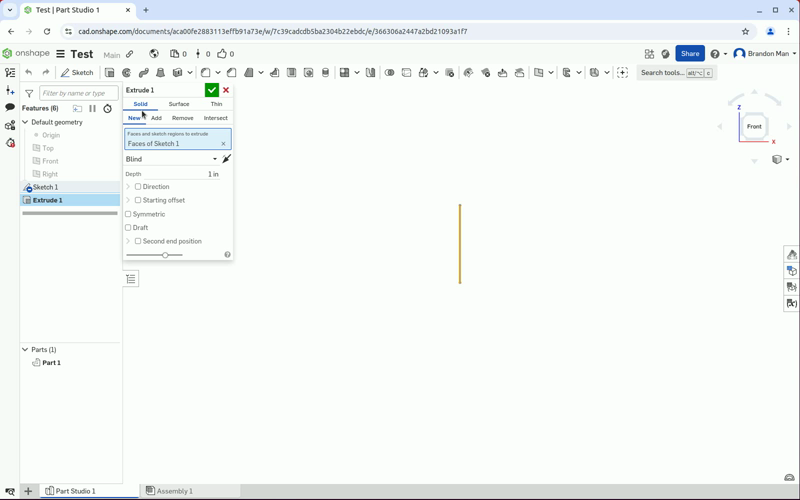
mouse_move(137, 120)
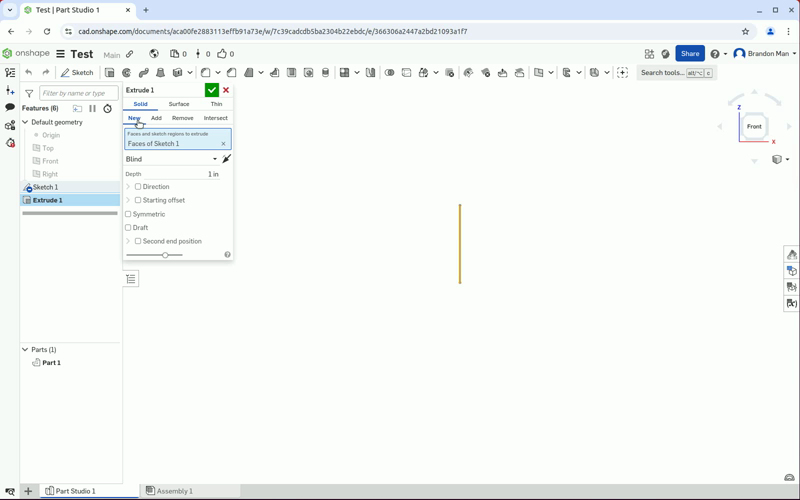
click(137, 120)
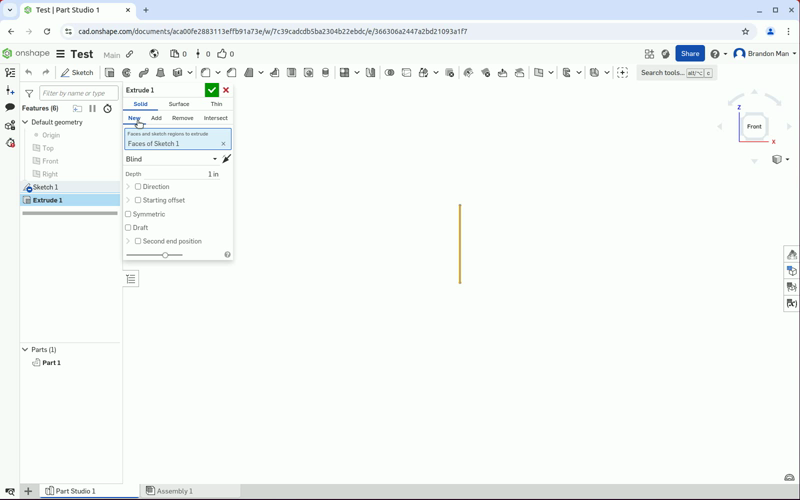
key(tab, 4)
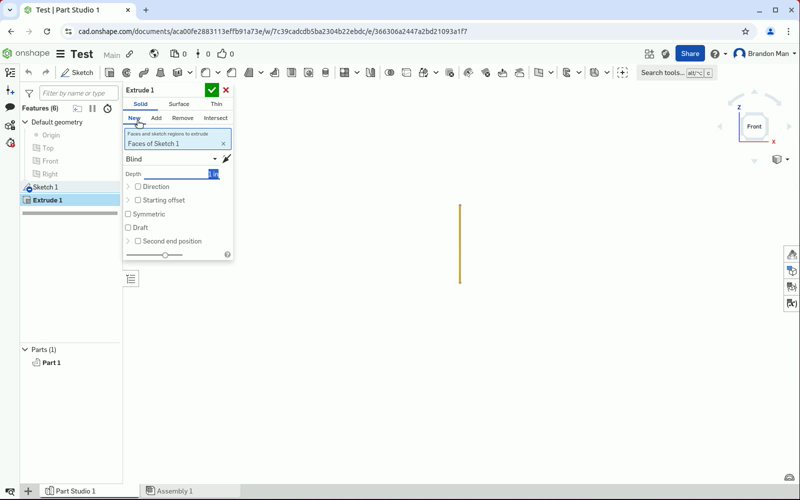
text(4.092)
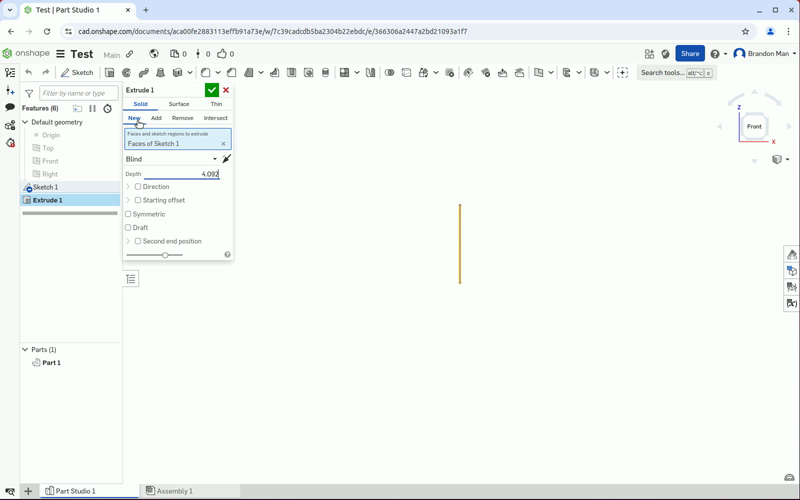
key(enter)
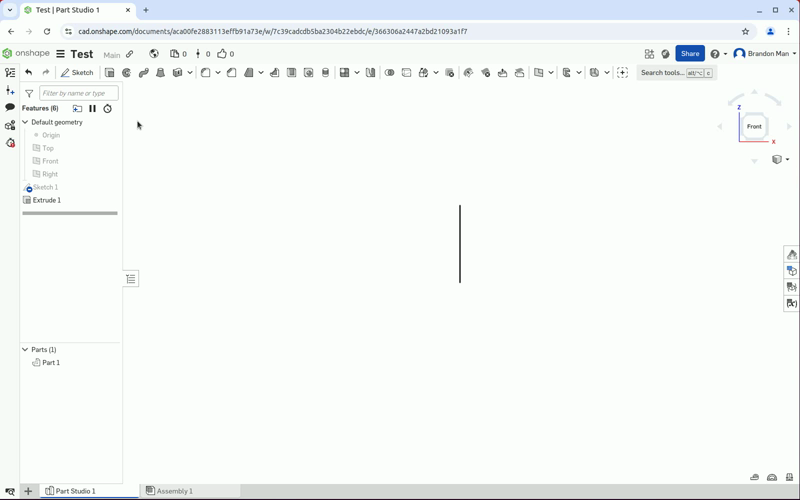
key(shift+h)
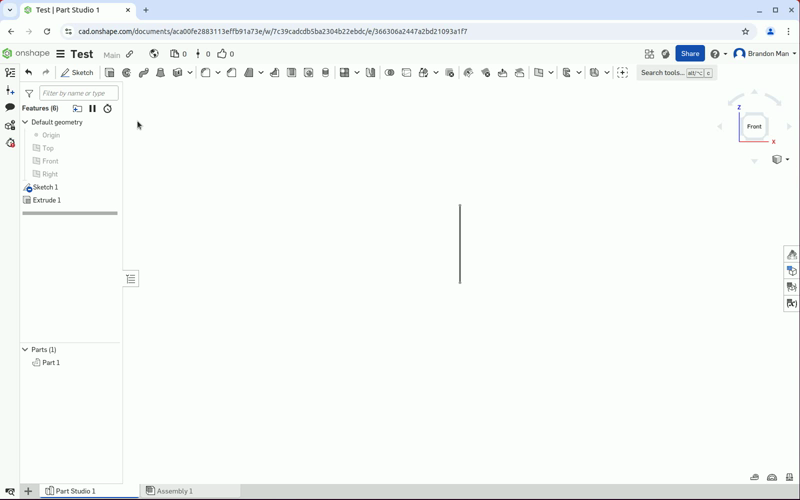
key(shift+h)
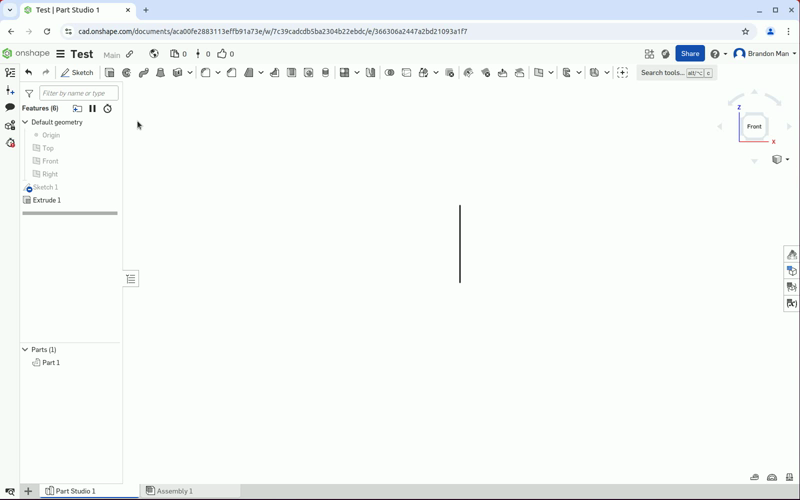
mouse_move(73, 189)
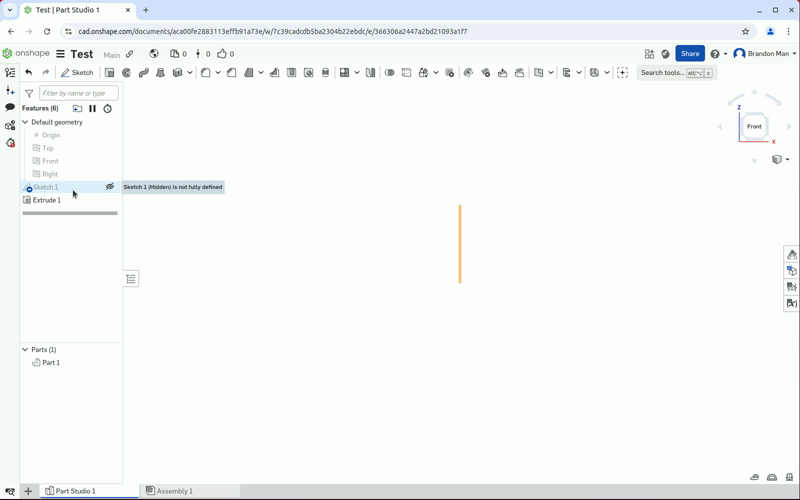
click(73, 189)
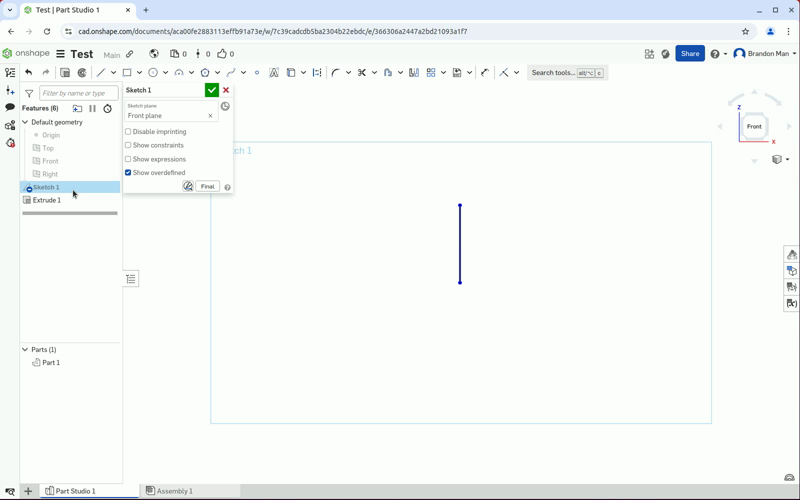
mouse_move(229, 92)
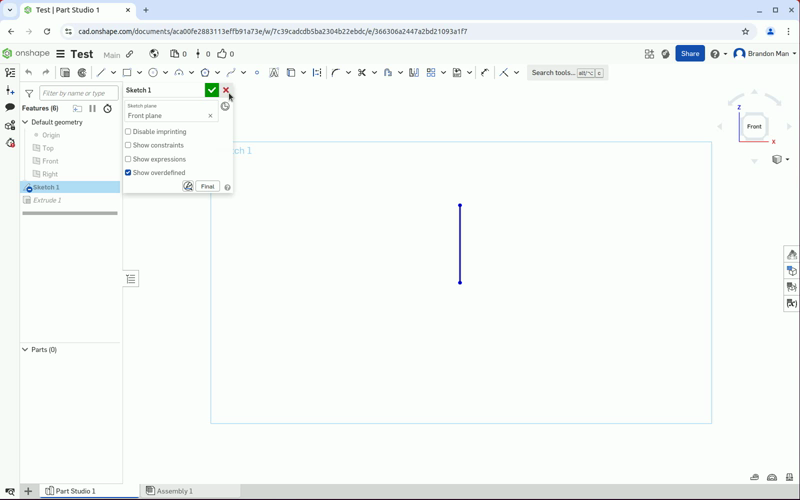
click(229, 92)
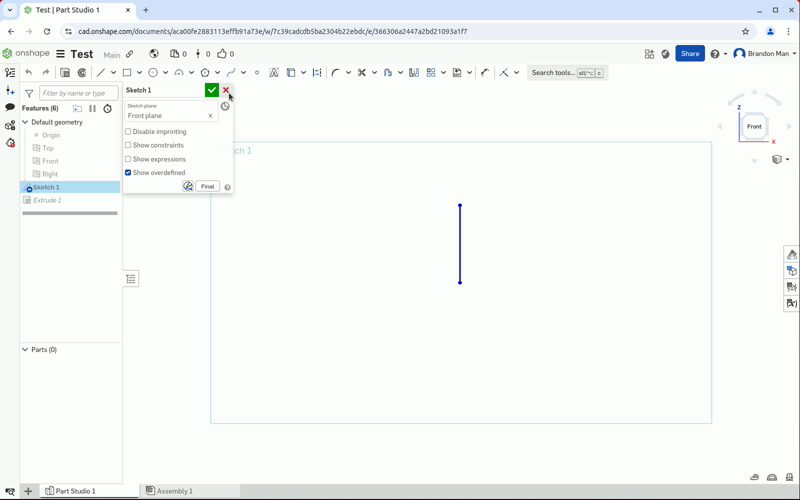
key(shift+s)
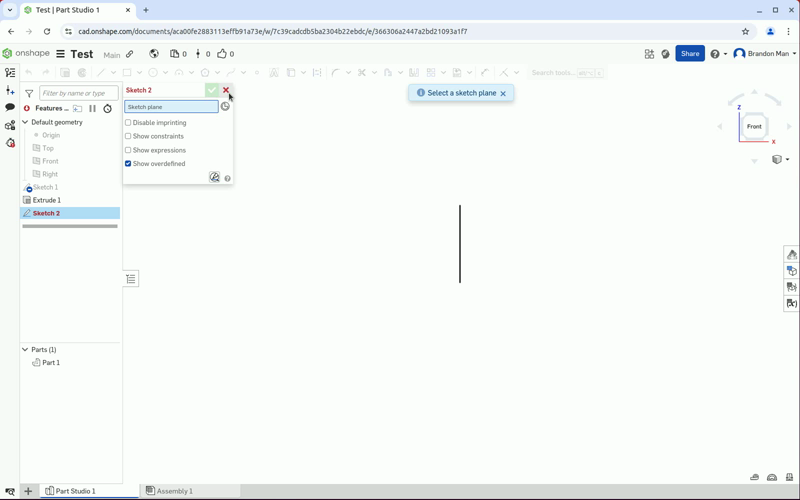
mouse_move(73, 163)
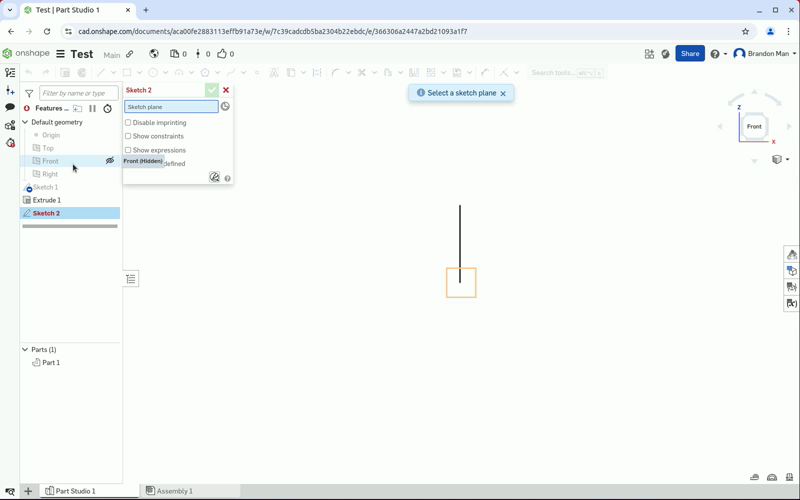
click(73, 163)
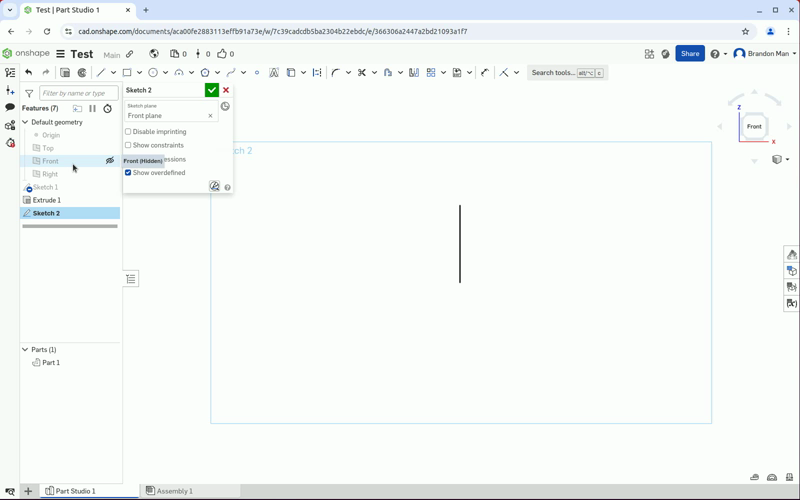
mouse_move(73, 352)
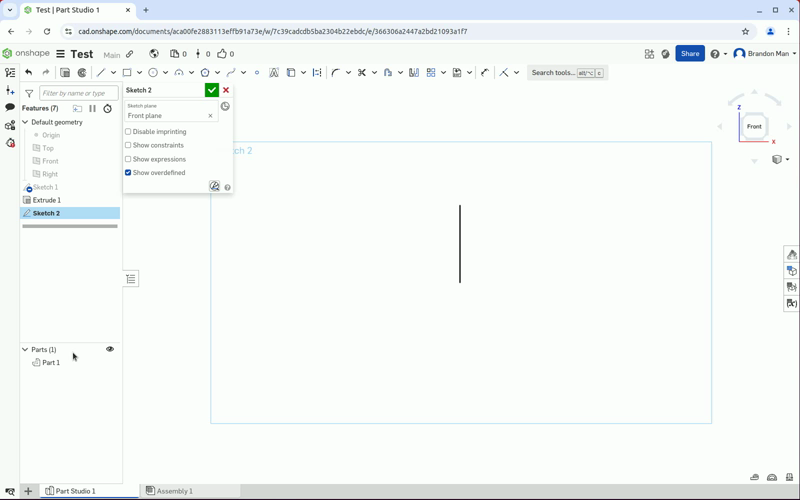
key(y)
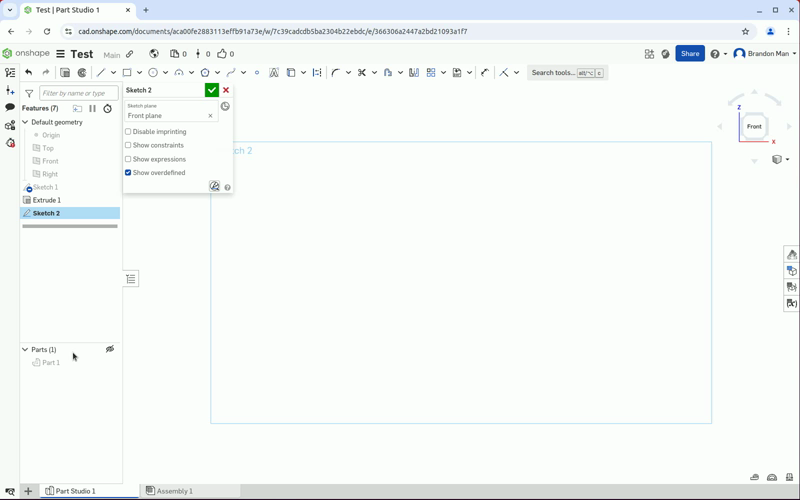
key(l)
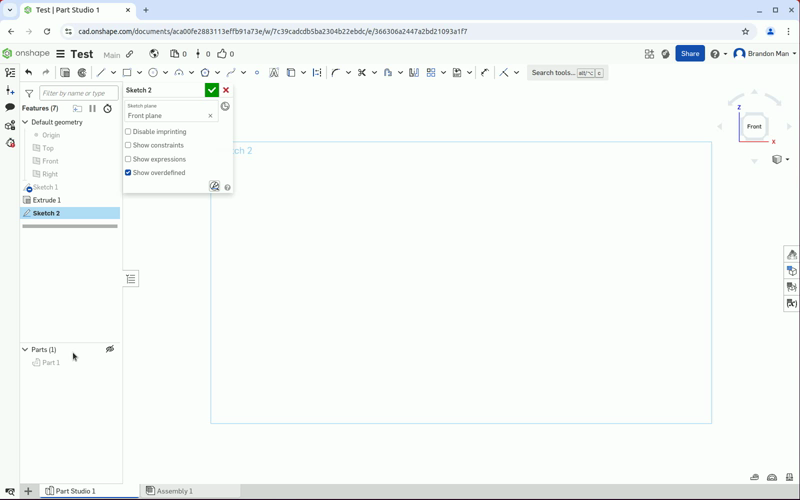
key_down(shift)
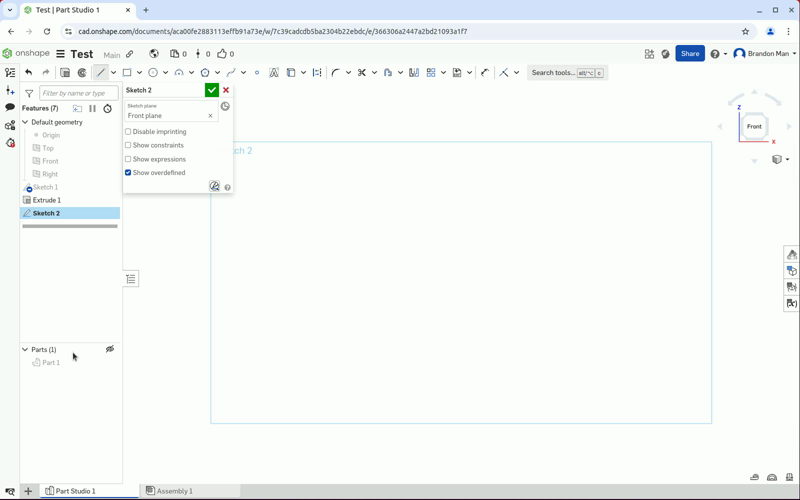
mouse_move(459, 205)
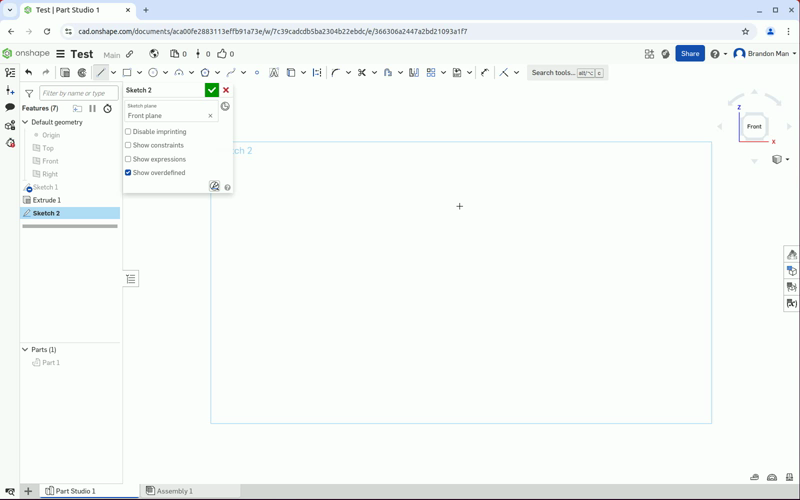
click(459, 205)
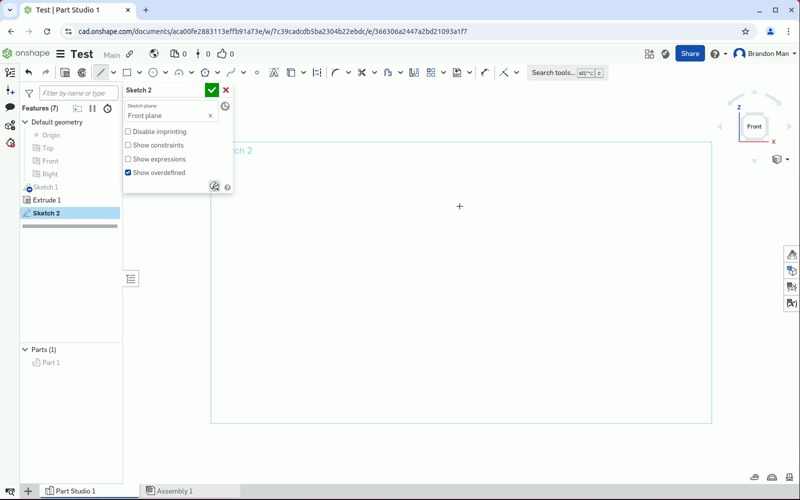
key_up(shift)
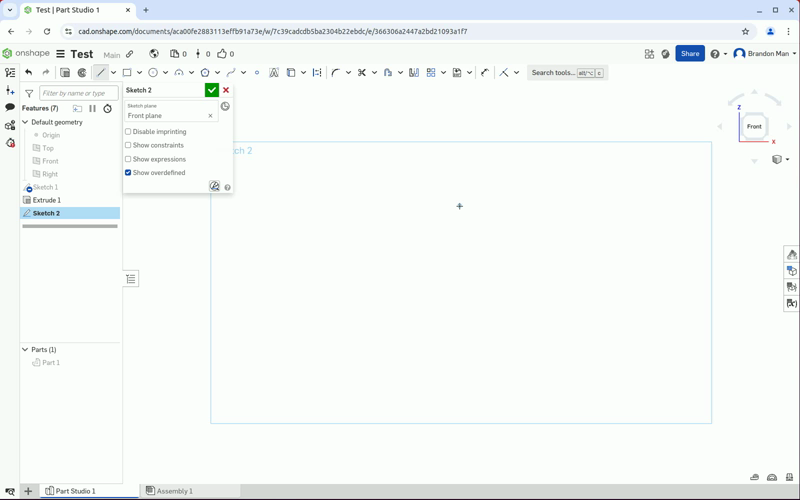
key_down(shift)
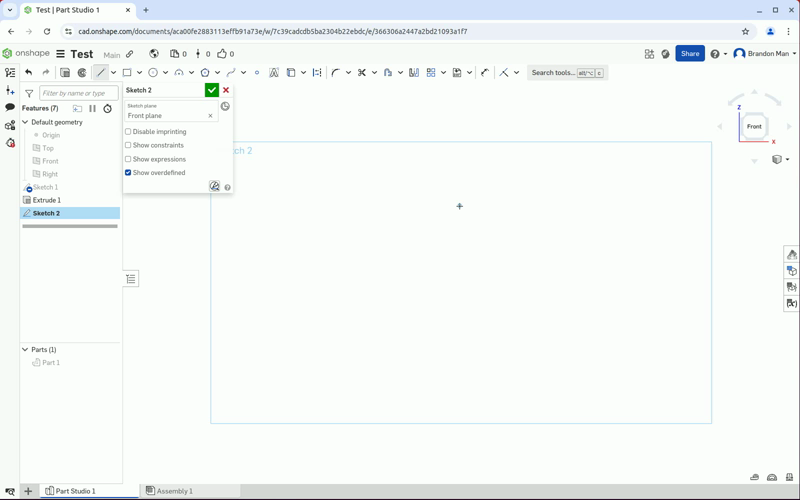
mouse_move(489, 205)
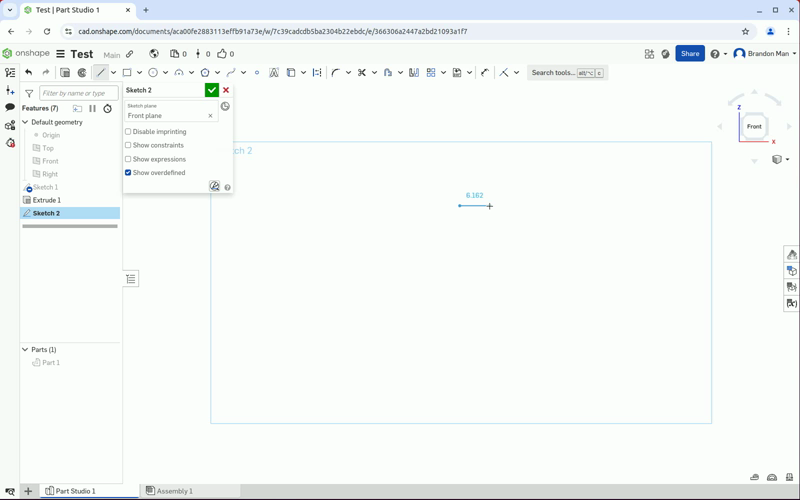
mouse_move(460, 205)
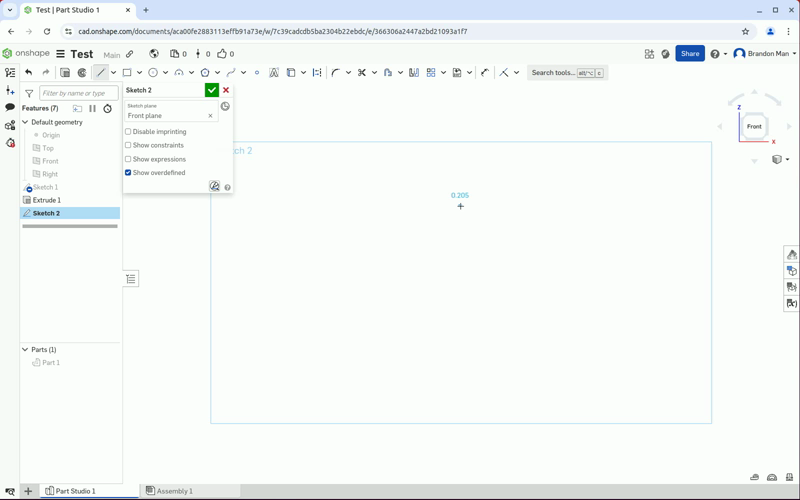
scroll(6)
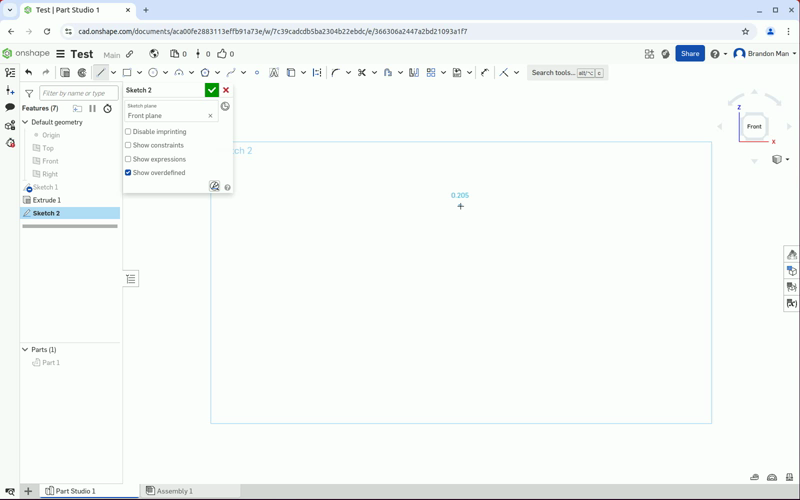
scroll(6)
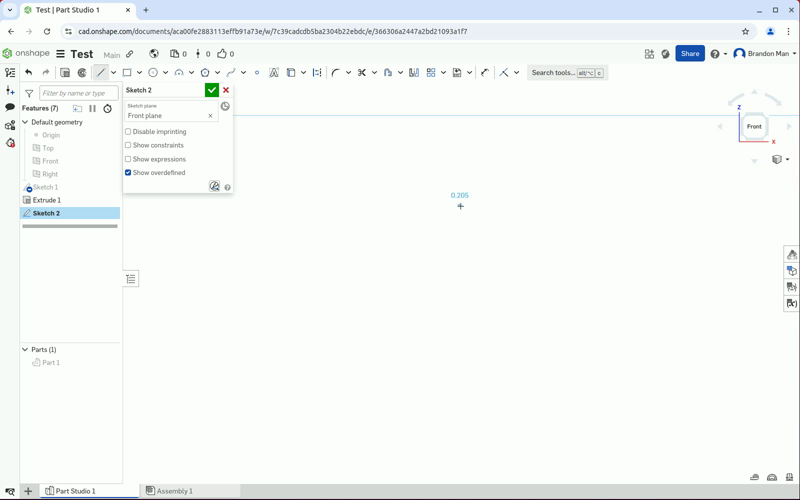
scroll(6)
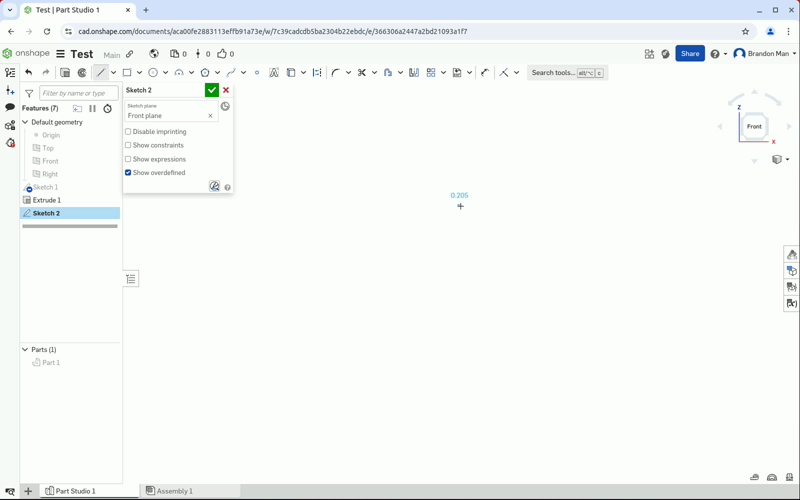
scroll(6)
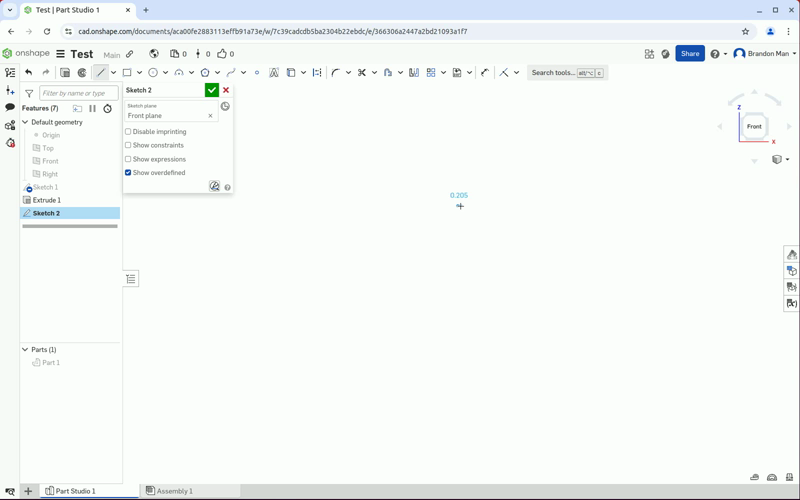
scroll(6)
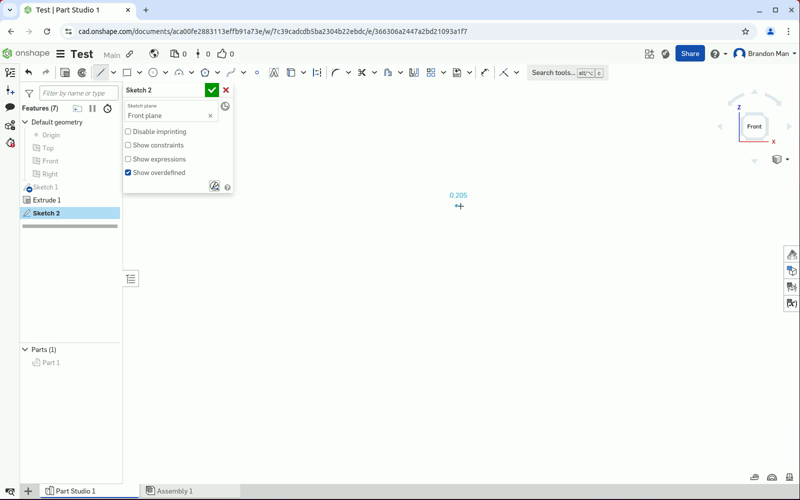
scroll(6)
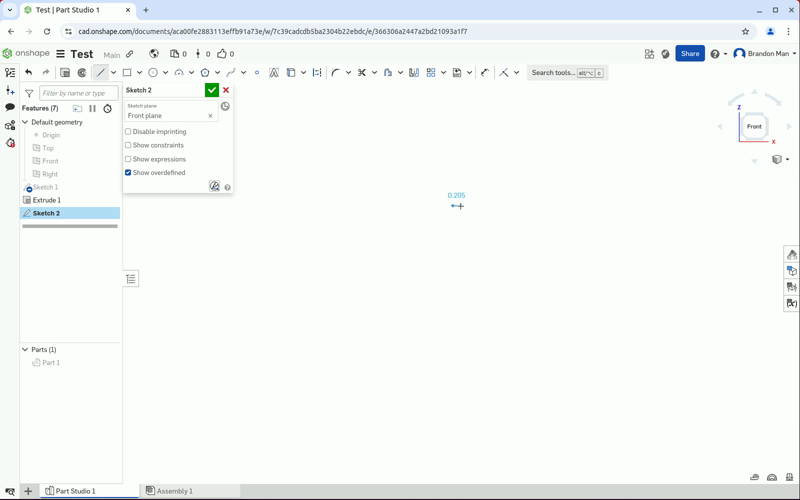
scroll(6)
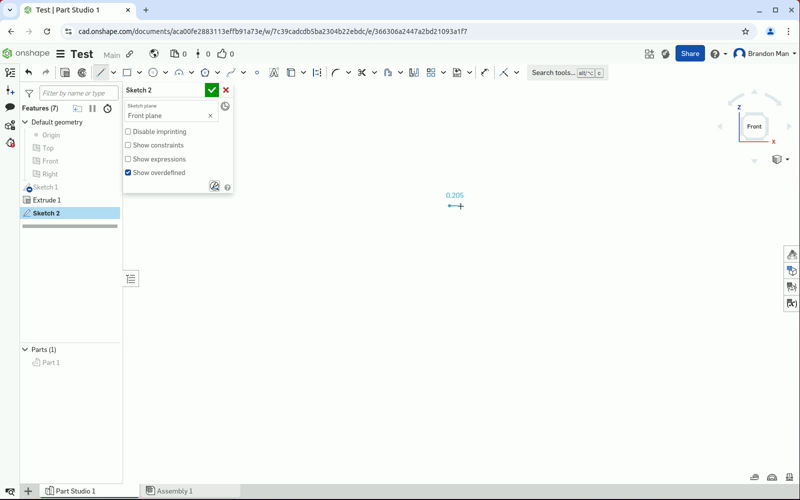
click(460, 205)
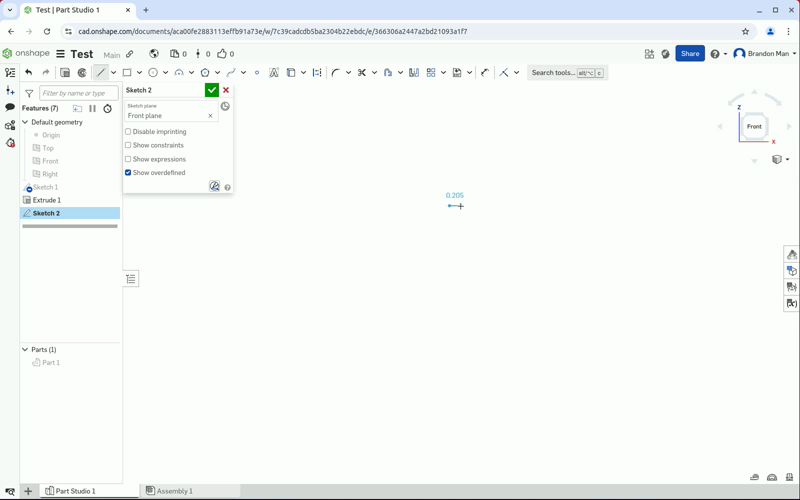
scroll(-6)
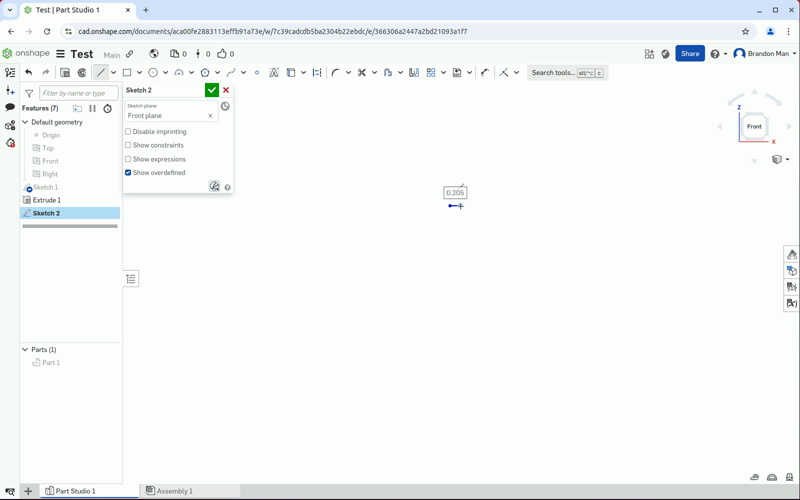
scroll(-6)
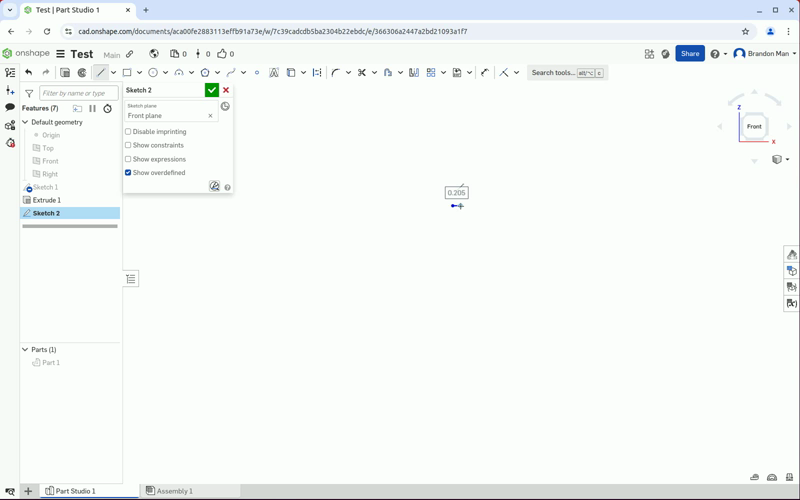
scroll(-6)
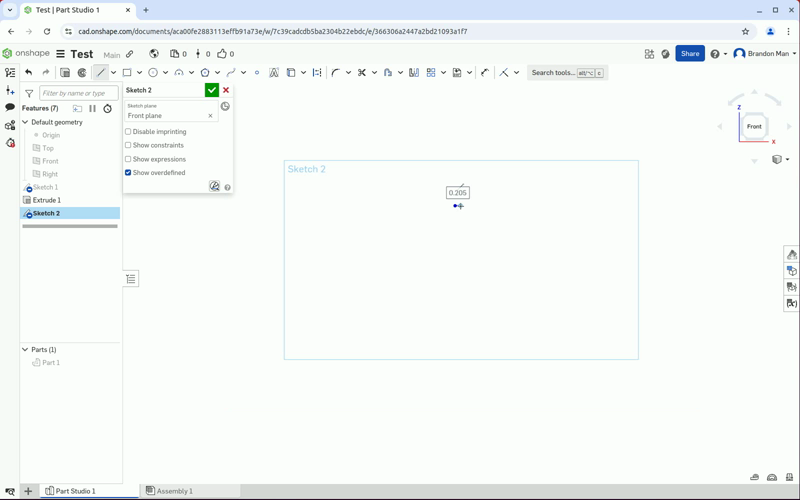
scroll(-6)
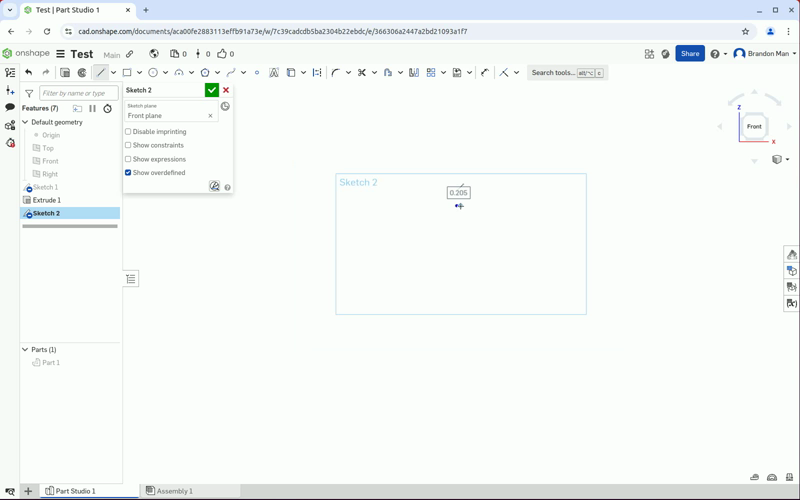
scroll(-6)
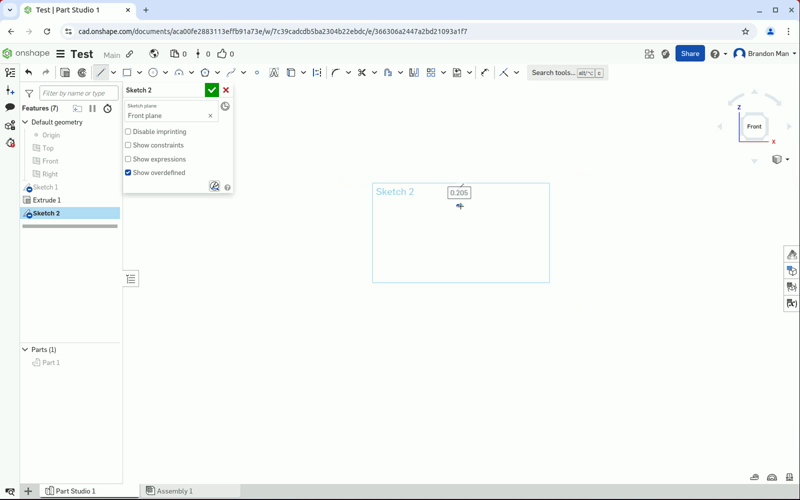
scroll(-6)
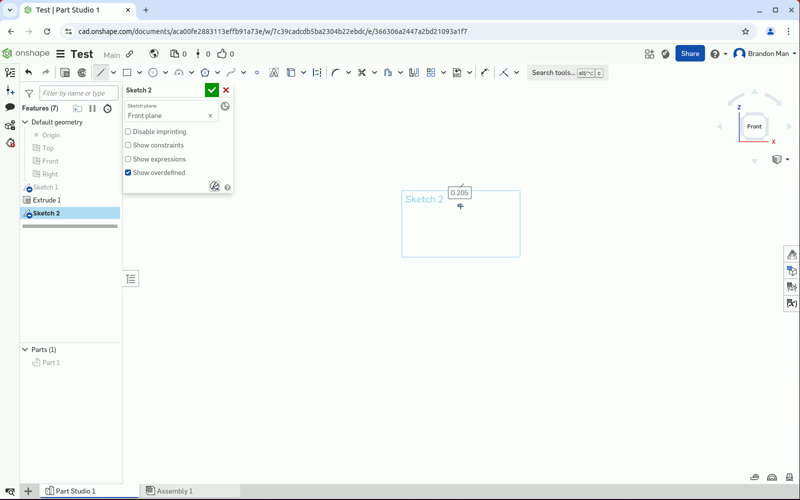
scroll(-6)
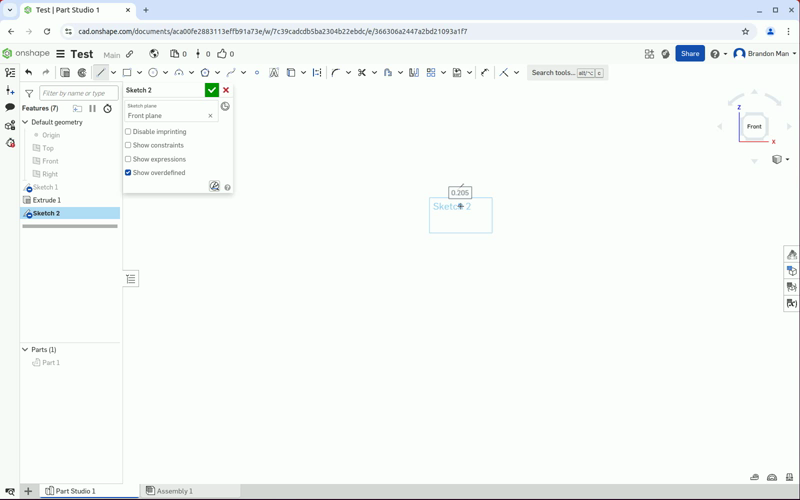
key_up(shift)
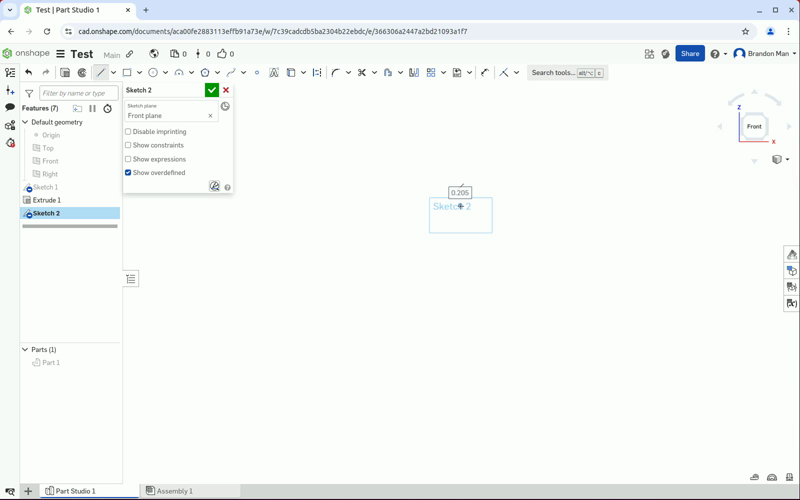
key_down(shift)
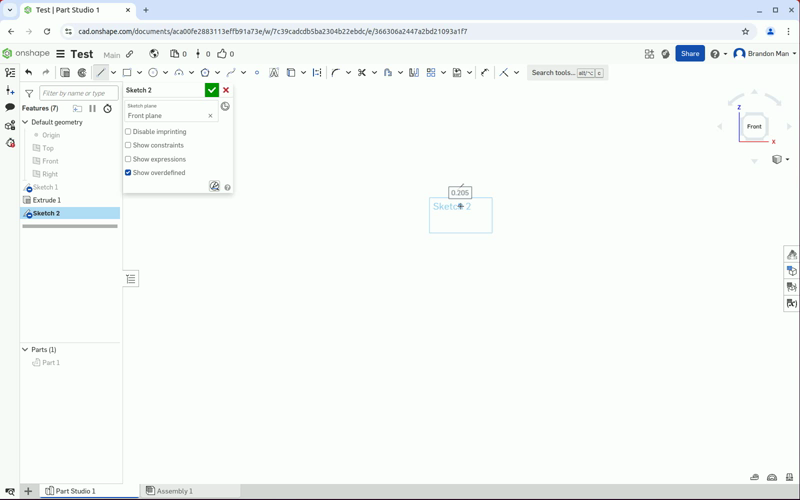
mouse_move(490, 205)
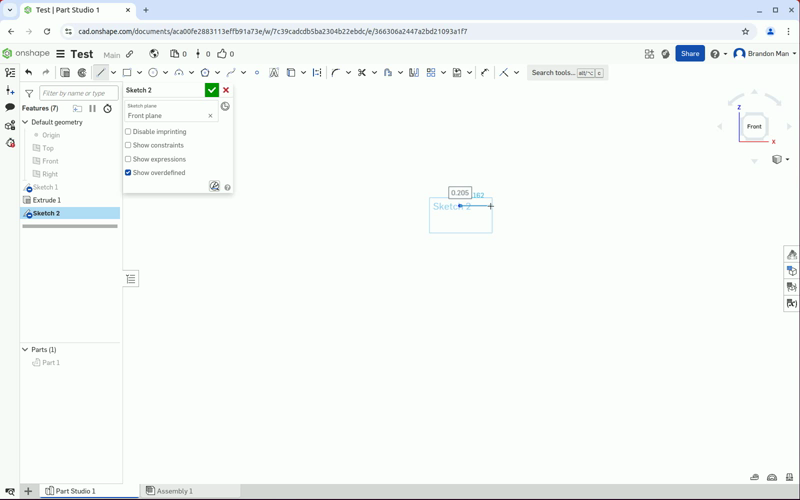
mouse_move(460, 169)
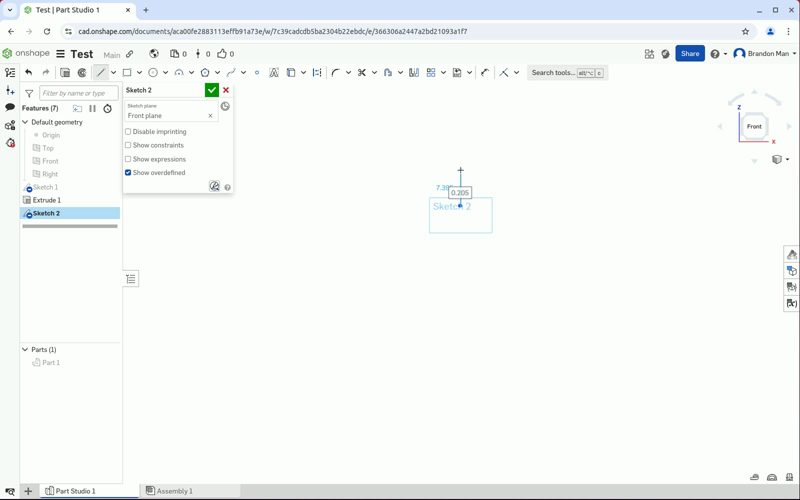
click(460, 169)
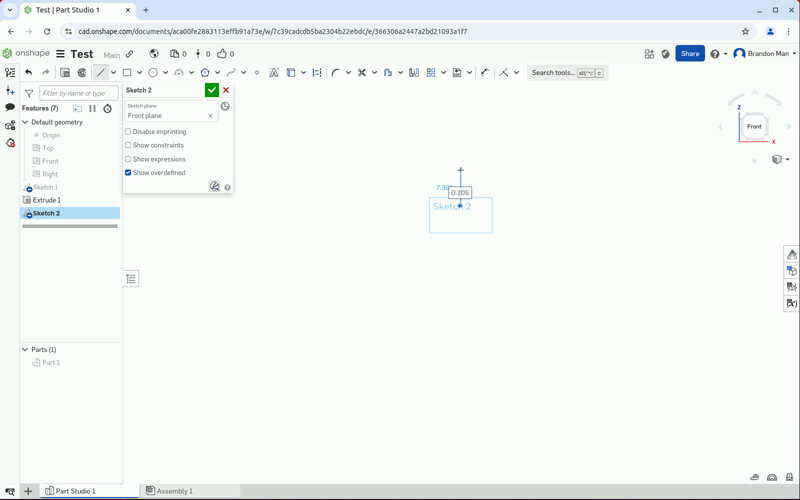
key_up(shift)
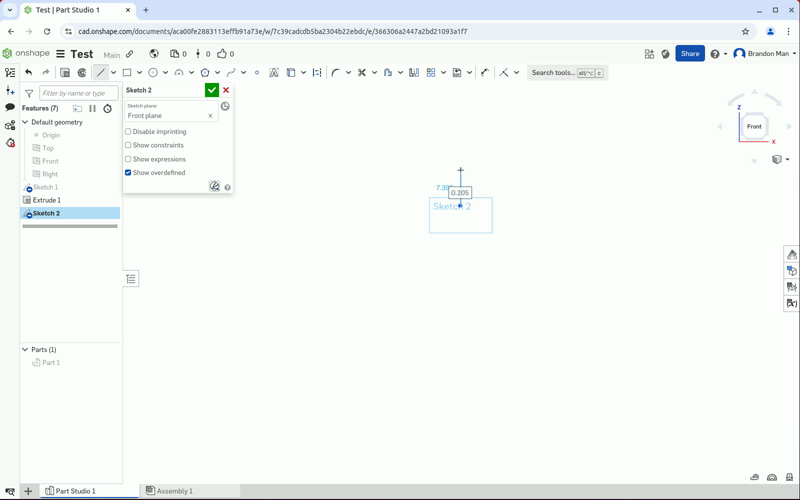
key_down(shift)
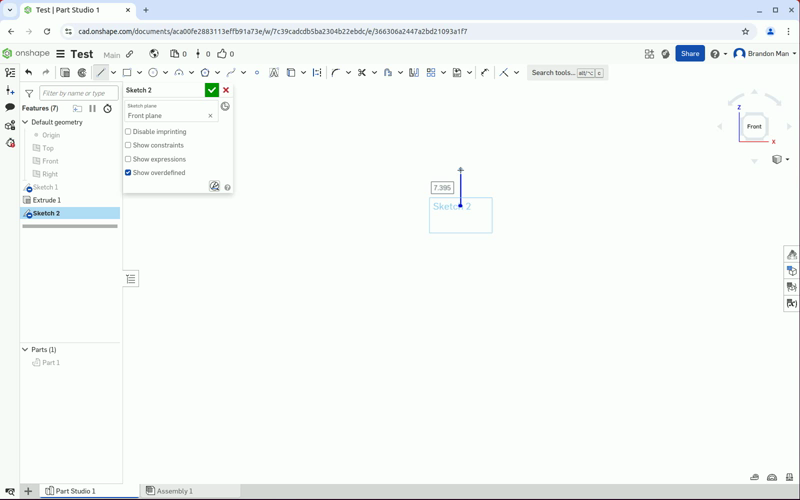
mouse_move(490, 169)
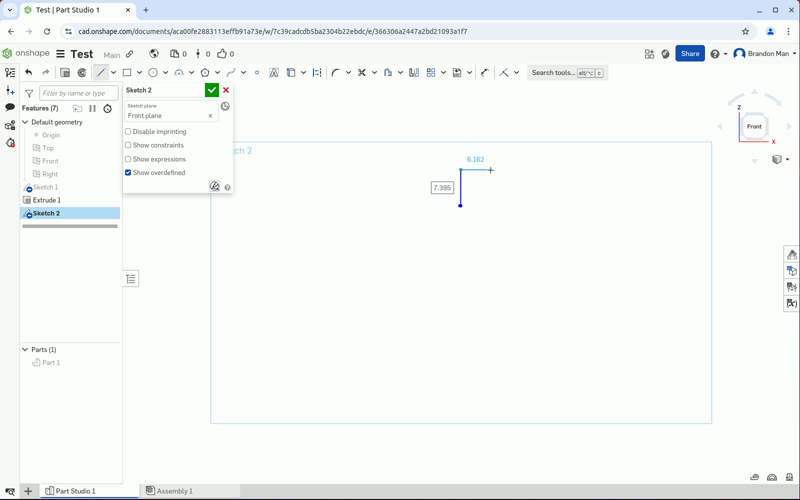
mouse_move(459, 169)
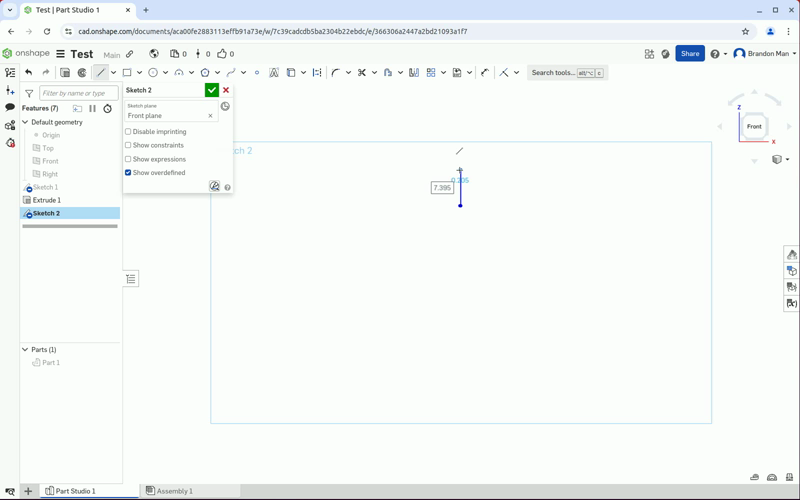
scroll(6)
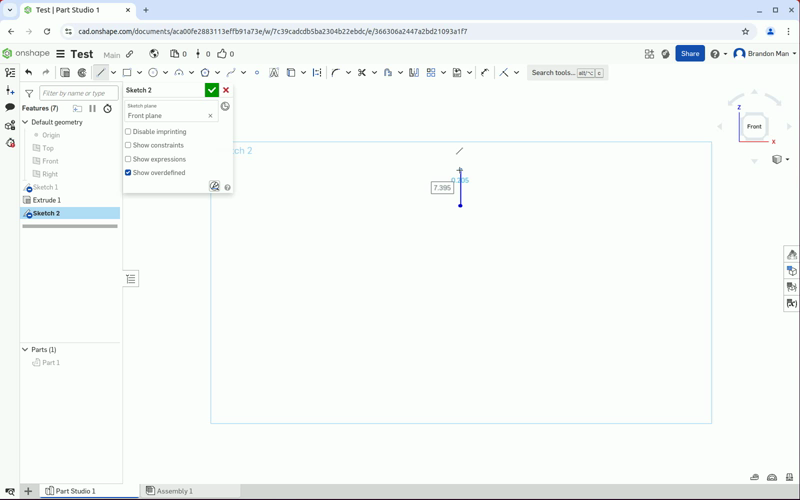
scroll(6)
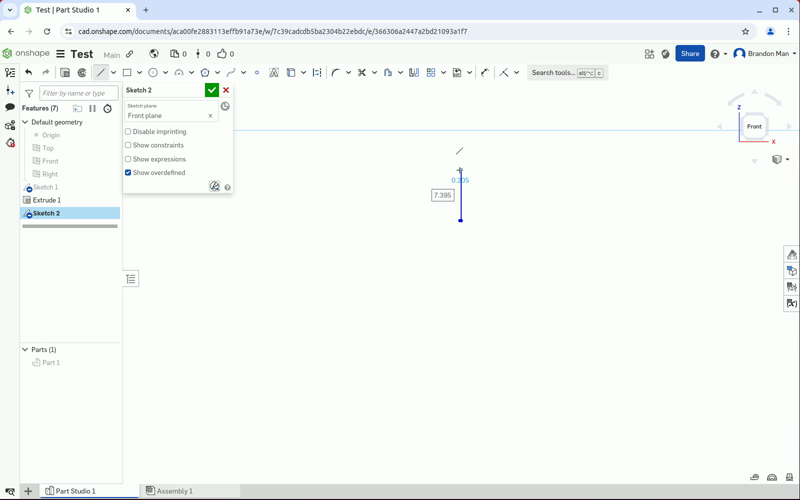
scroll(6)
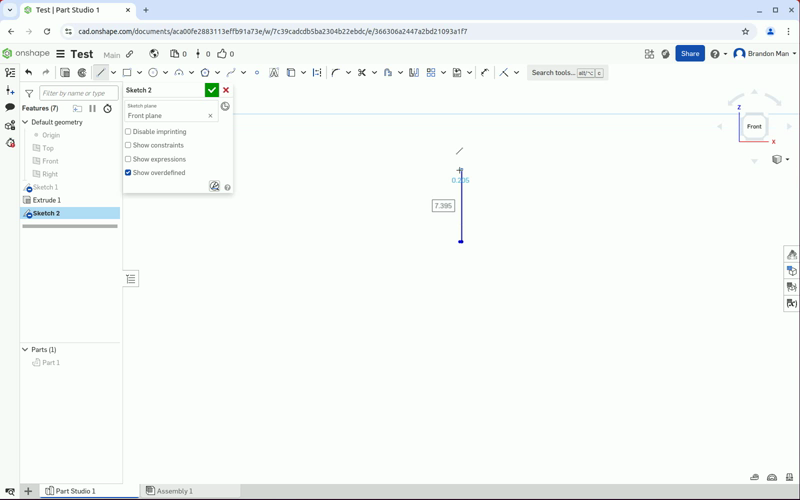
scroll(6)
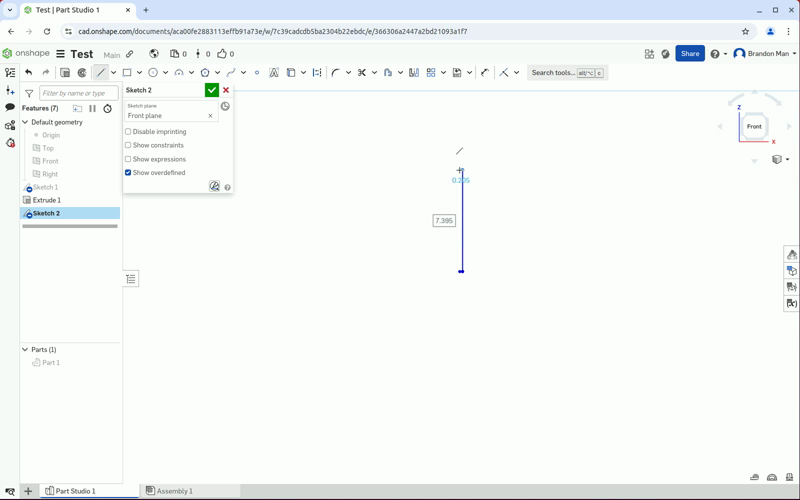
scroll(6)
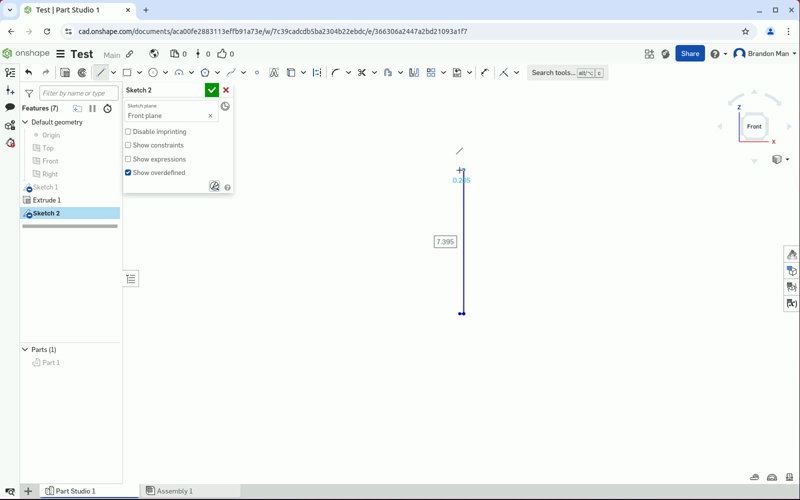
scroll(6)
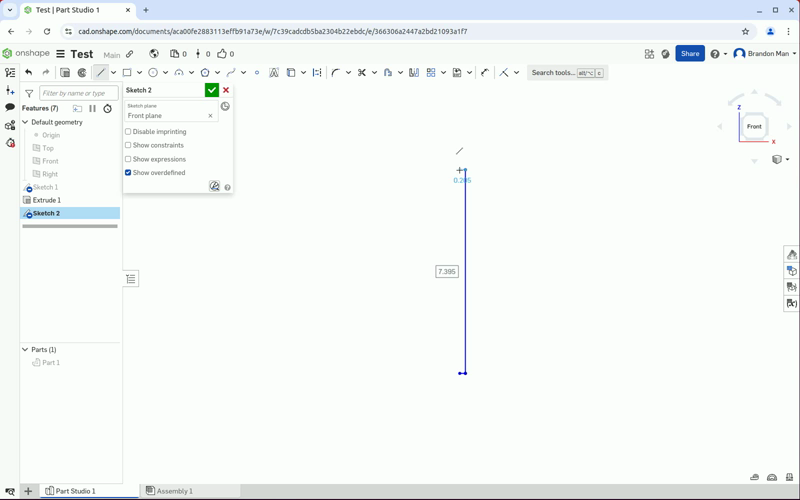
scroll(6)
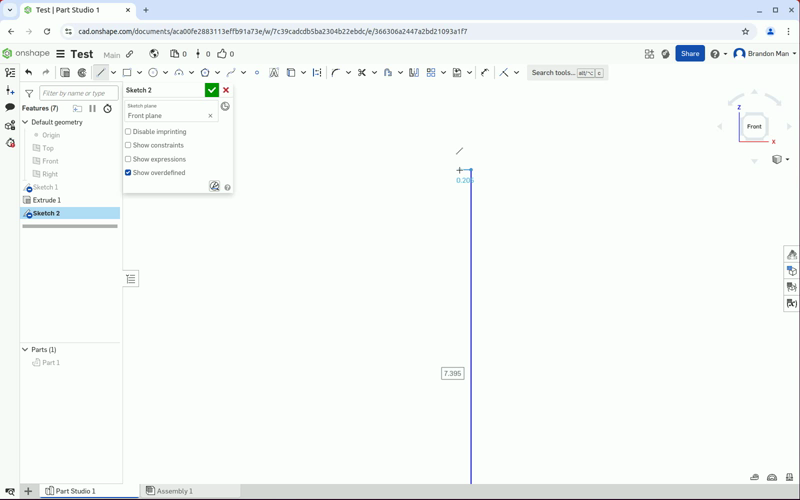
click(459, 169)
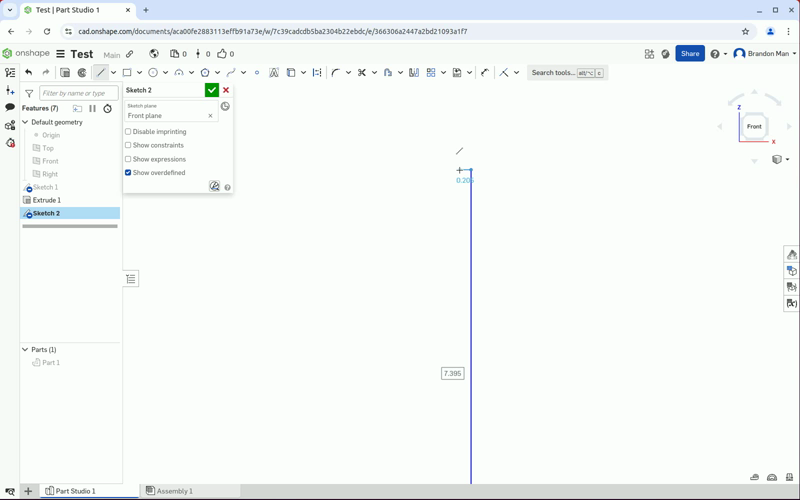
scroll(-6)
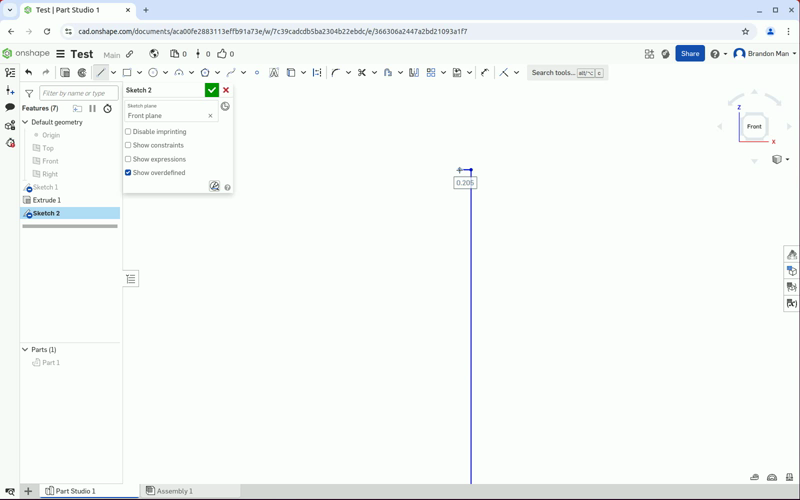
scroll(-6)
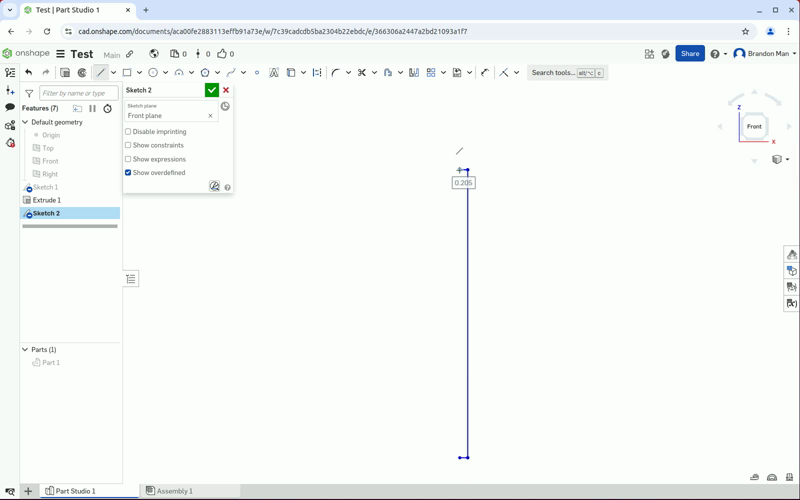
scroll(-6)
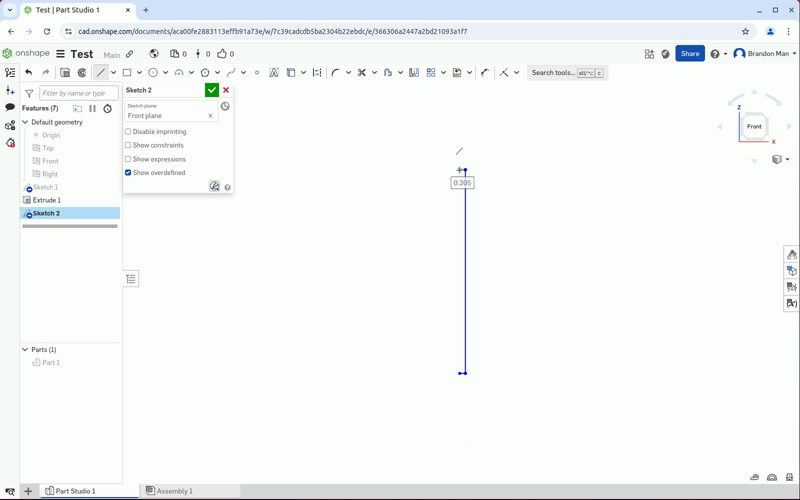
scroll(-6)
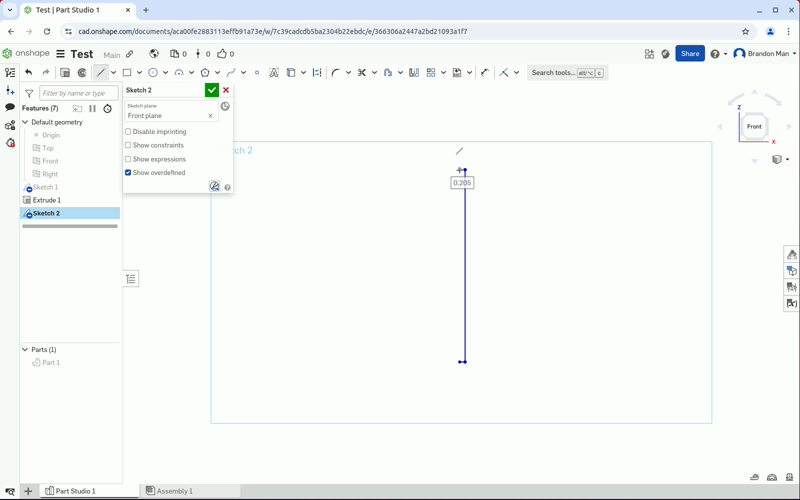
scroll(-6)
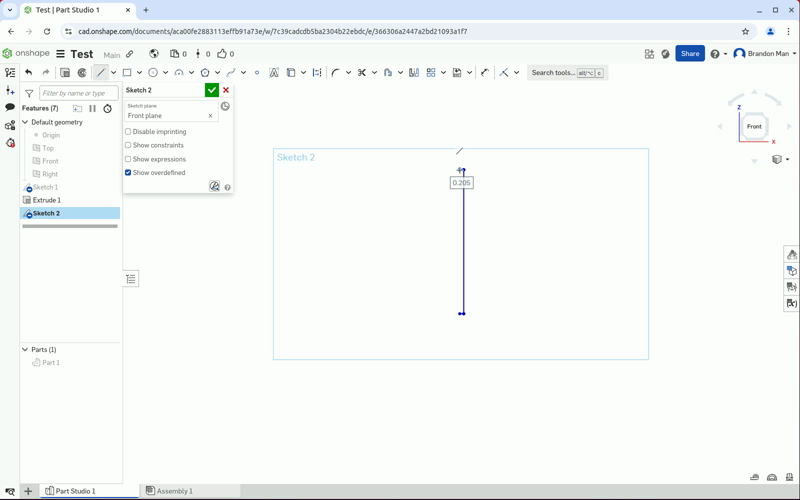
scroll(-6)
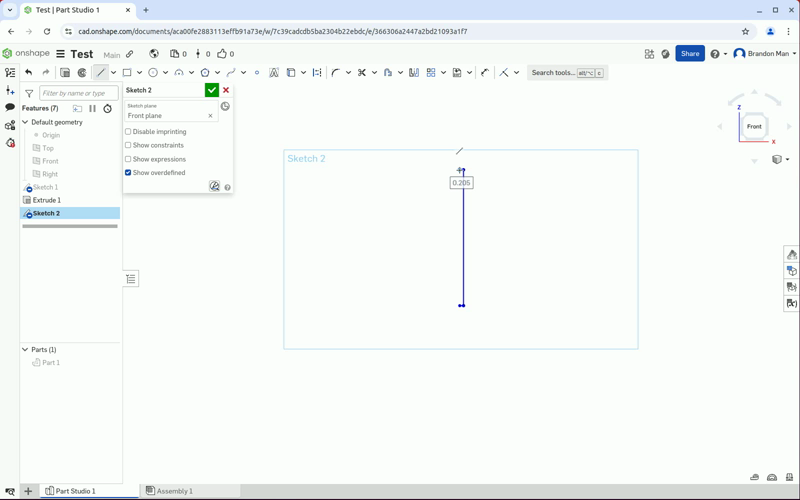
scroll(-6)
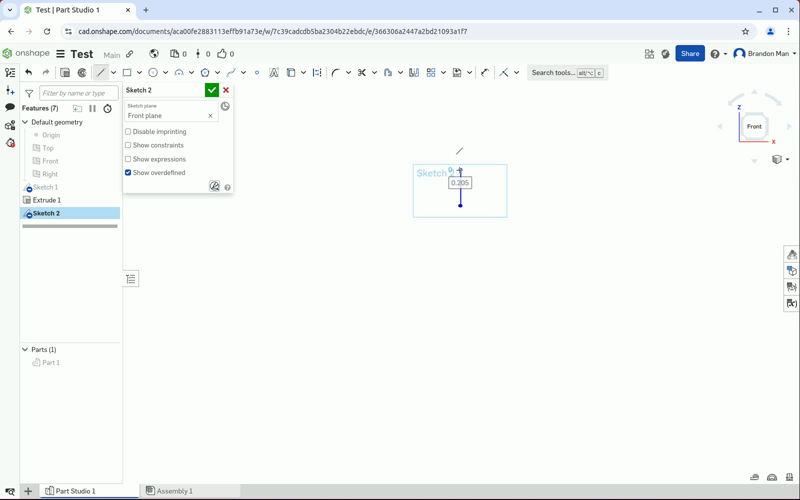
key_up(shift)
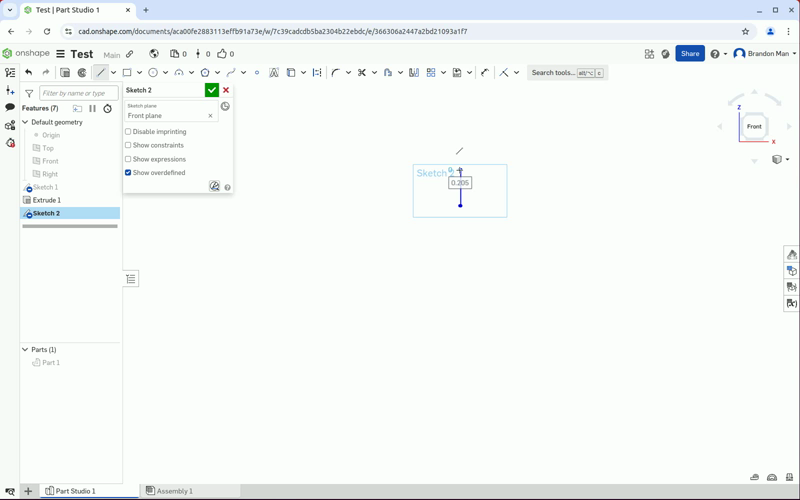
mouse_move(489, 169)
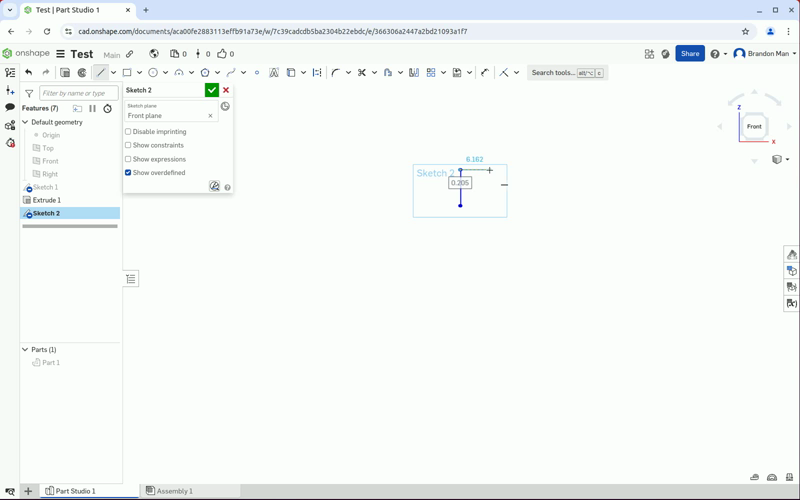
key_down(shift)
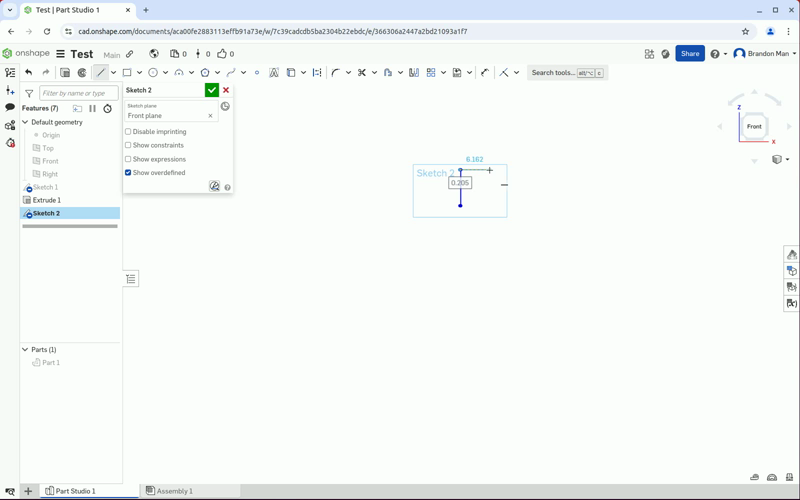
mouse_move(459, 205)
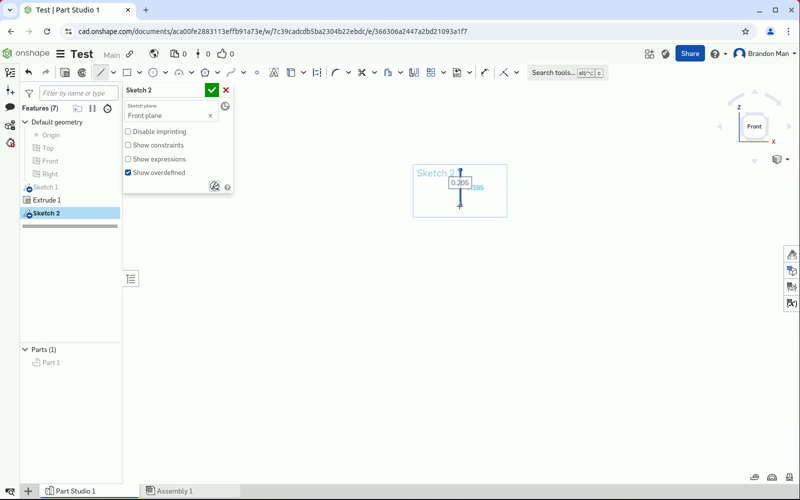
scroll(6)
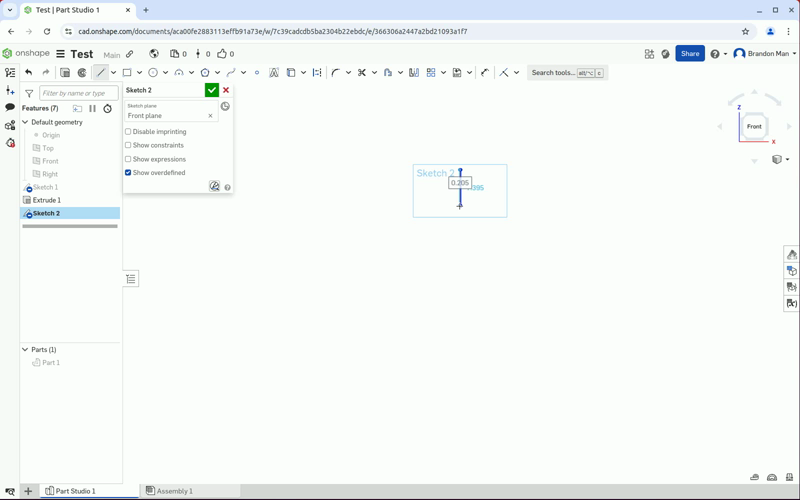
scroll(6)
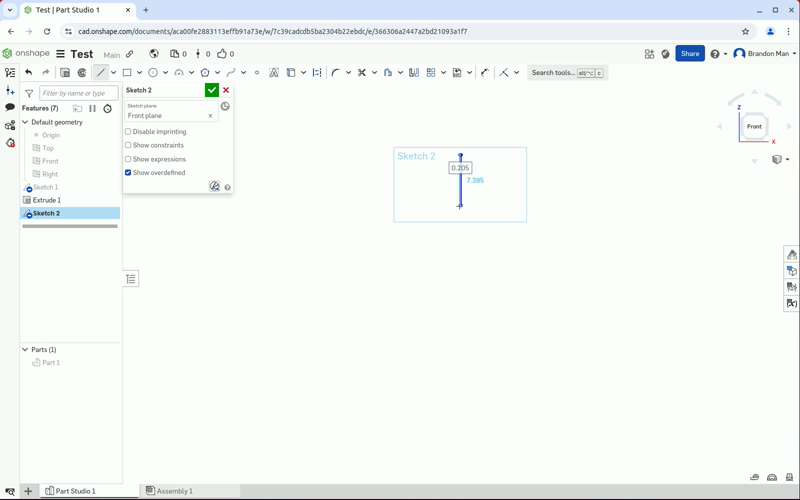
scroll(6)
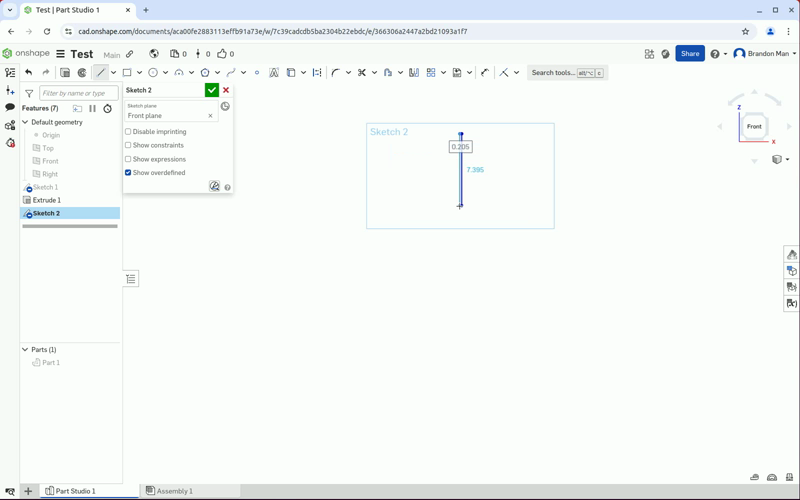
scroll(6)
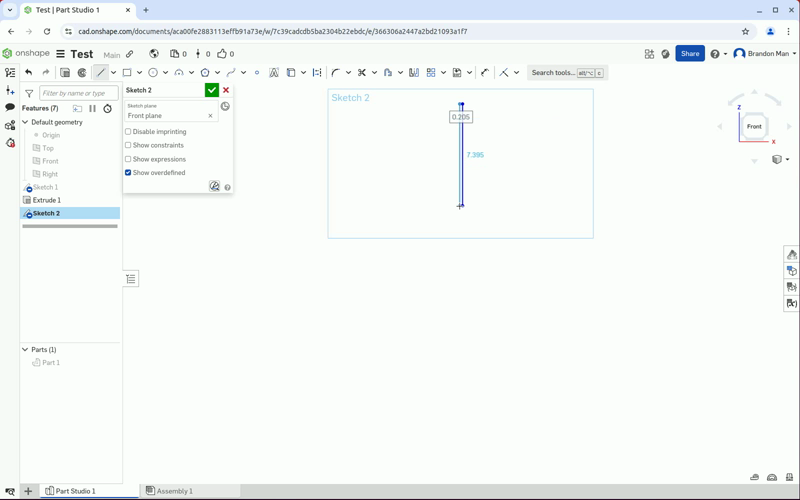
scroll(6)
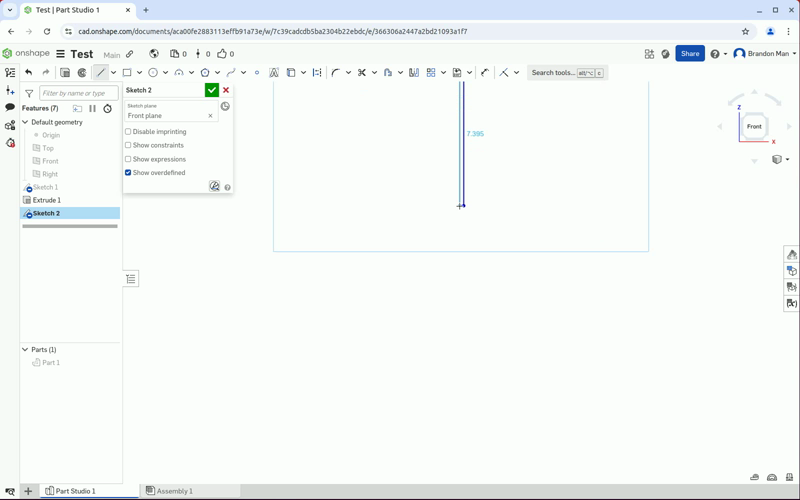
scroll(6)
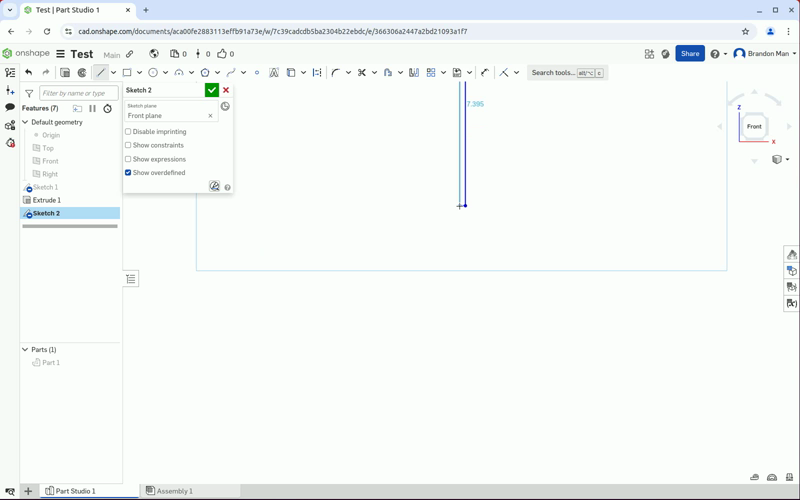
scroll(6)
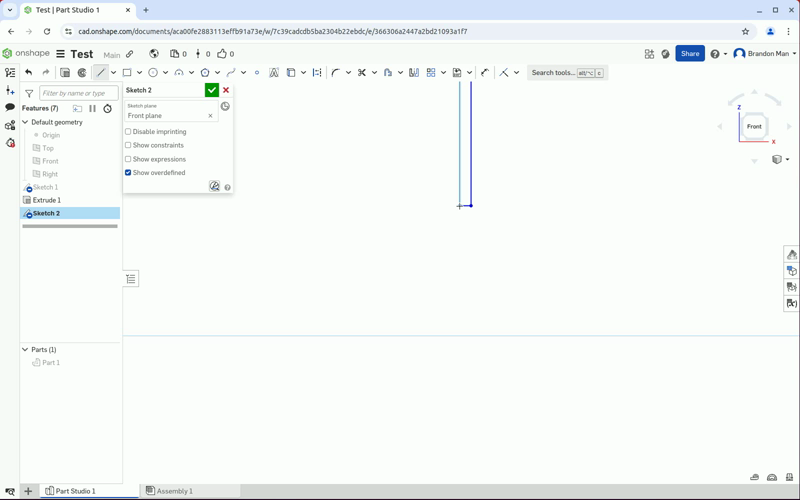
key_up(shift)
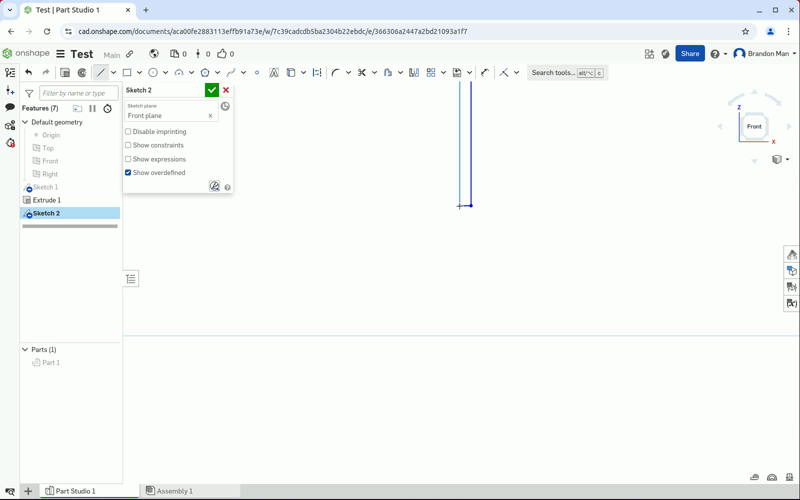
click(459, 205)
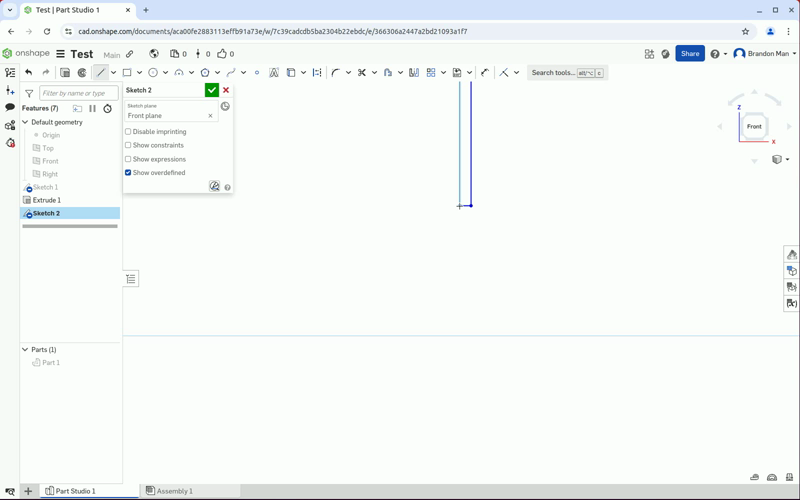
scroll(-6)
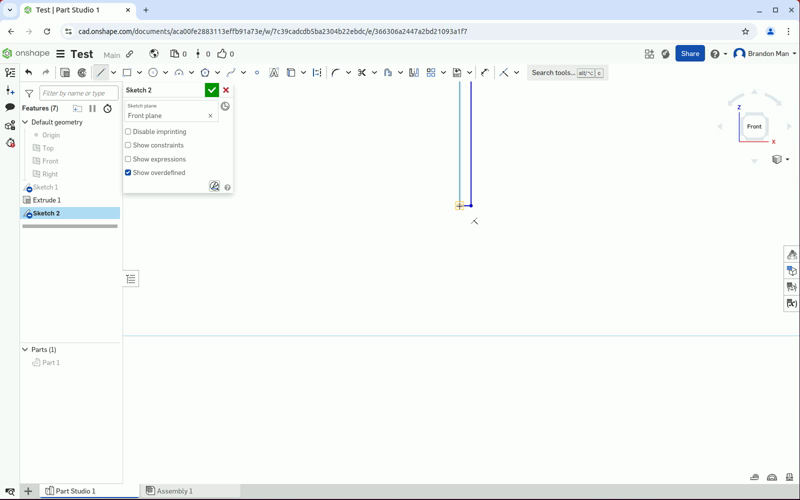
scroll(-6)
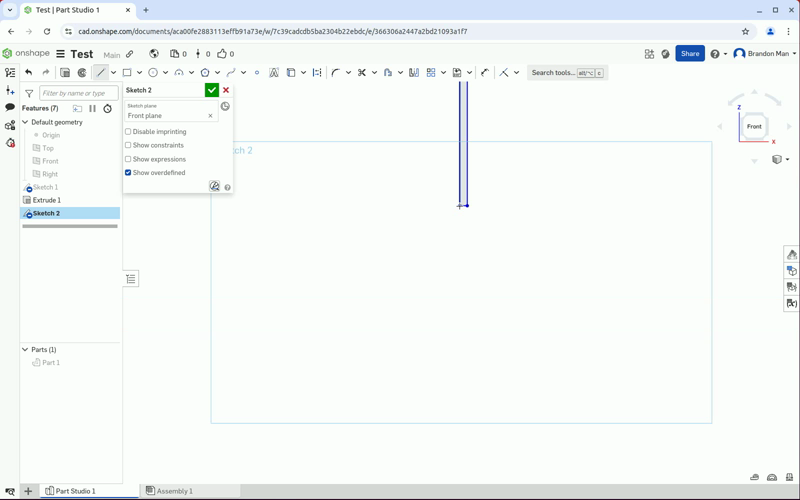
scroll(-6)
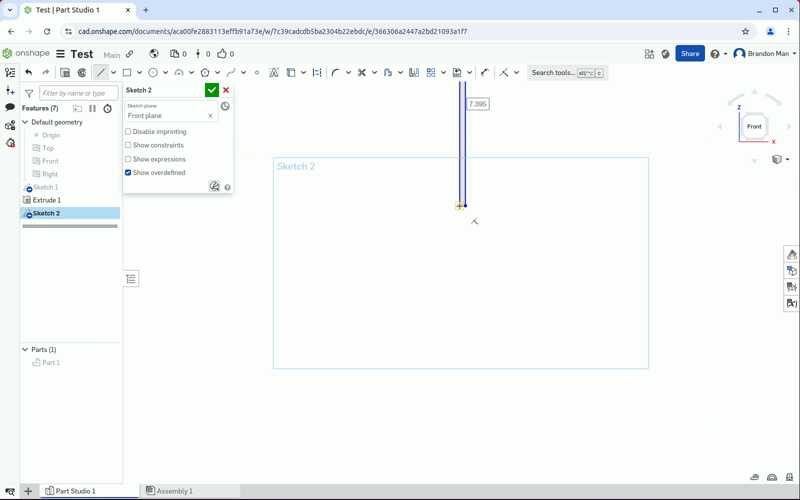
scroll(-6)
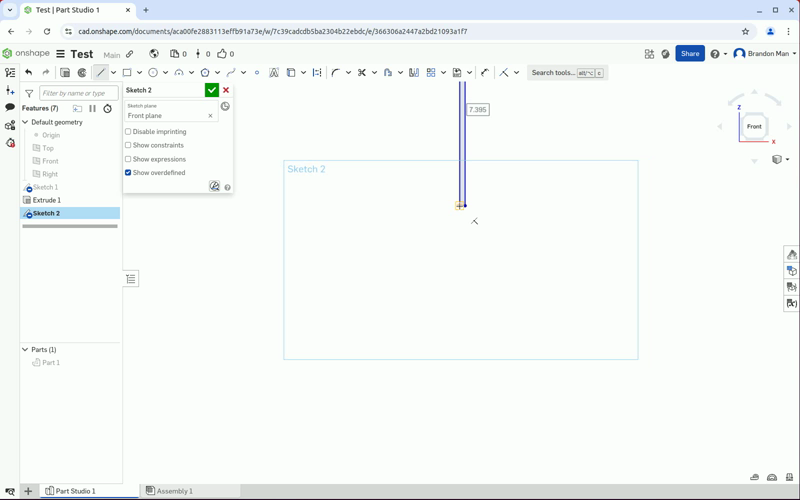
scroll(-6)
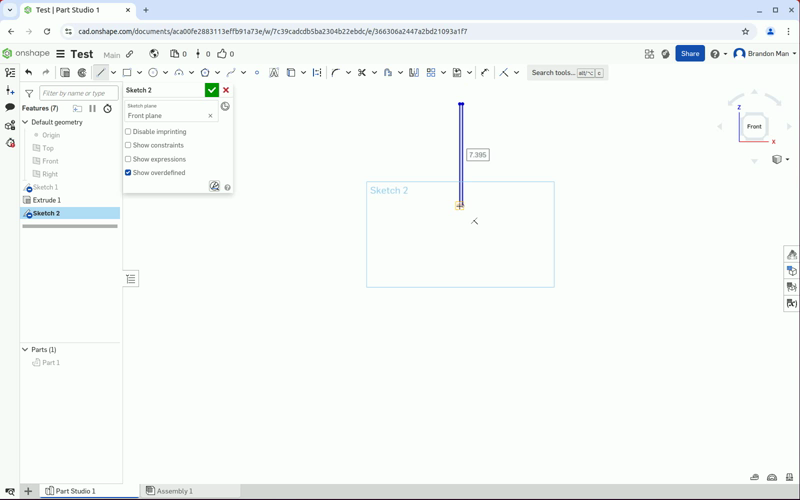
scroll(-6)
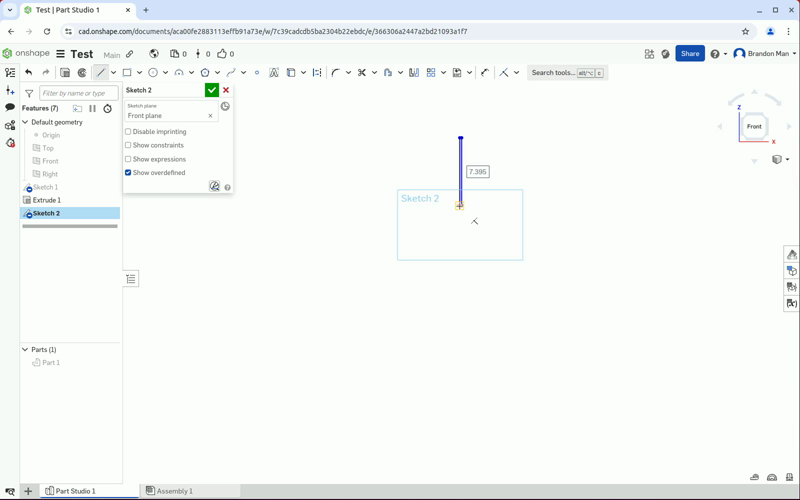
scroll(-6)
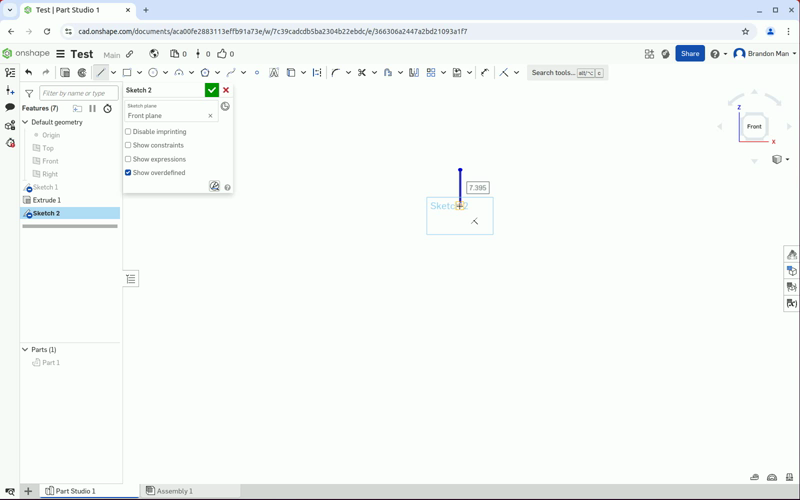
key(esc)
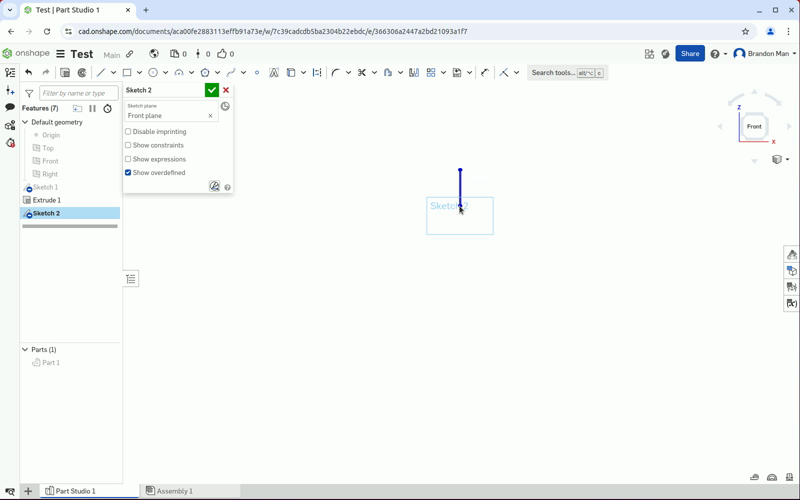
mouse_move(460, 200)
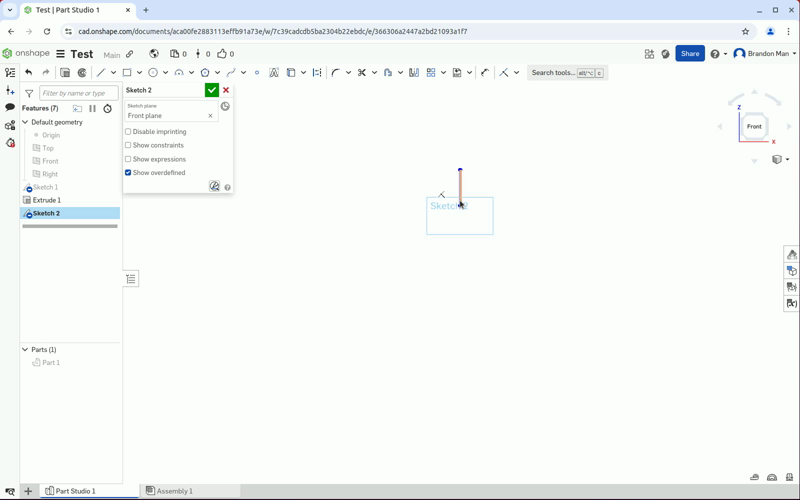
scroll(6)
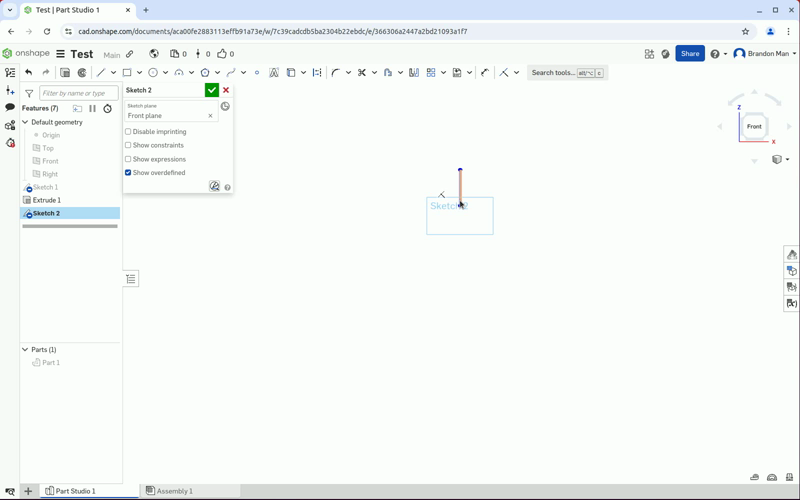
scroll(6)
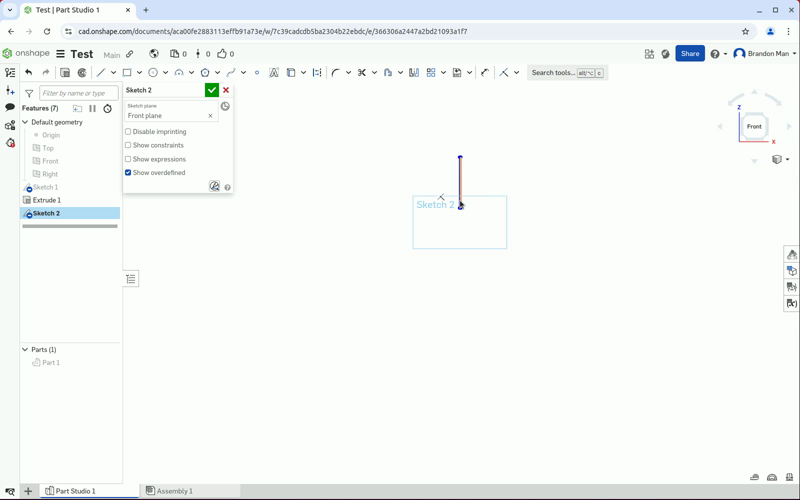
scroll(6)
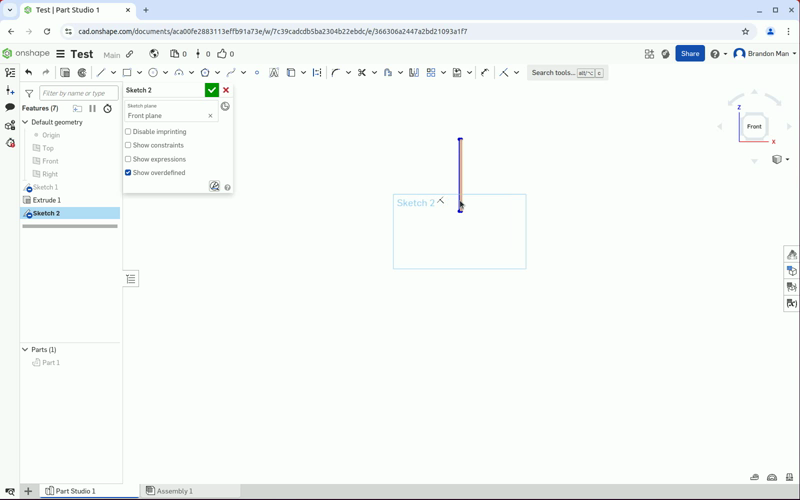
scroll(6)
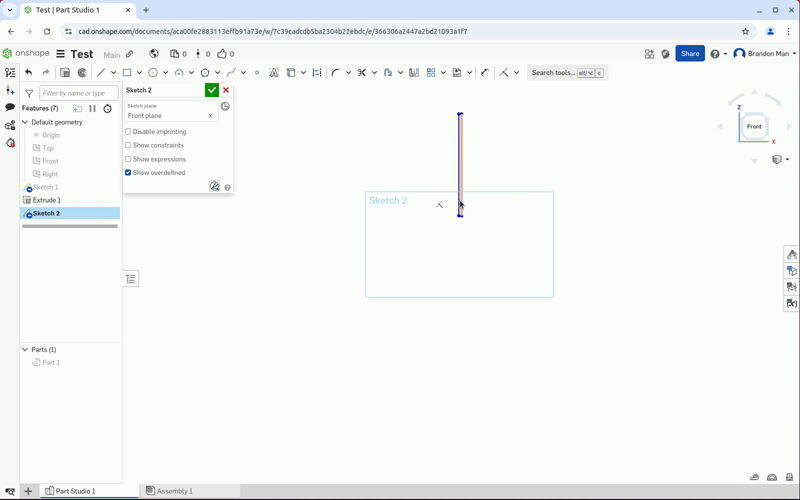
scroll(6)
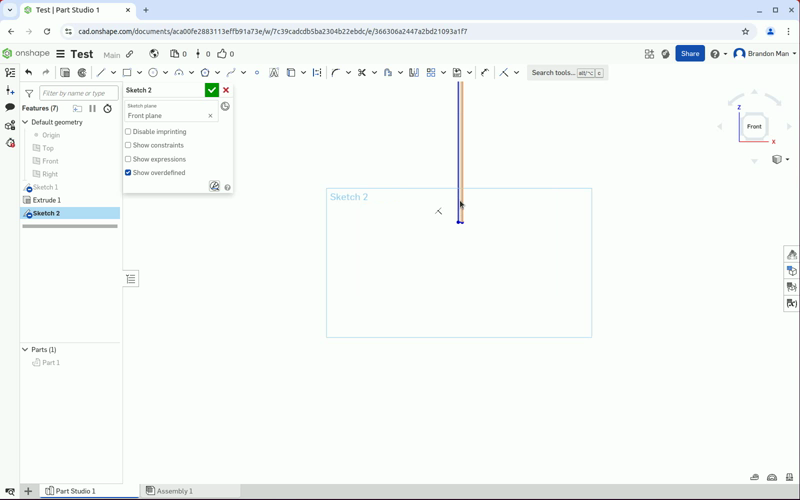
scroll(6)
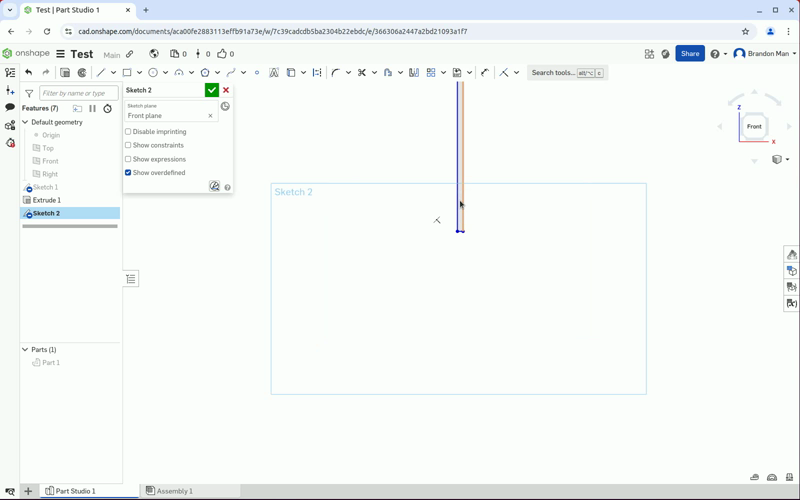
scroll(6)
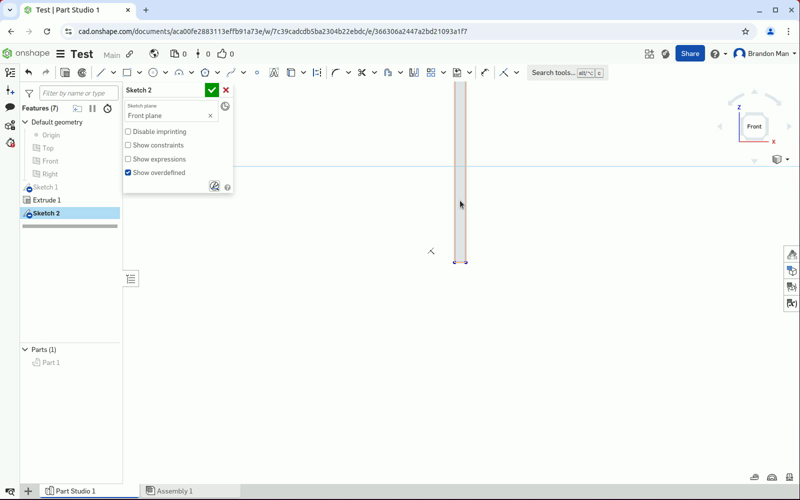
click(460, 200)
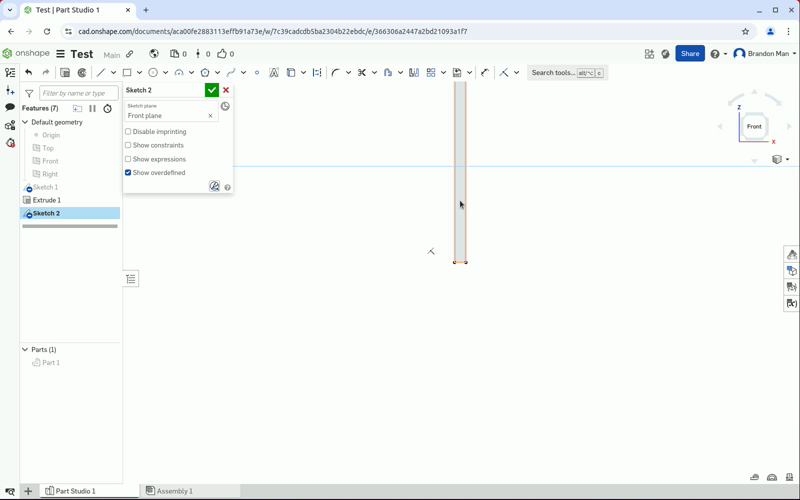
scroll(-6)
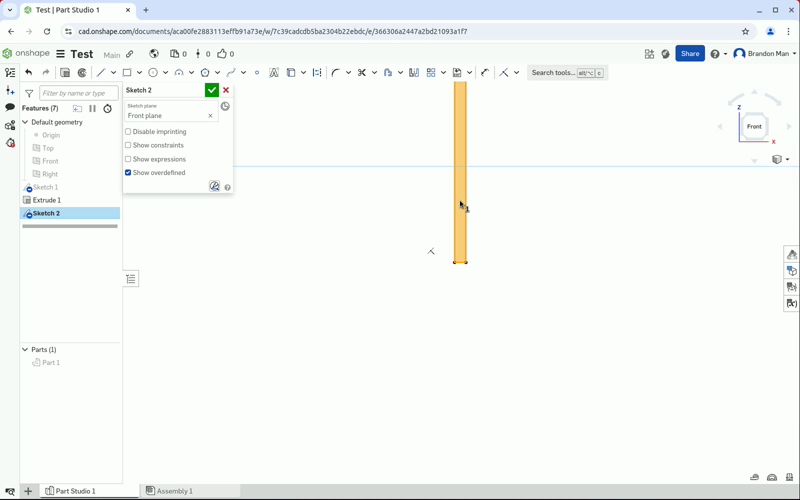
scroll(-6)
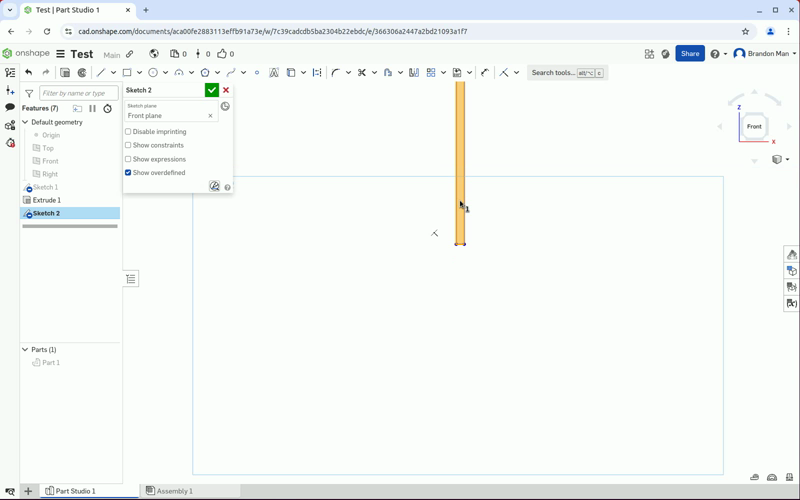
scroll(-6)
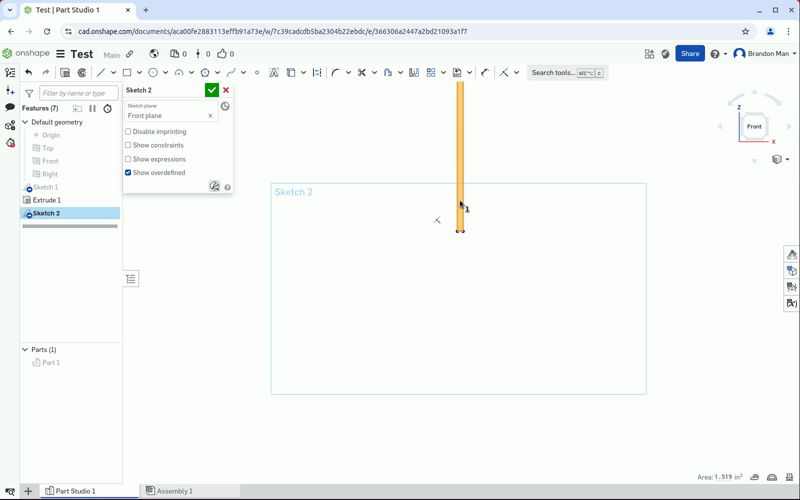
scroll(-6)
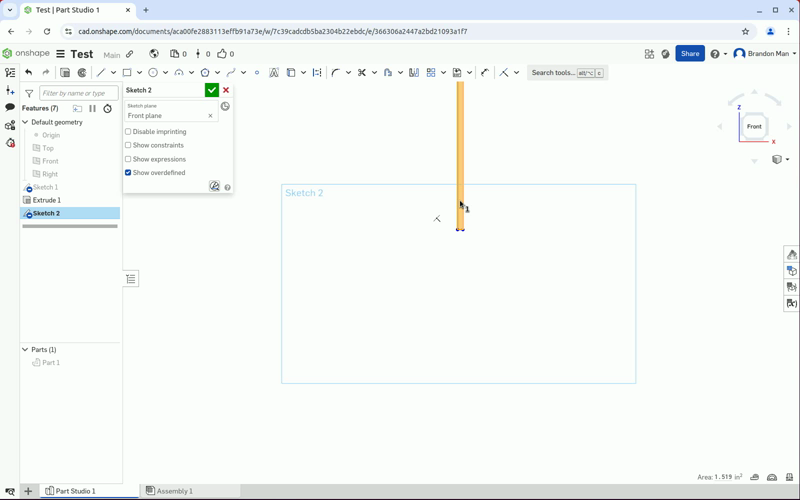
scroll(-6)
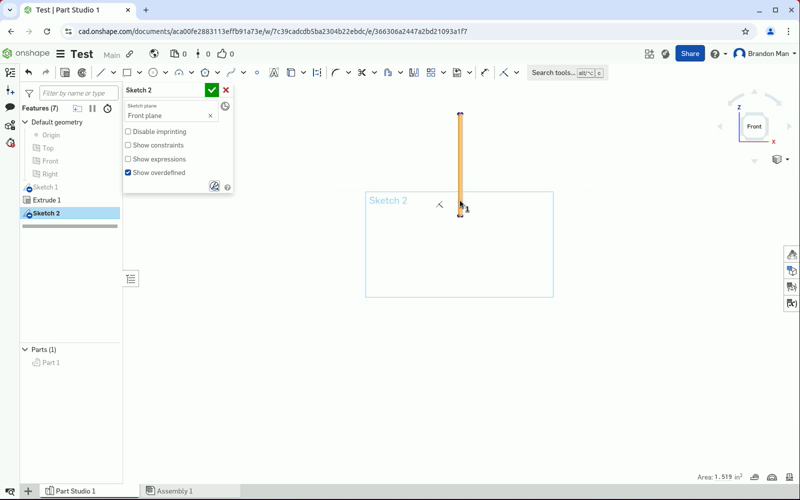
scroll(-6)
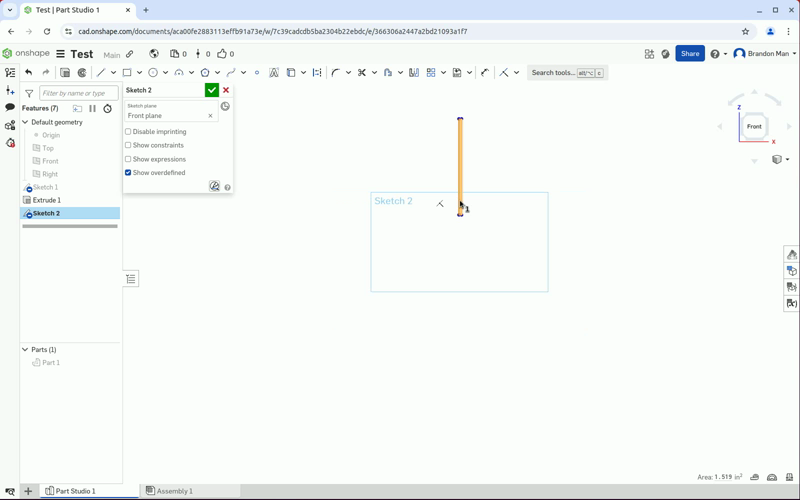
scroll(-6)
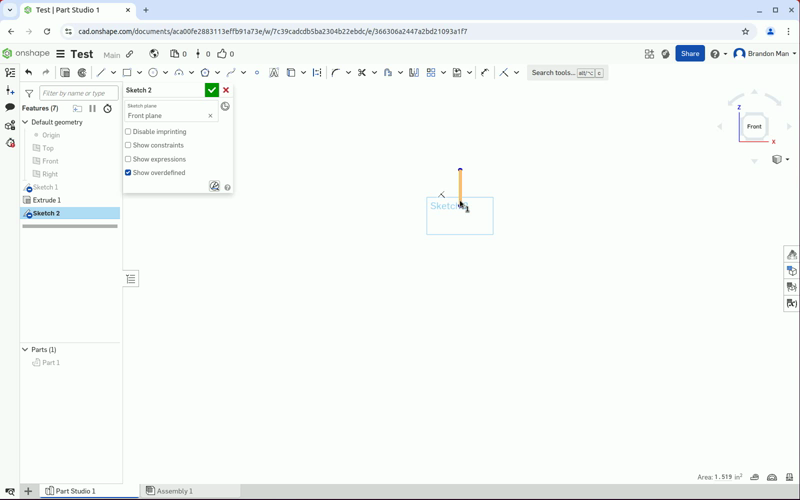
mouse_move(73, 352)
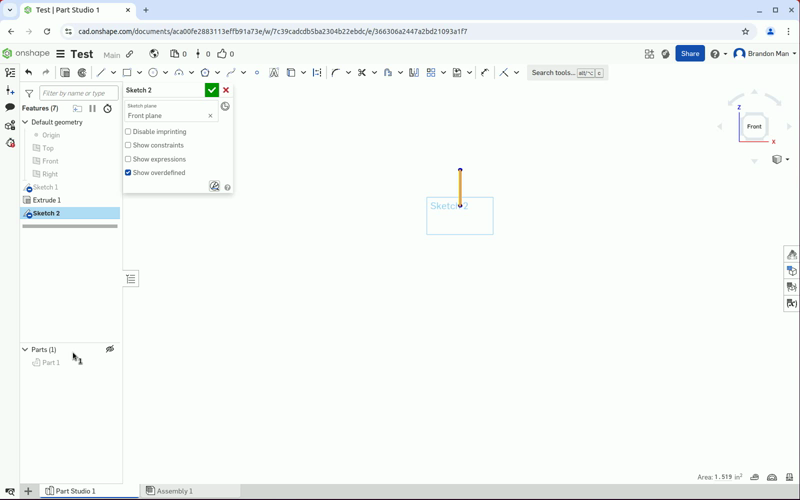
key(shift+y)
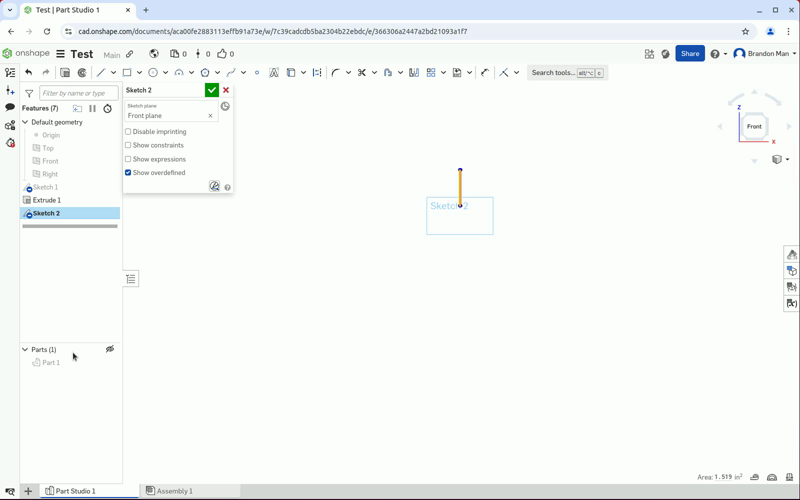
key(shift+e)
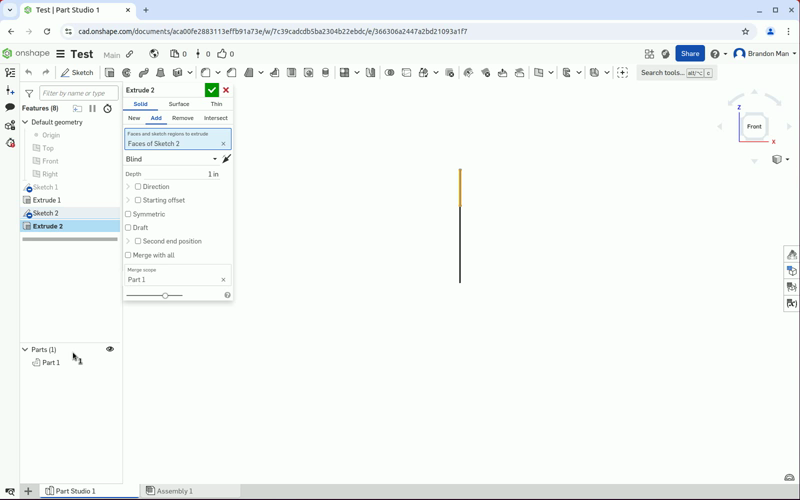
mouse_move(143, 106)
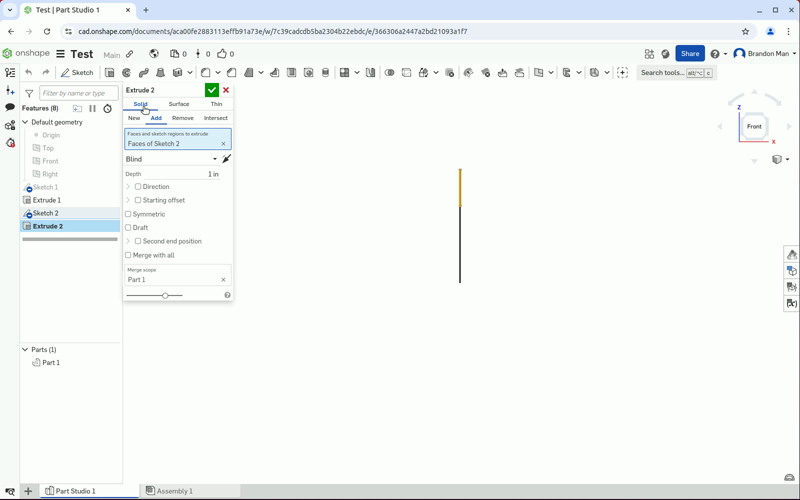
click(143, 106)
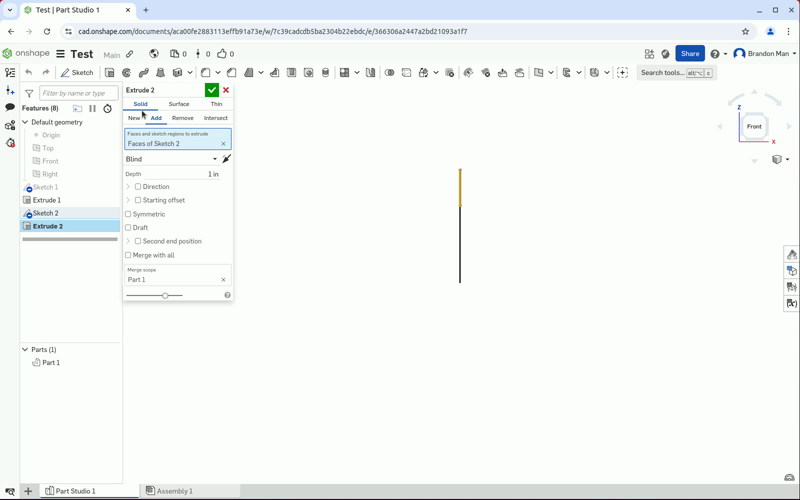
mouse_move(137, 120)
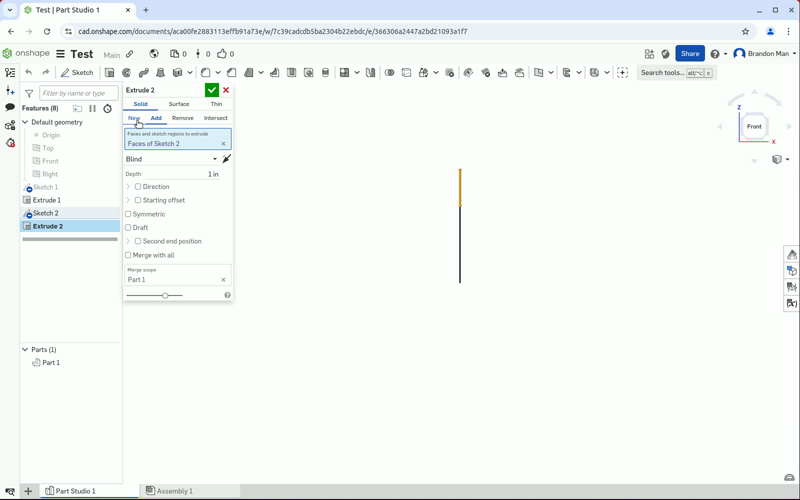
click(137, 120)
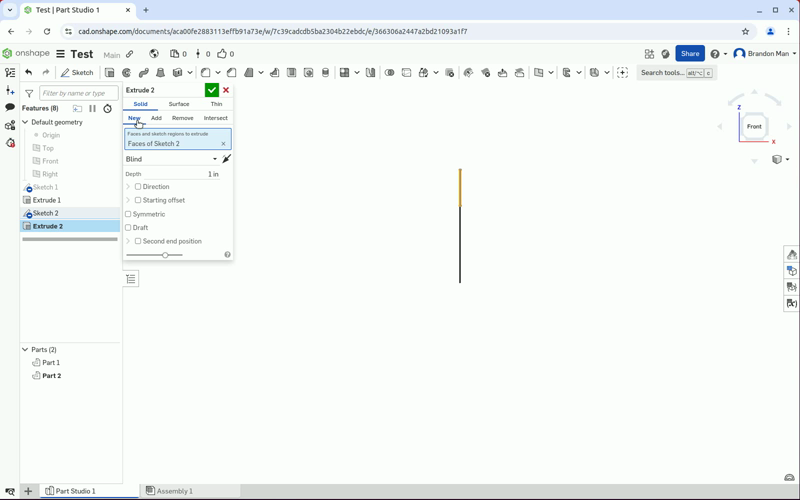
key(tab, 4)
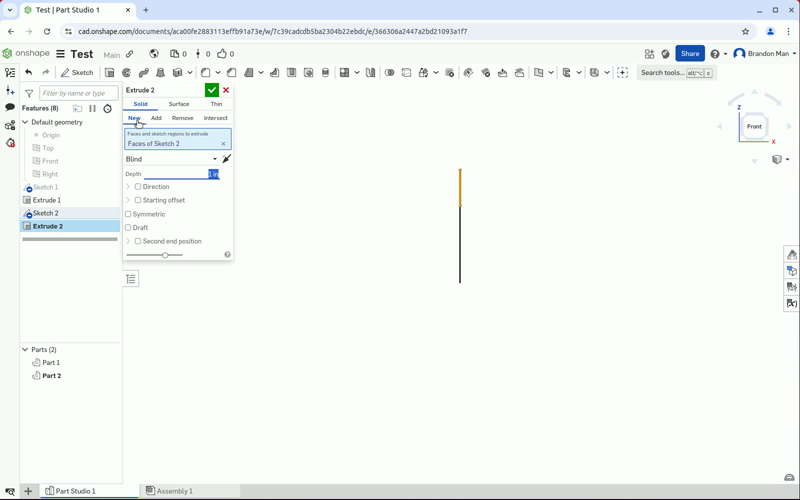
text(4.092)
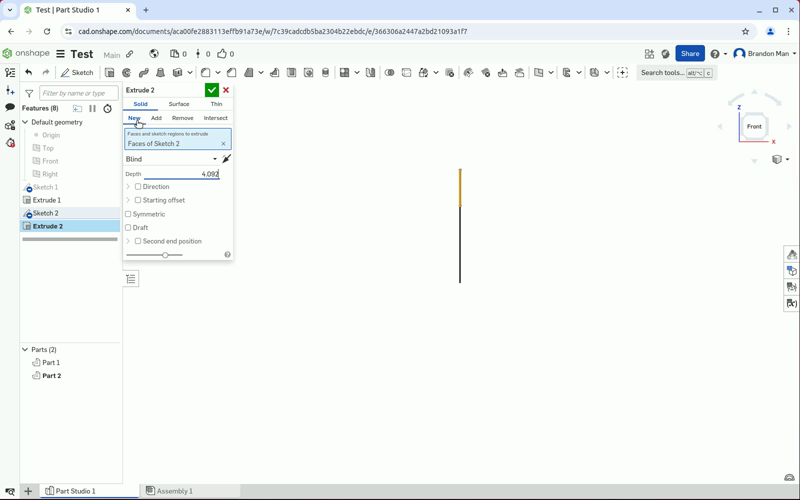
key(enter)
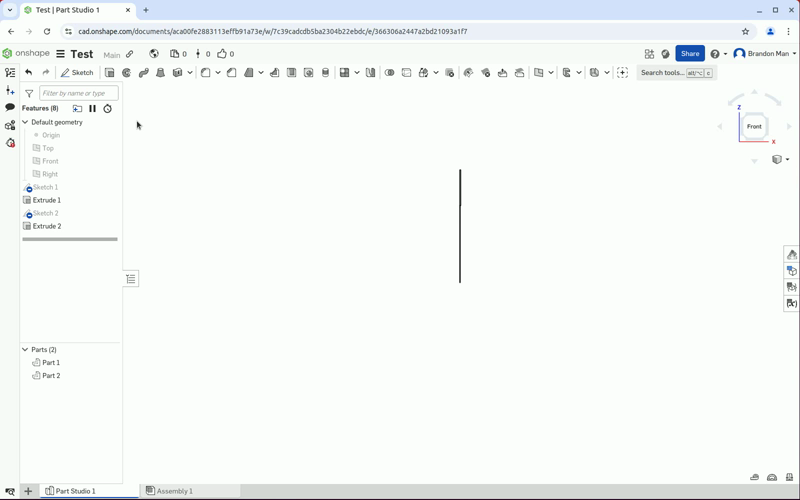
key(shift+h)
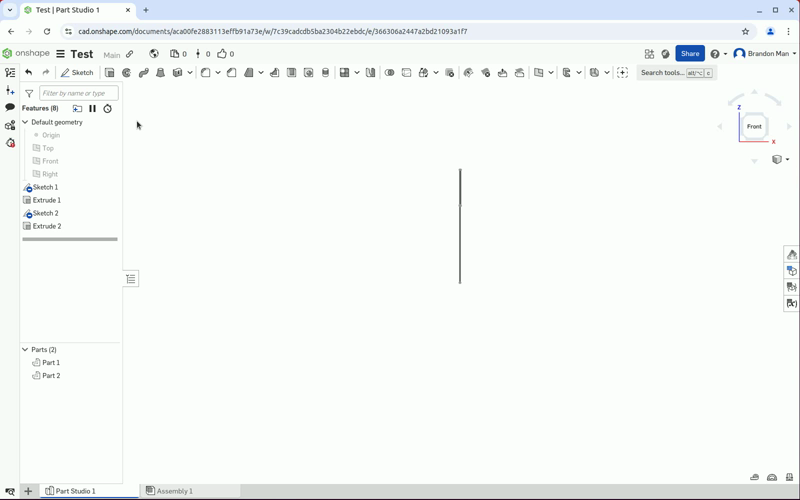
key(shift+h)
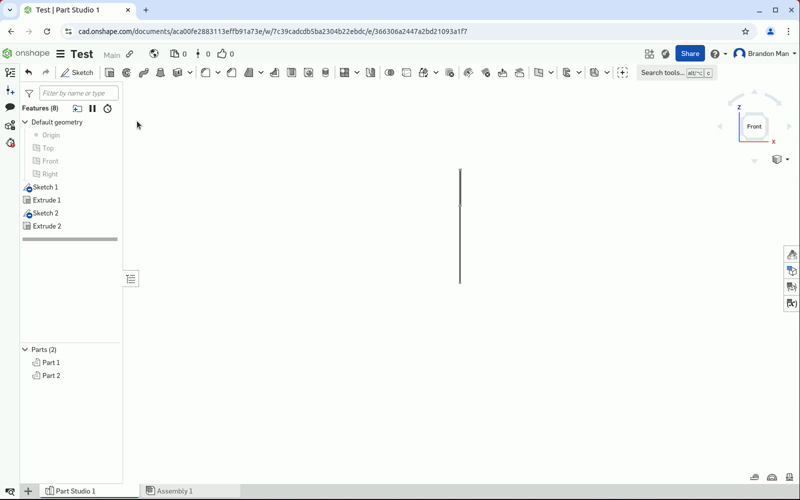
key(shift+7)
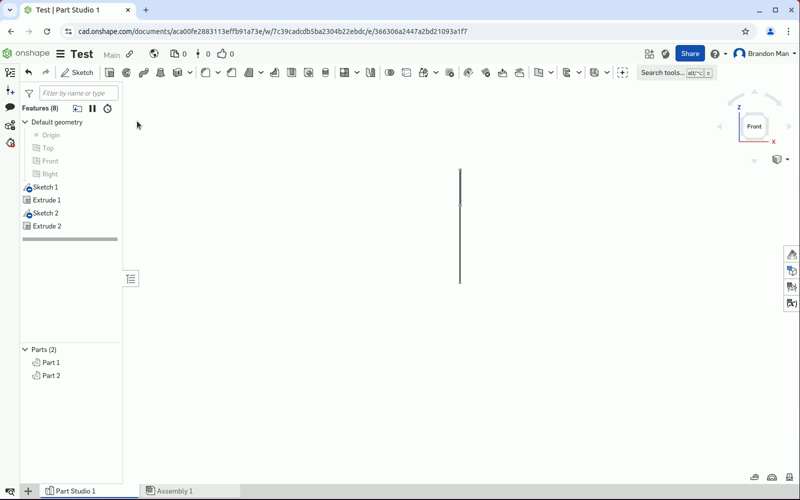
key(left, 2)
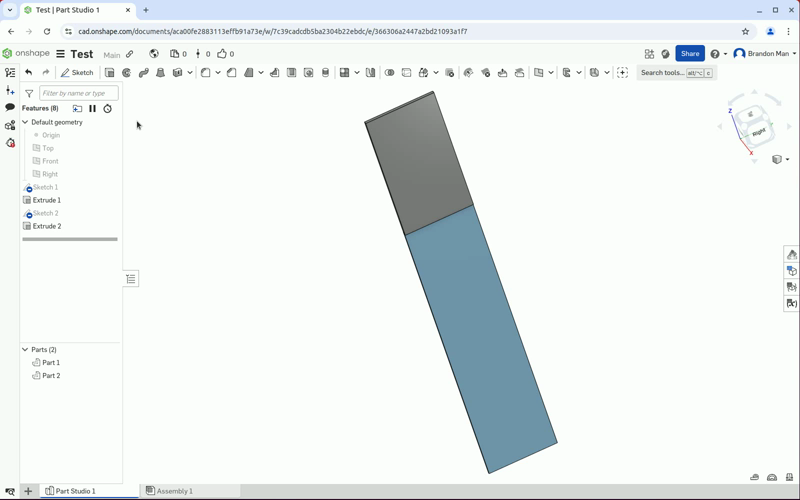
key(down, 2)
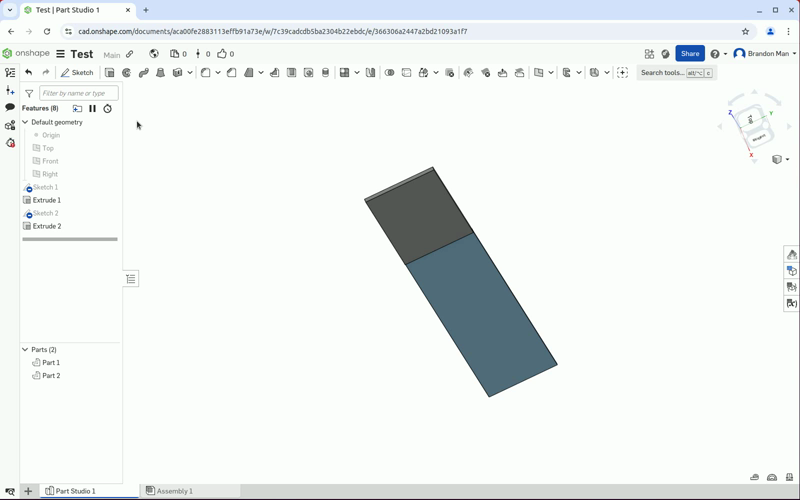
key(up, 2)
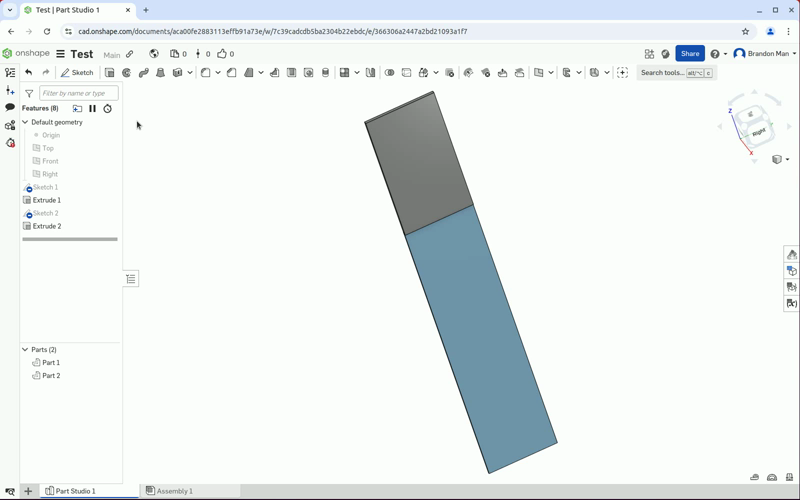
key(right, 2)
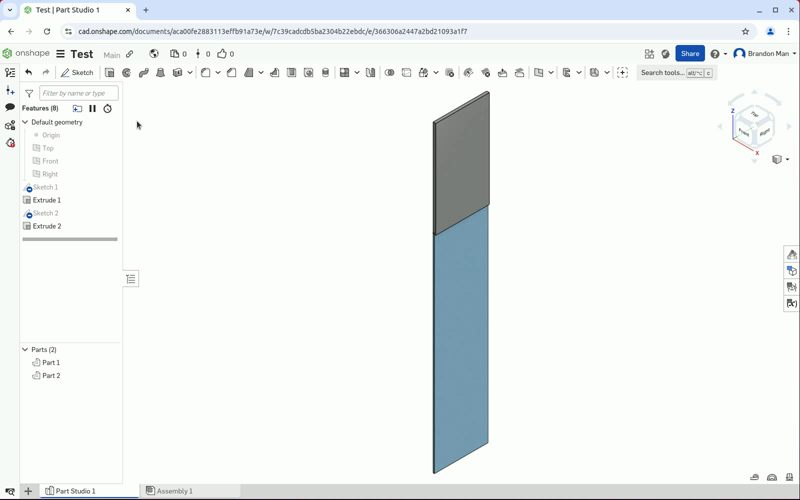
mouse_move(73, 189)
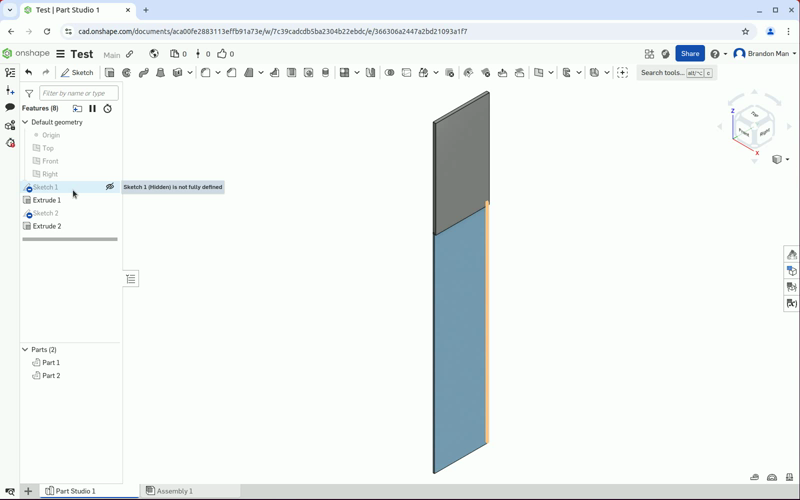
click(73, 189)